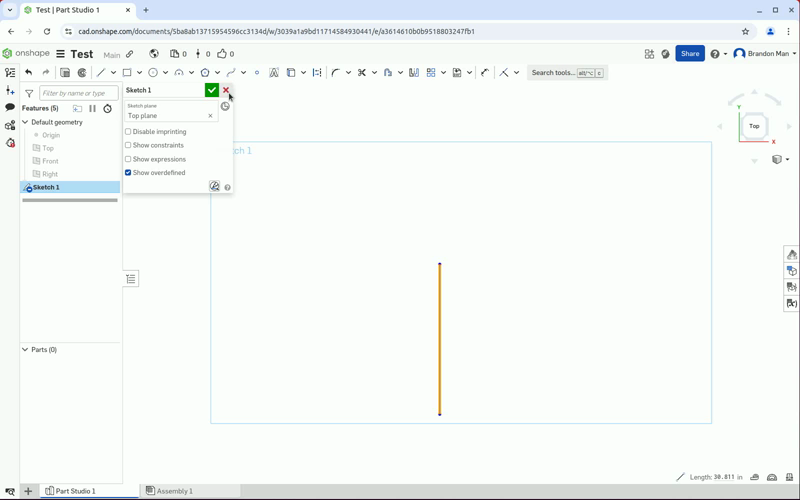
key(shift+h)
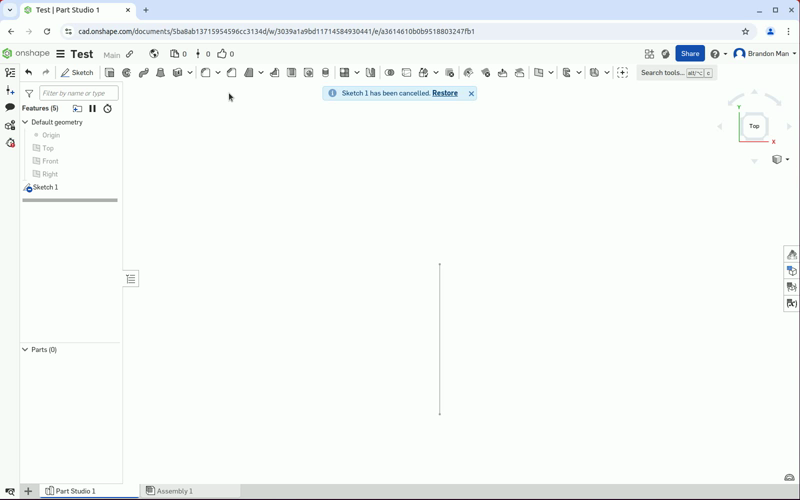
mouse_move(73, 352)
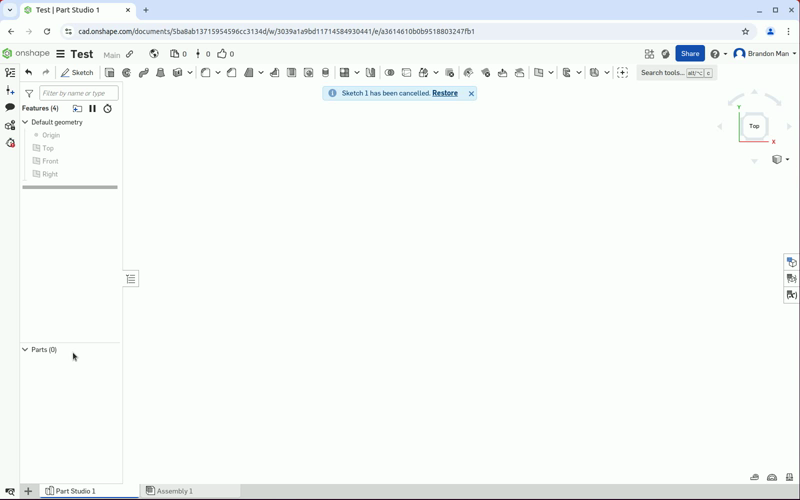
key(y)
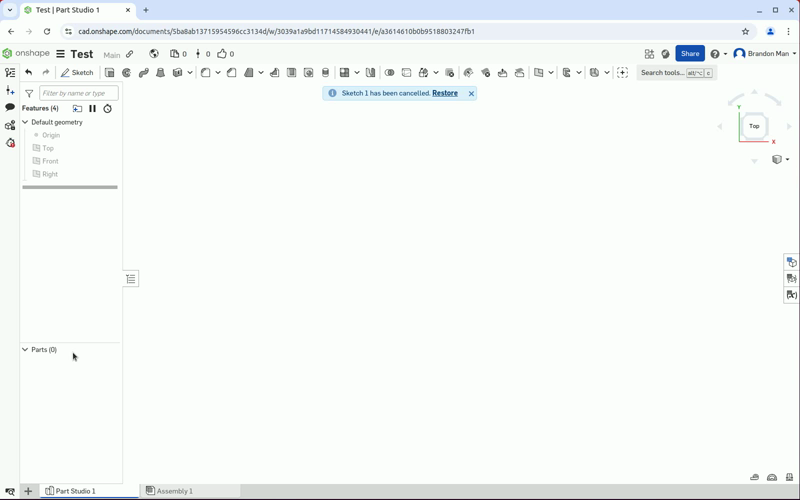
key(shift+p)
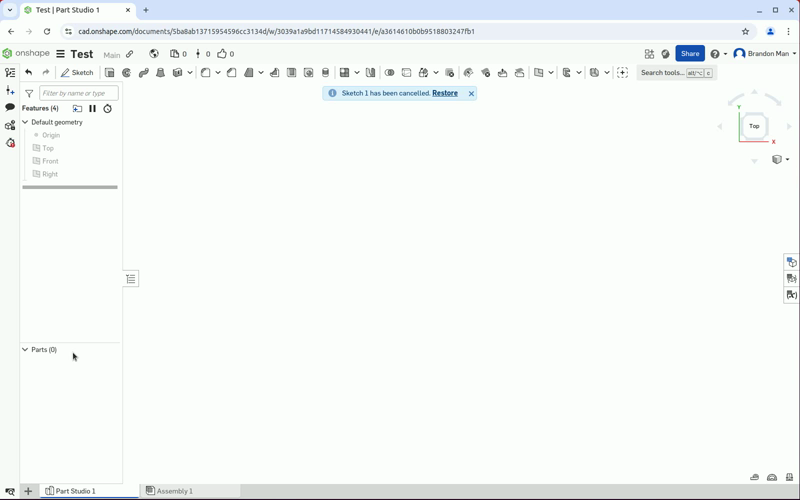
key(space)
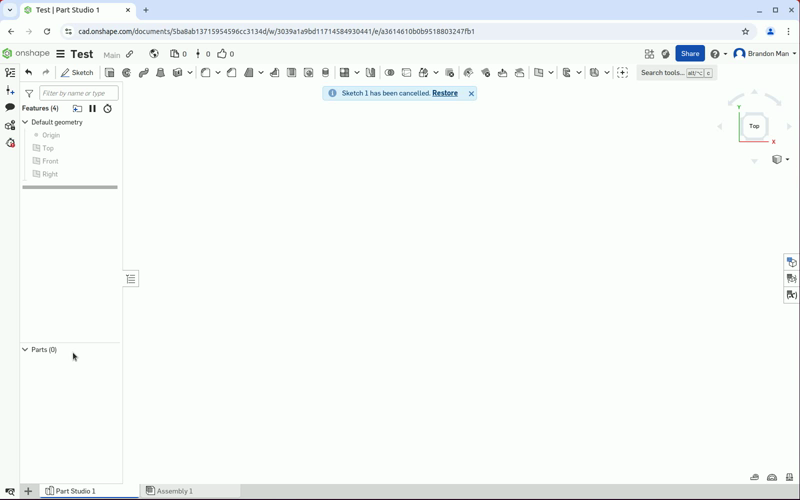
key_down(shift)
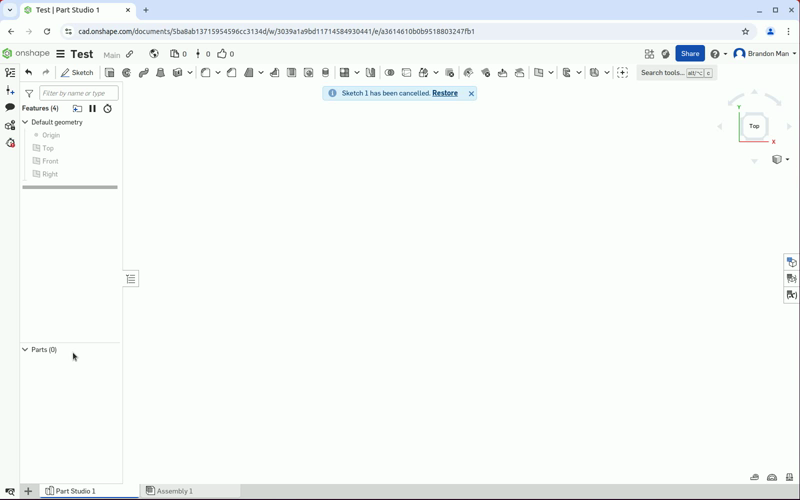
key(up)
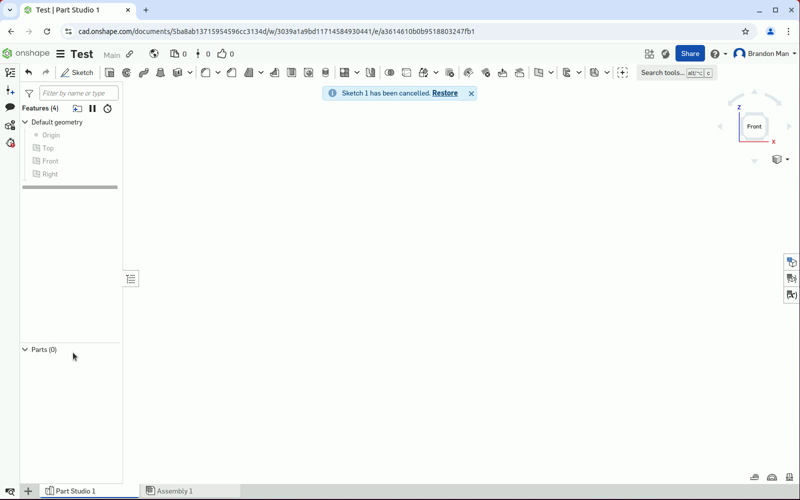
key_up(shift)
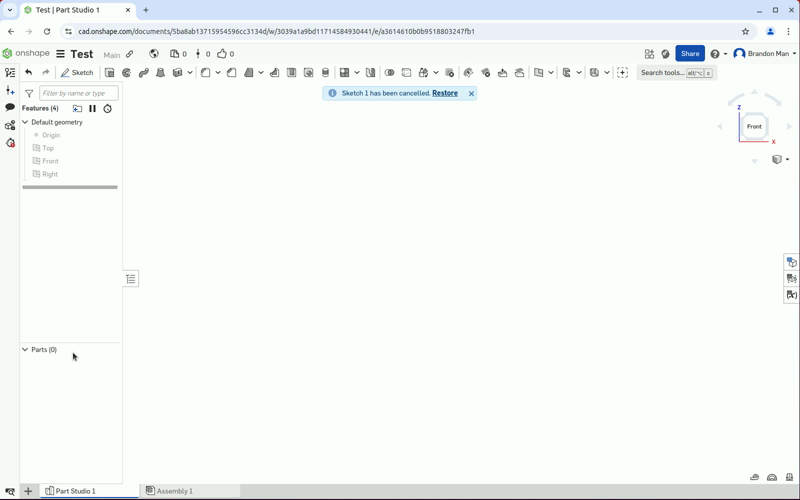
mouse_move(73, 352)
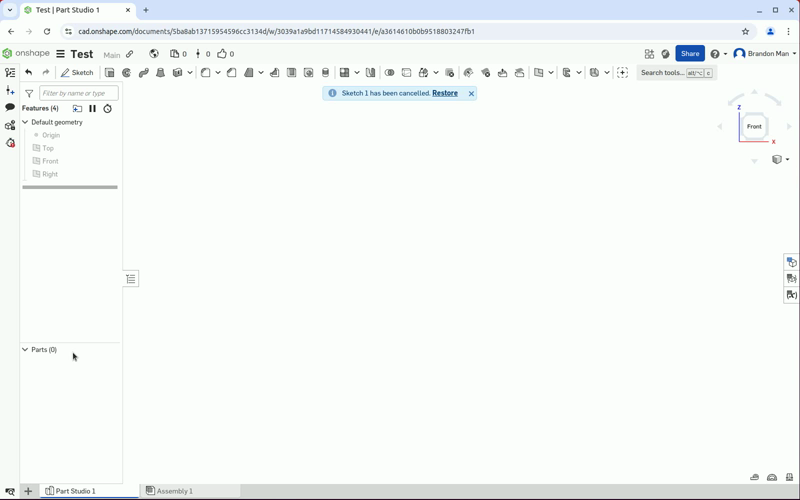
key(shift+y)
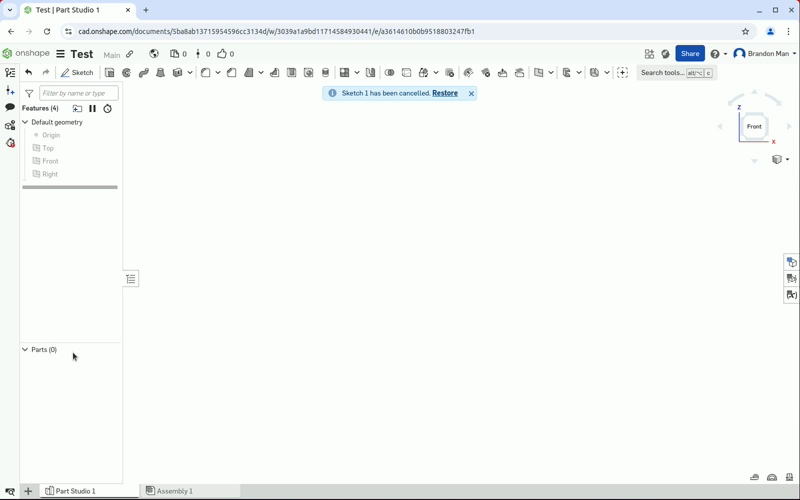
key(shift+s)
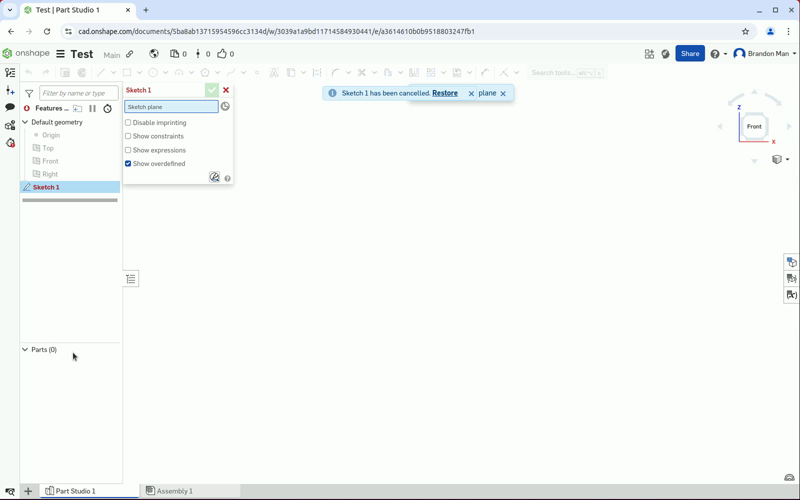
mouse_move(73, 163)
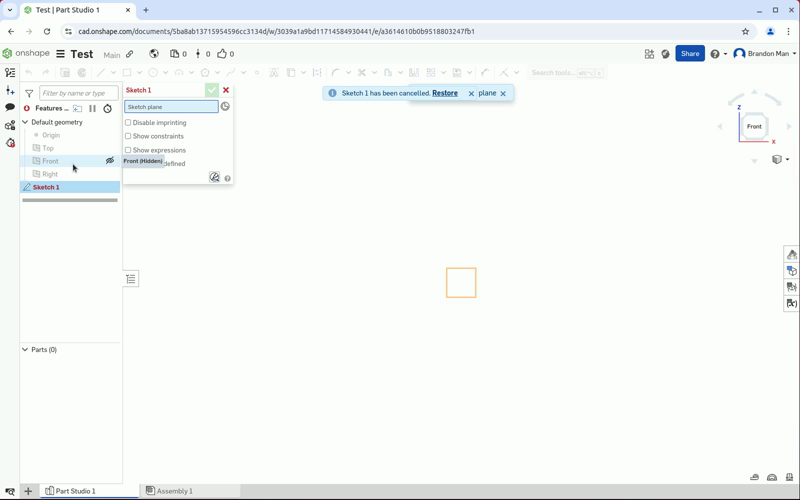
click(73, 163)
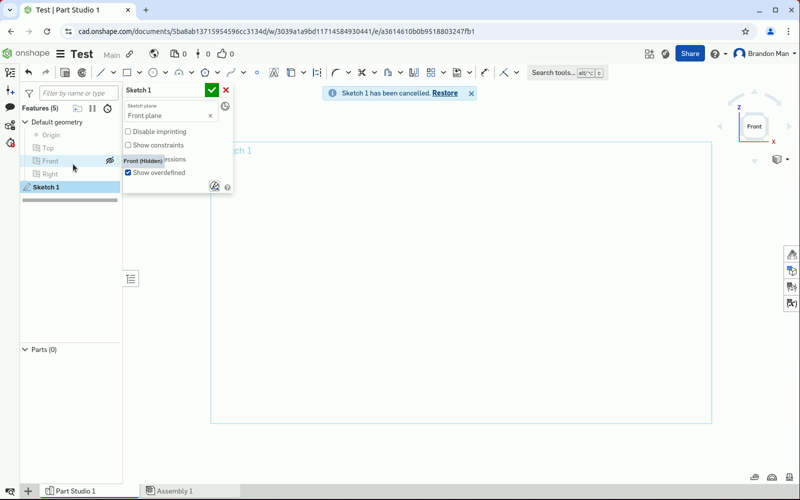
mouse_move(73, 352)
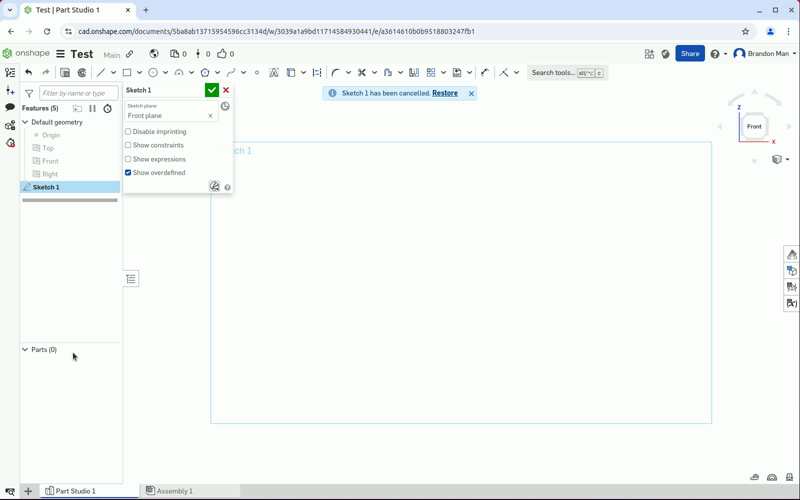
key(y)
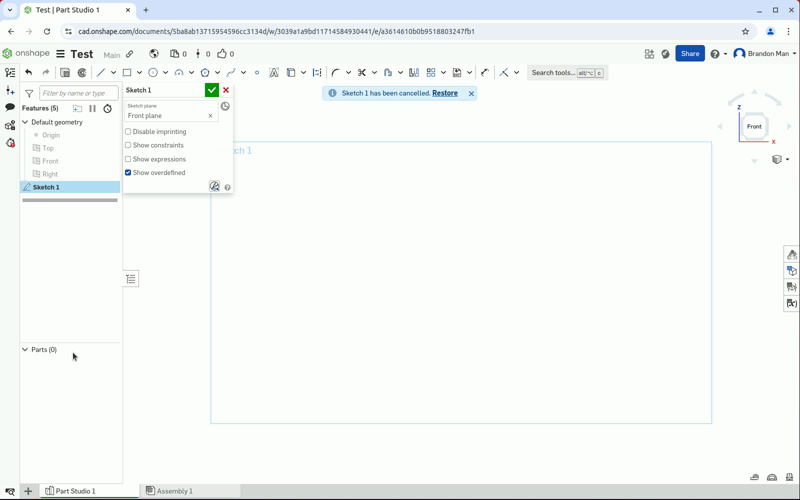
key(l)
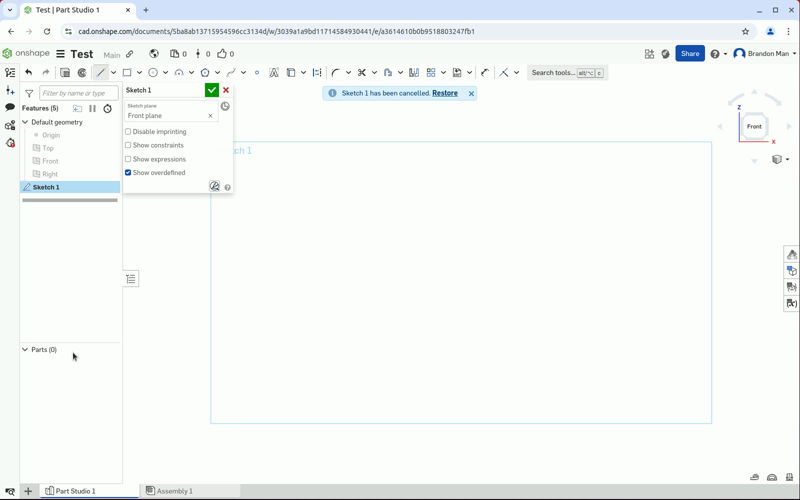
key_down(shift)
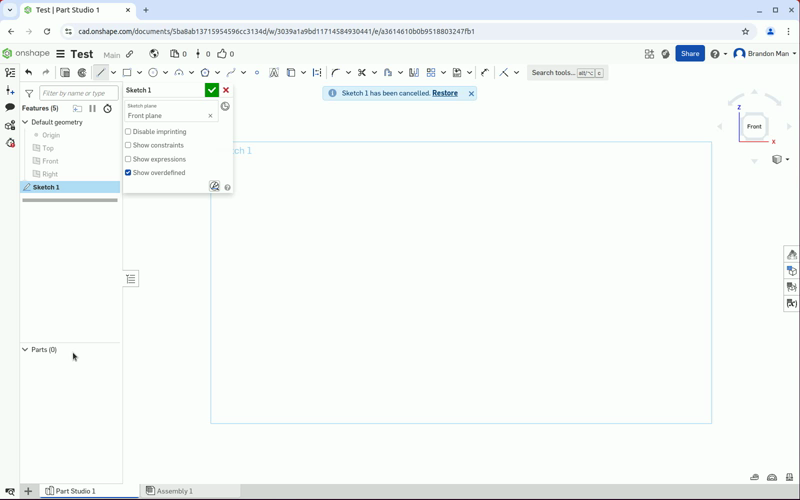
mouse_move(353, 276)
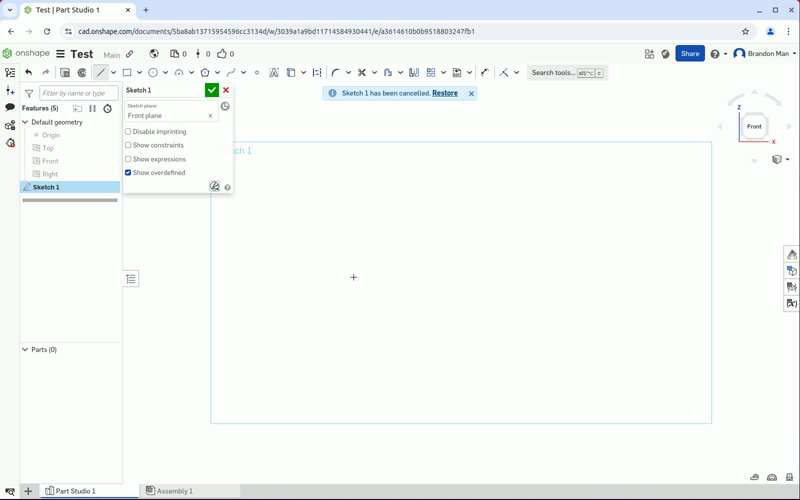
click(353, 276)
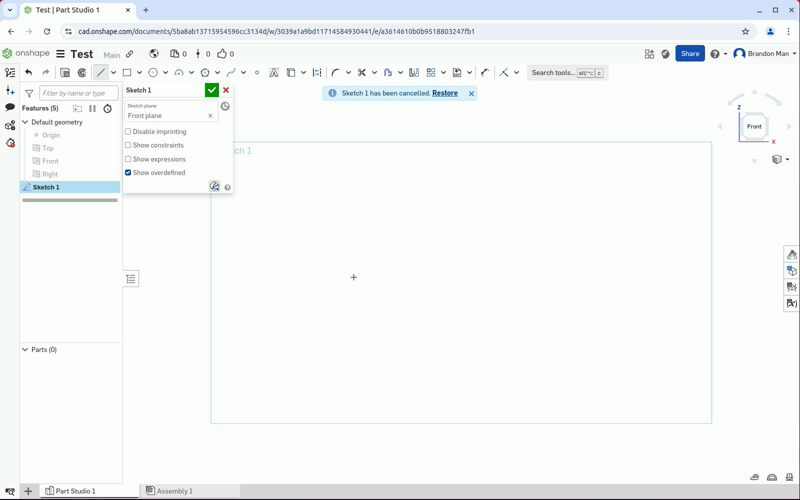
key_up(shift)
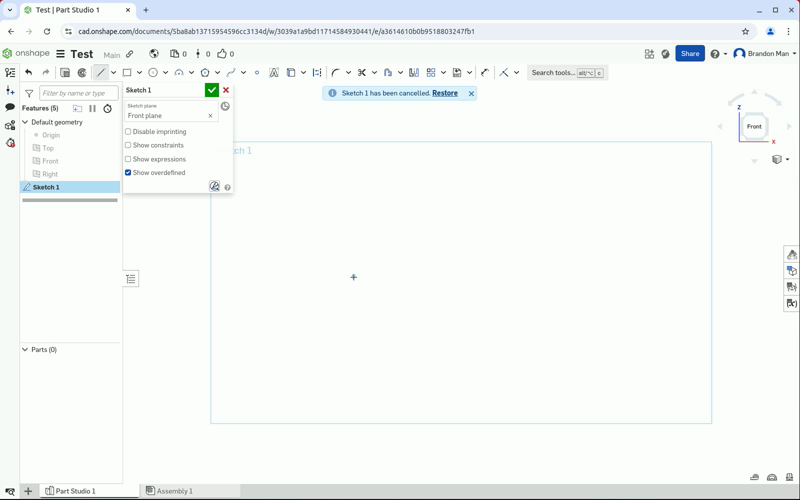
key_down(shift)
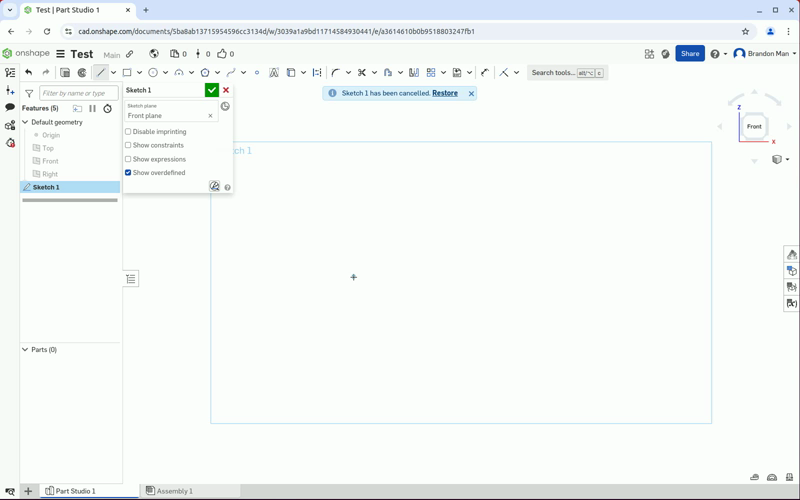
mouse_move(572, 277)
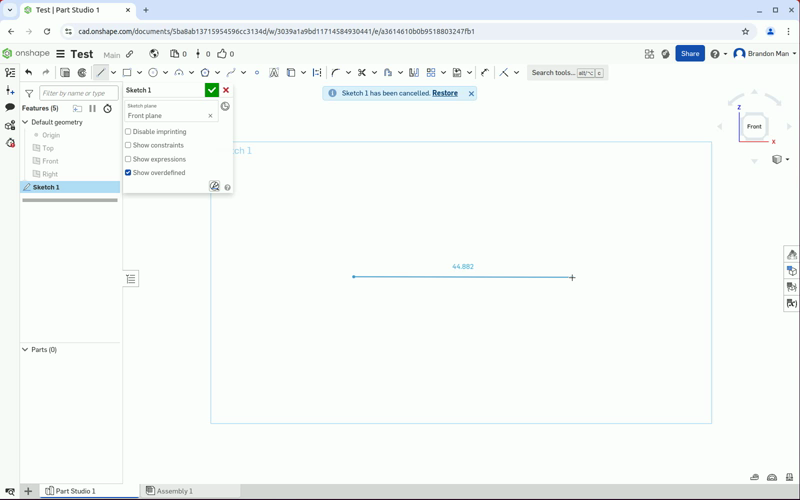
click(572, 277)
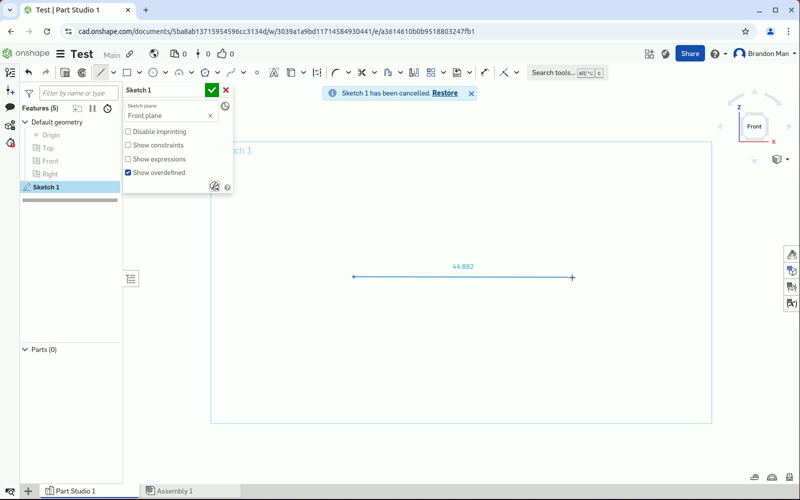
key_up(shift)
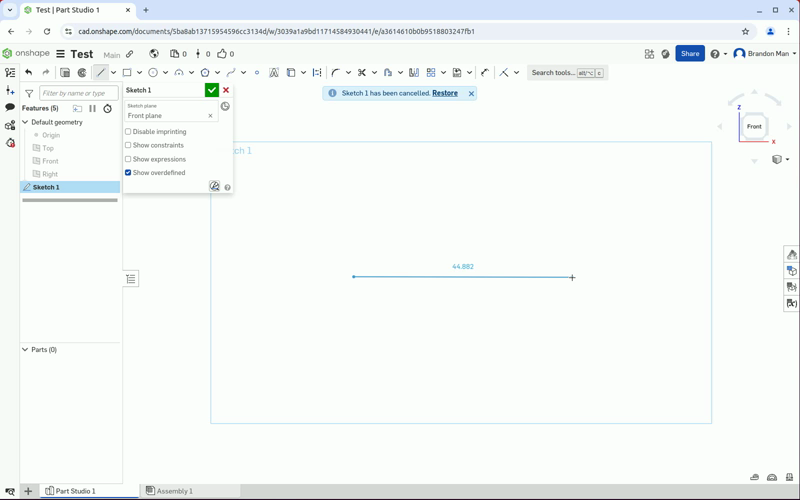
key_down(shift)
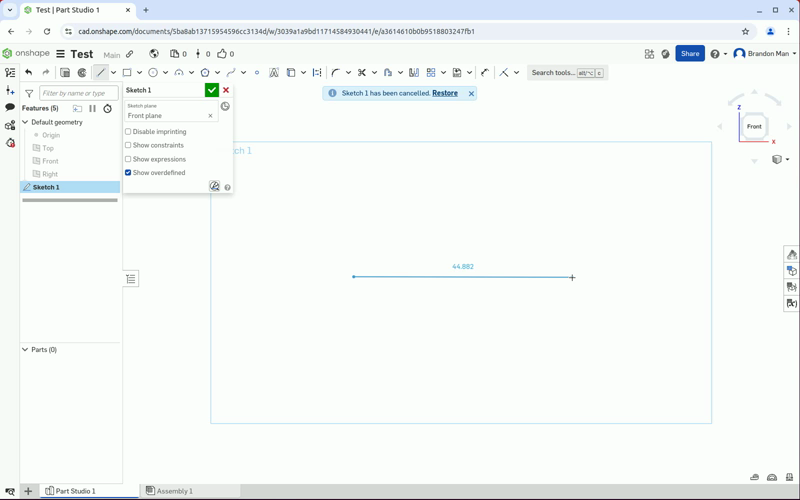
mouse_move(572, 203)
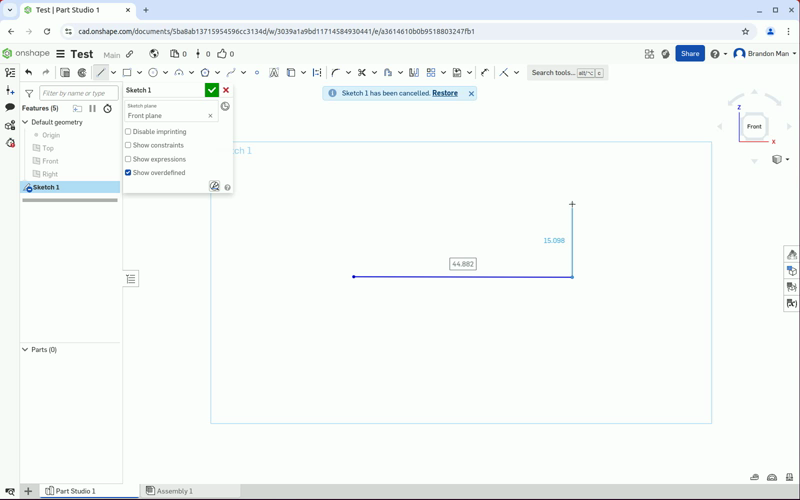
click(572, 203)
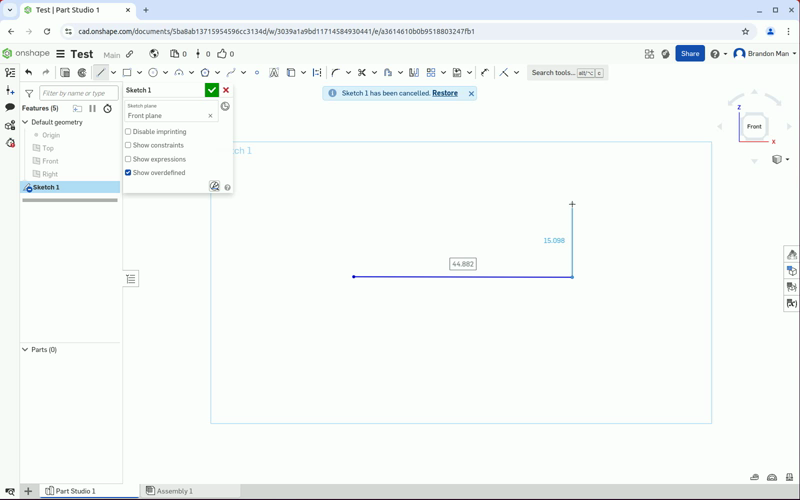
key_up(shift)
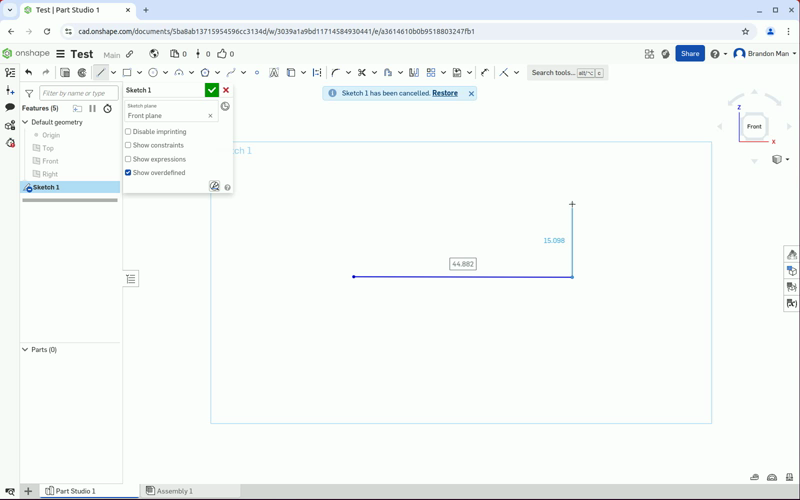
key_down(shift)
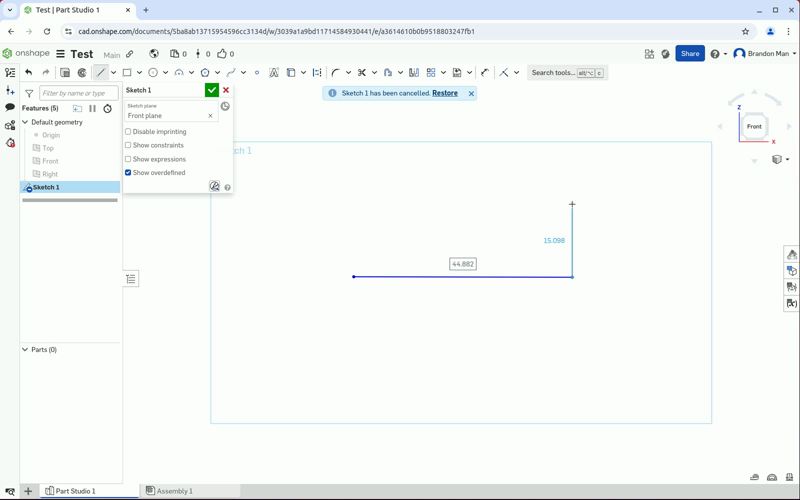
mouse_move(353, 203)
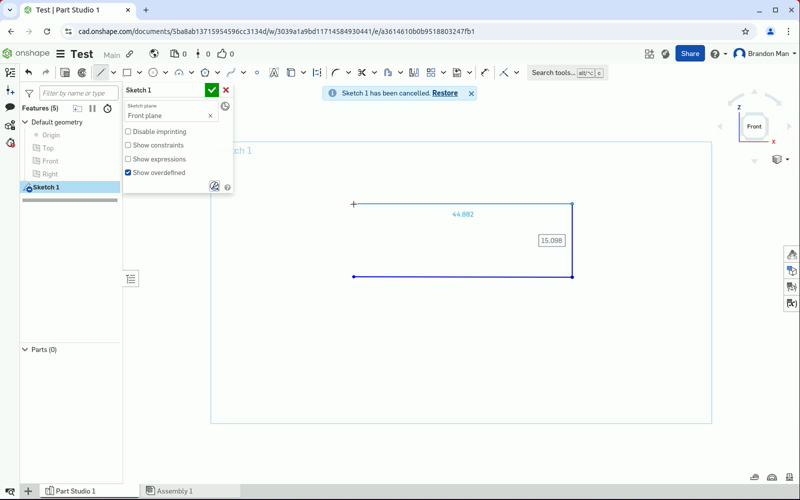
click(353, 203)
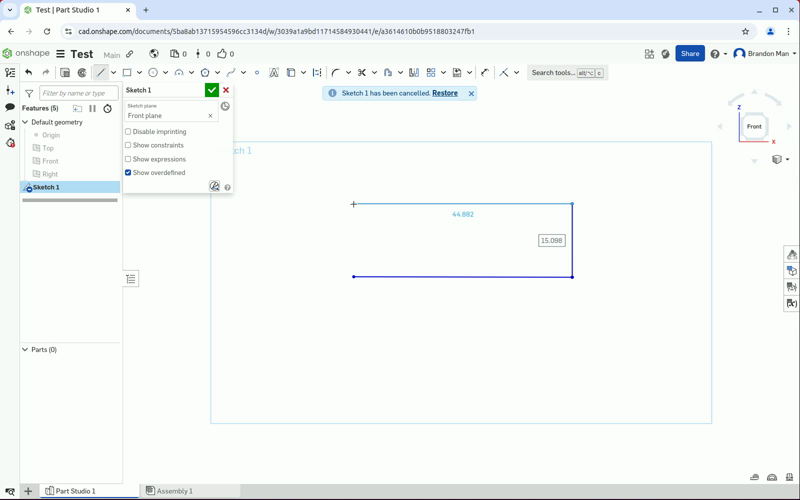
key_up(shift)
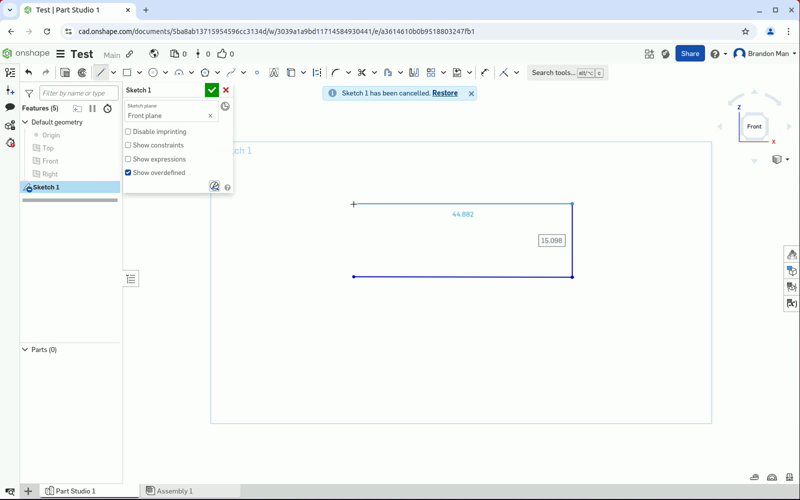
key_down(shift)
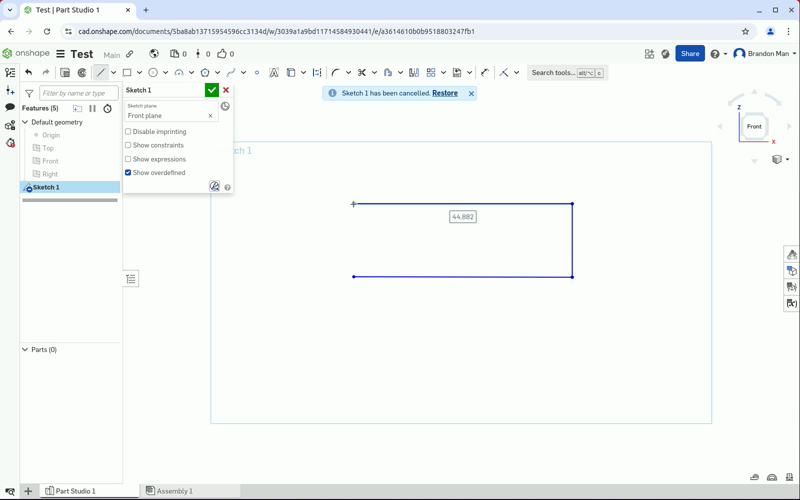
mouse_move(353, 276)
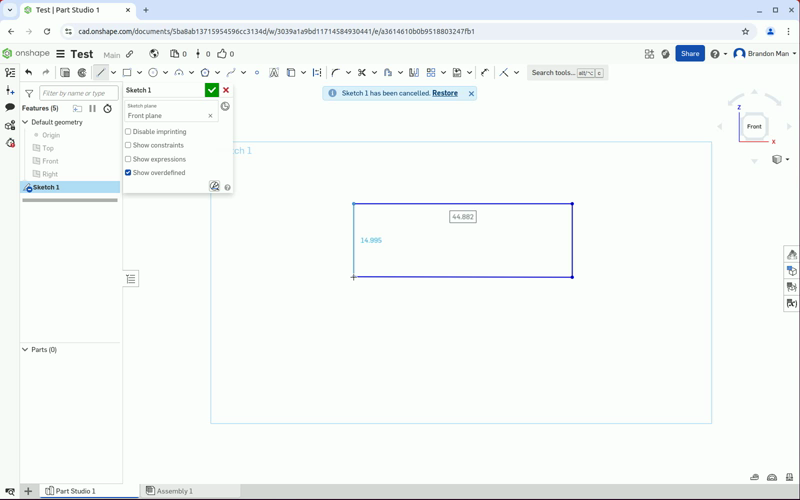
key_up(shift)
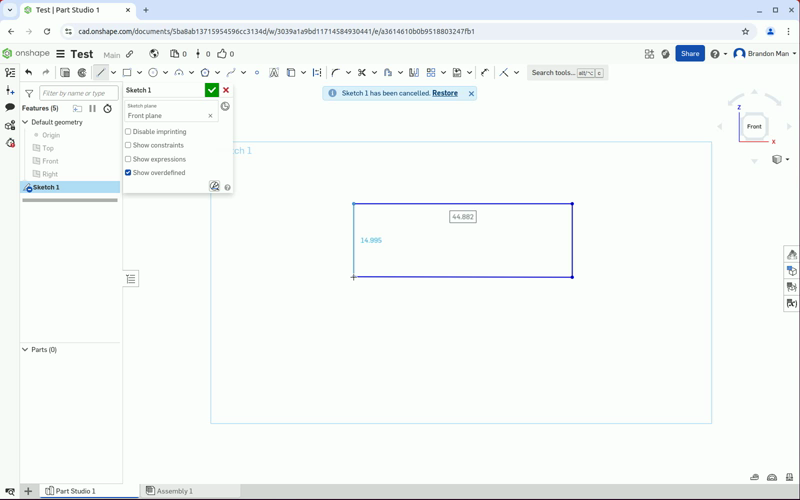
click(353, 276)
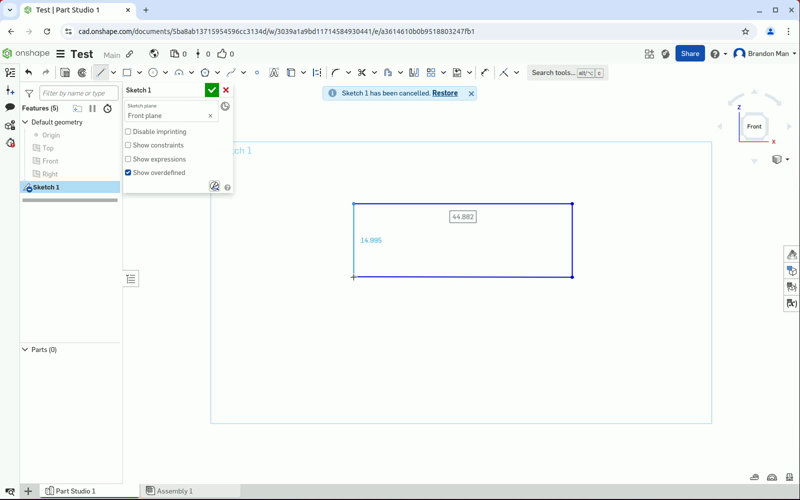
key(esc)
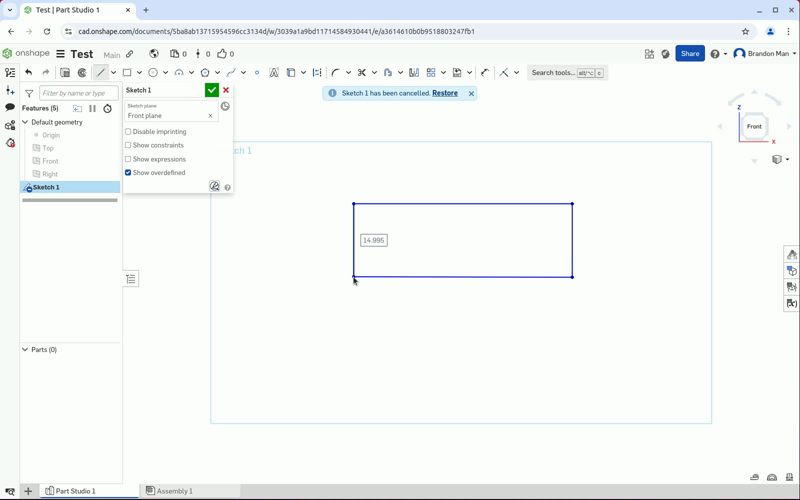
mouse_move(388, 223)
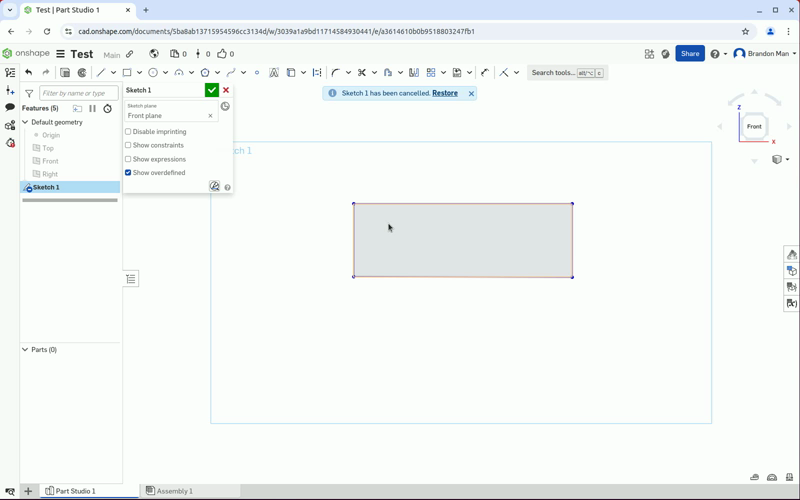
click(388, 223)
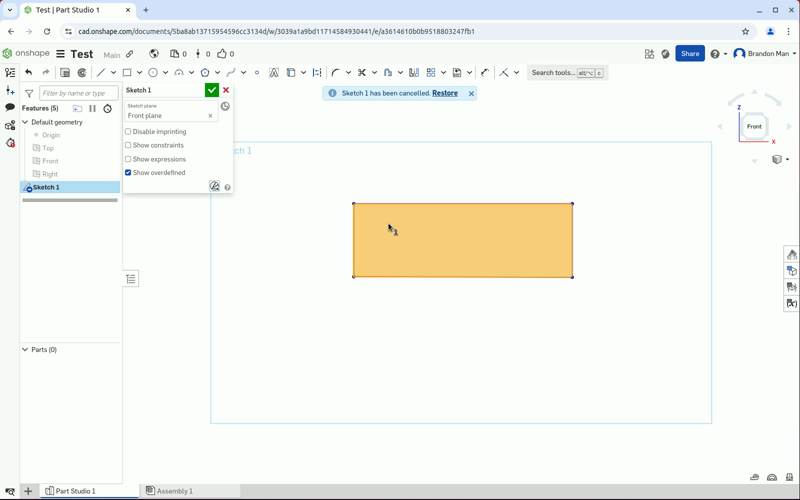
mouse_move(73, 352)
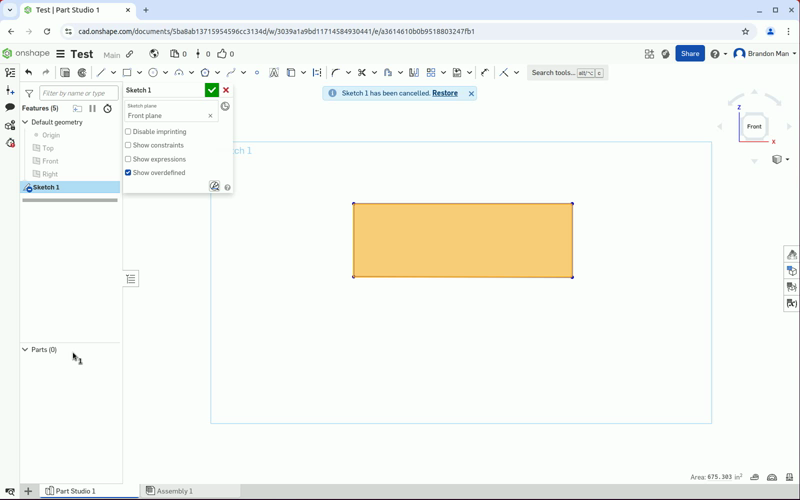
key(shift+y)
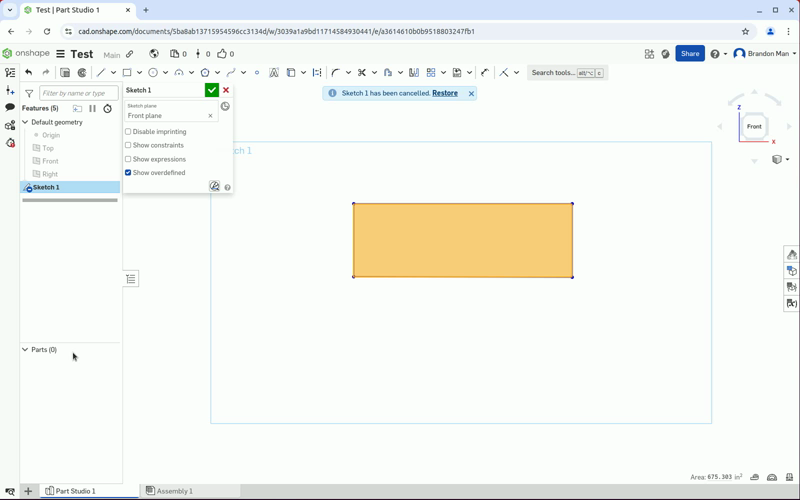
key(shift+e)
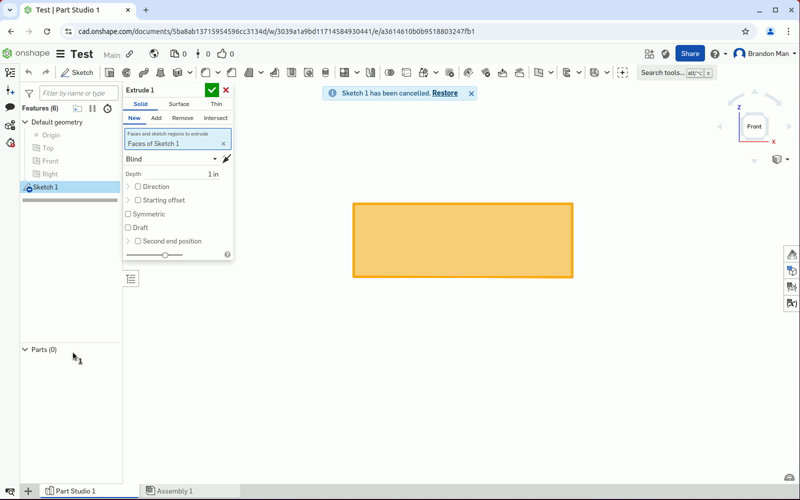
mouse_move(143, 106)
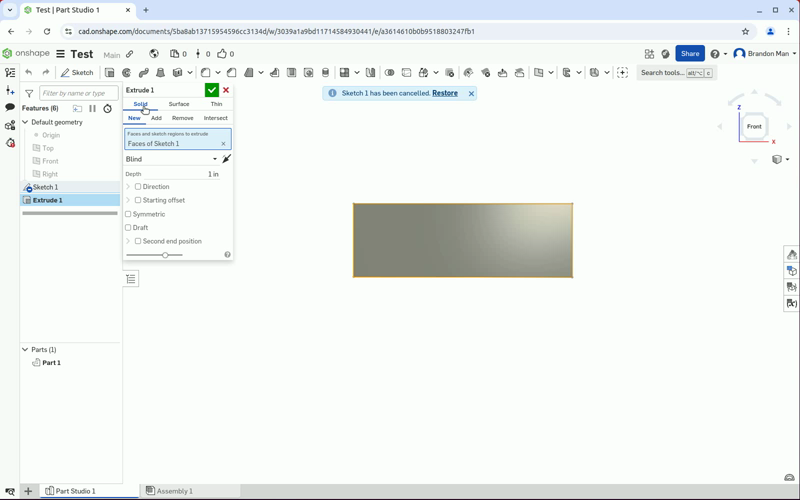
click(143, 106)
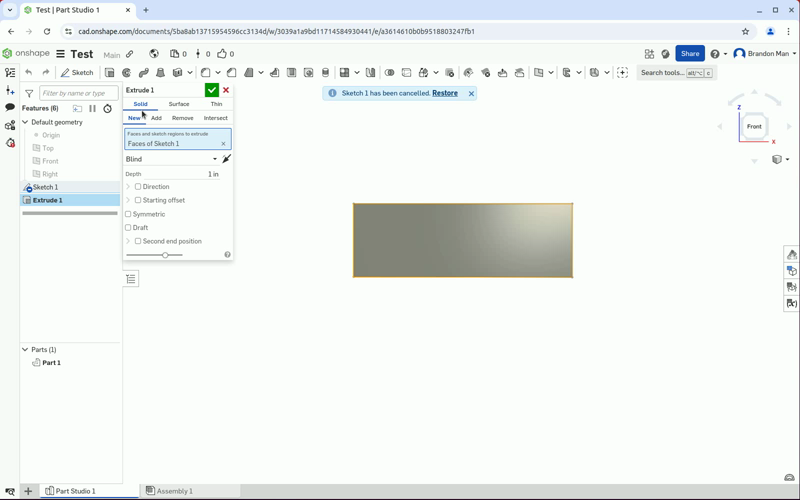
mouse_move(137, 120)
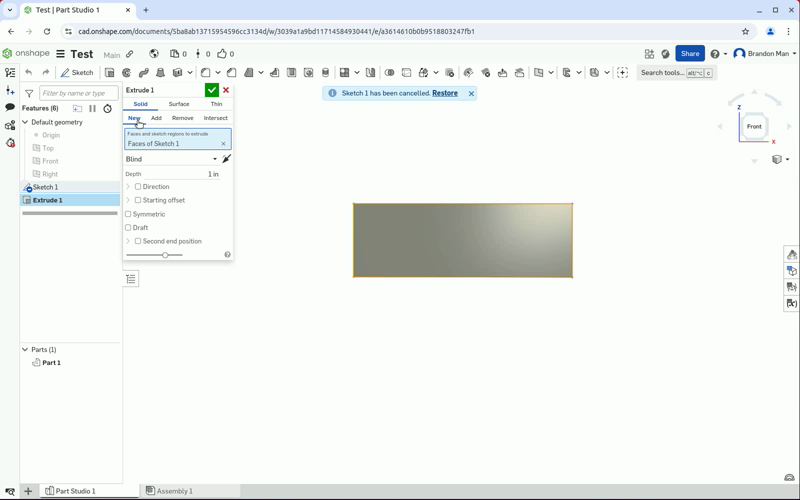
click(137, 120)
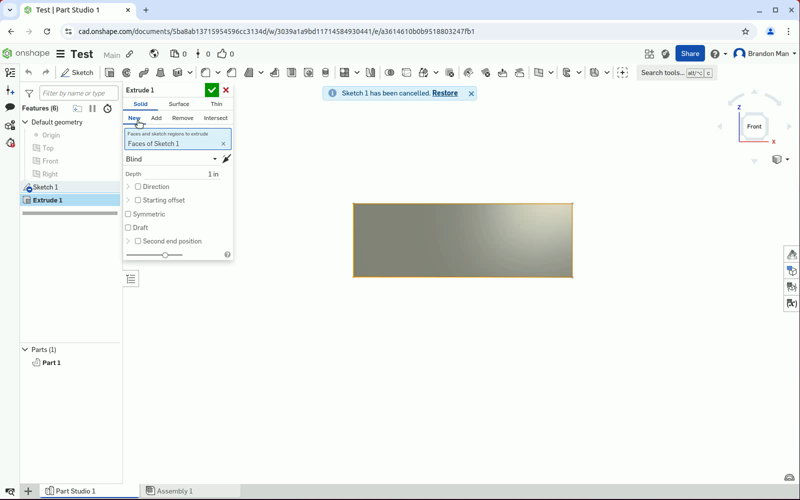
key(tab, 4)
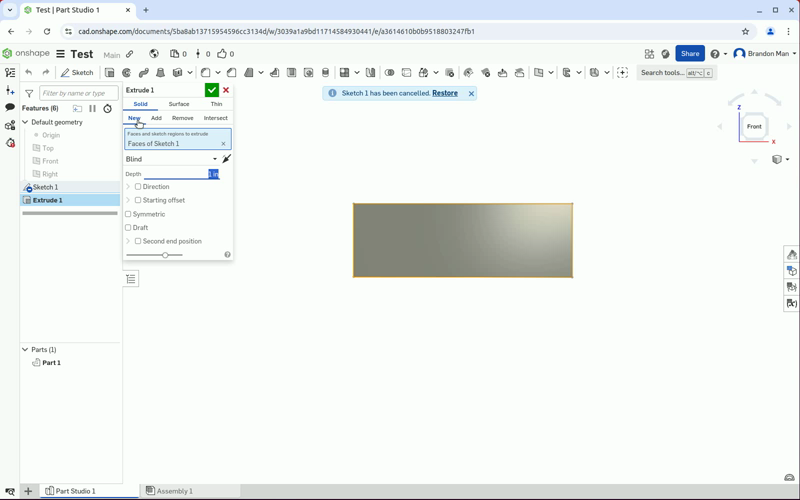
text(7.943)
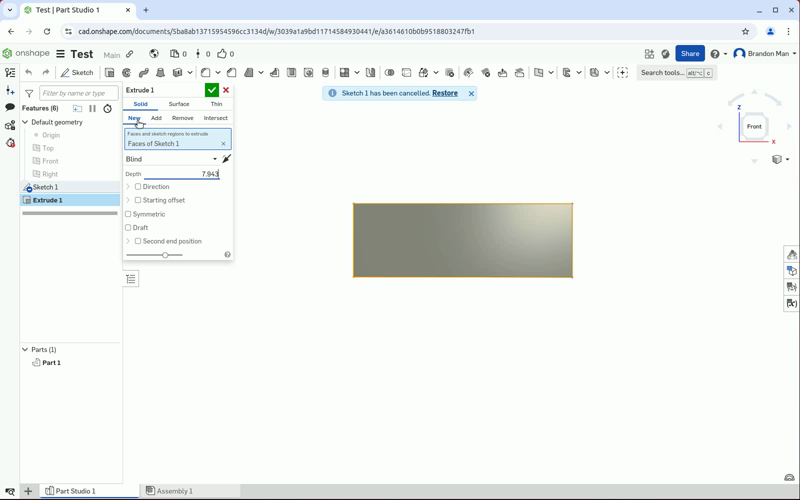
key(enter)
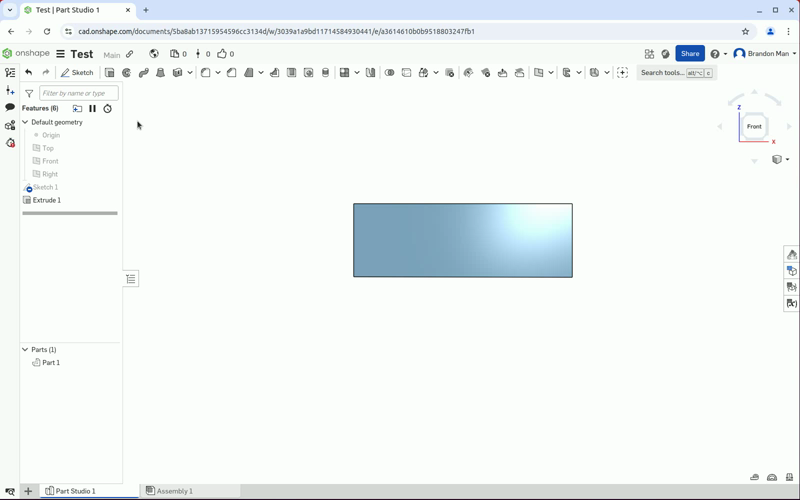
key(shift+h)
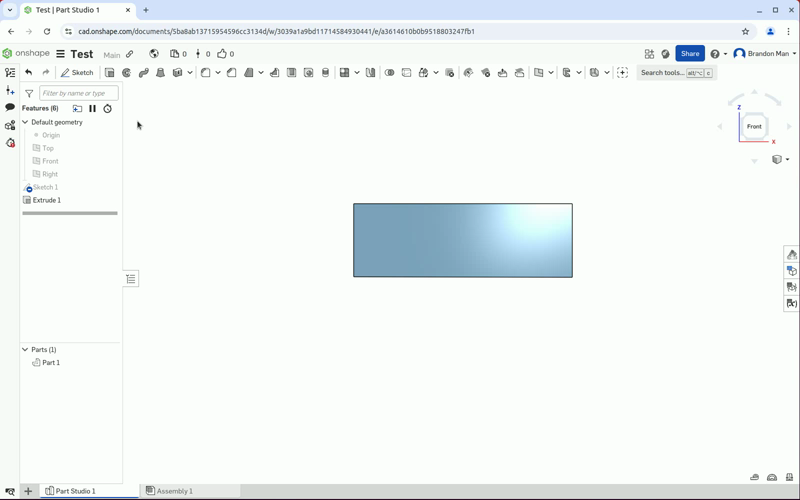
key(shift+h)
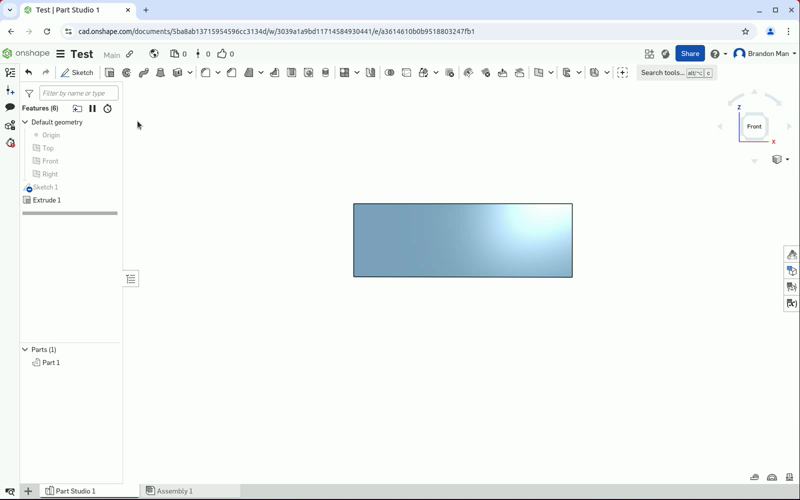
mouse_move(73, 189)
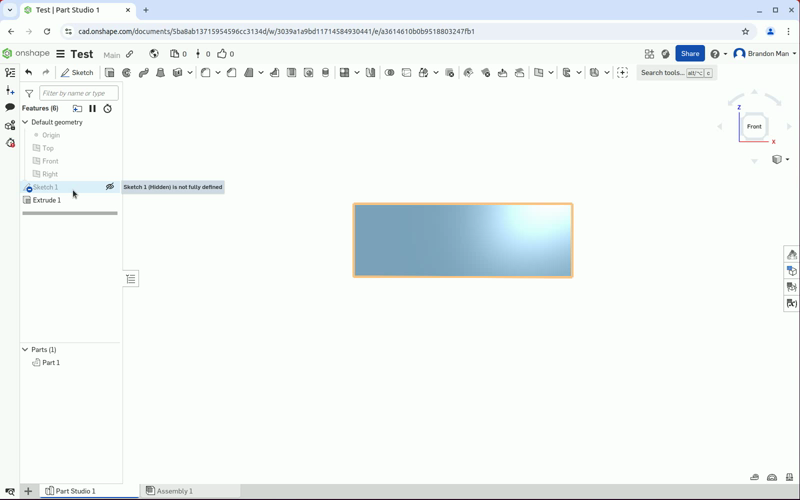
click(73, 189)
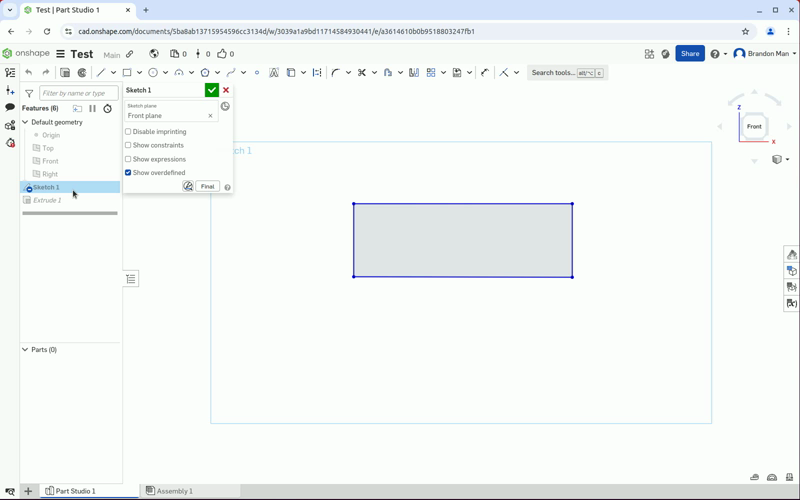
mouse_move(229, 92)
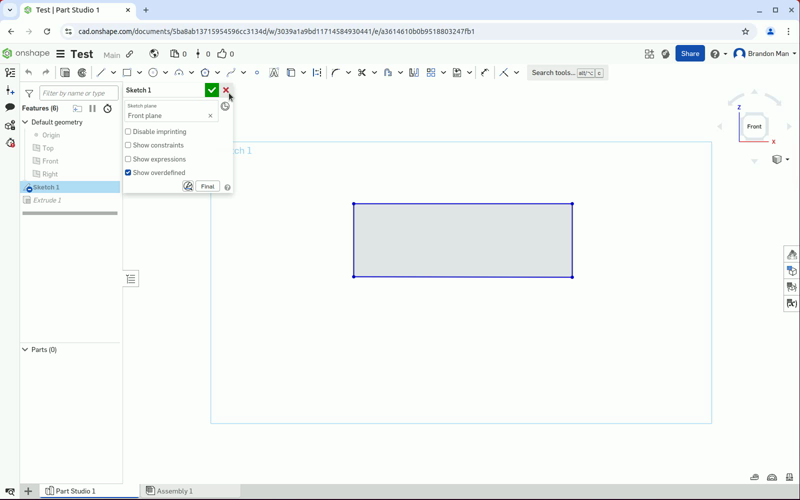
click(229, 92)
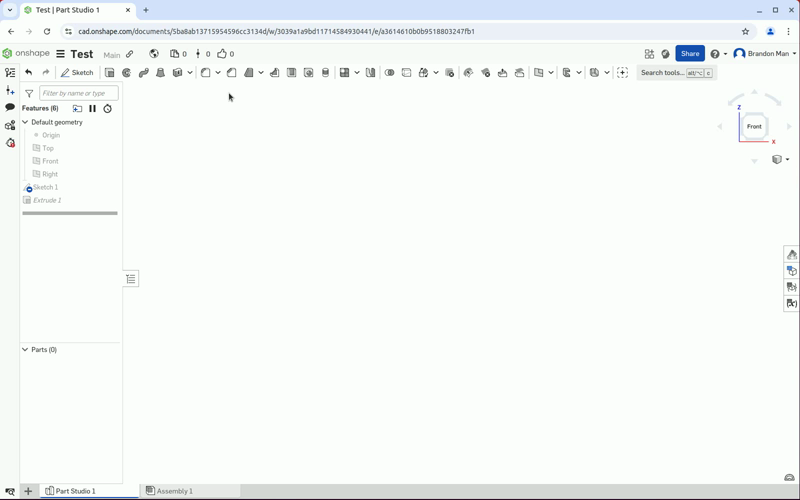
mouse_move(541, 75)
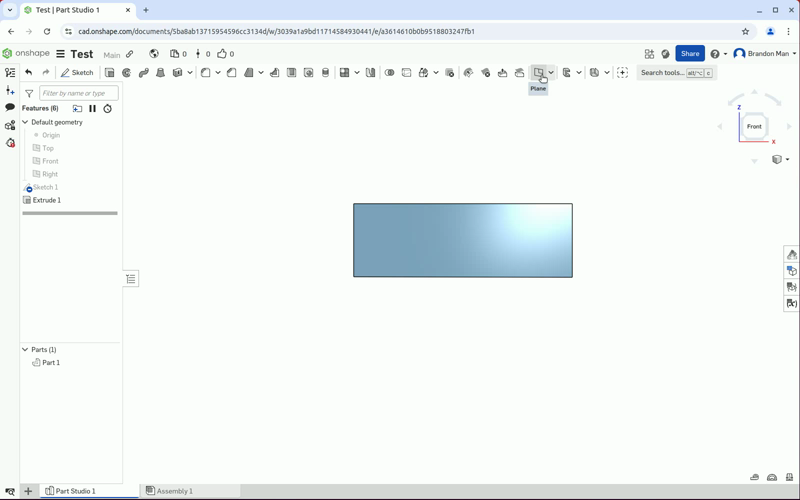
click(541, 75)
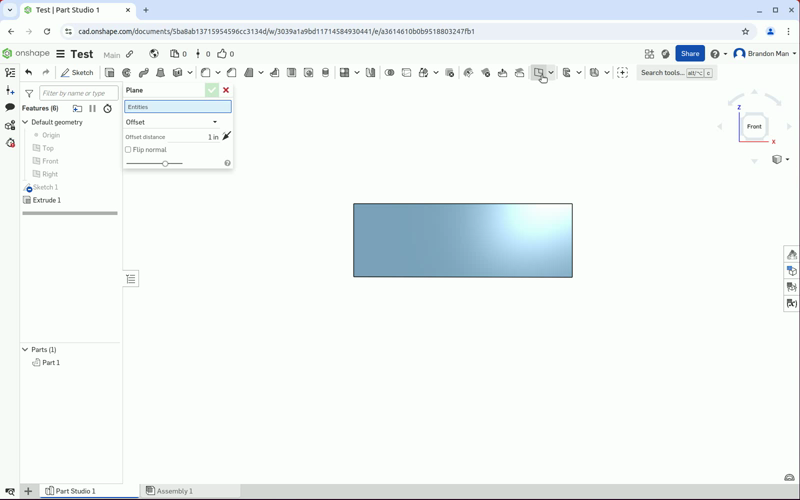
mouse_move(73, 163)
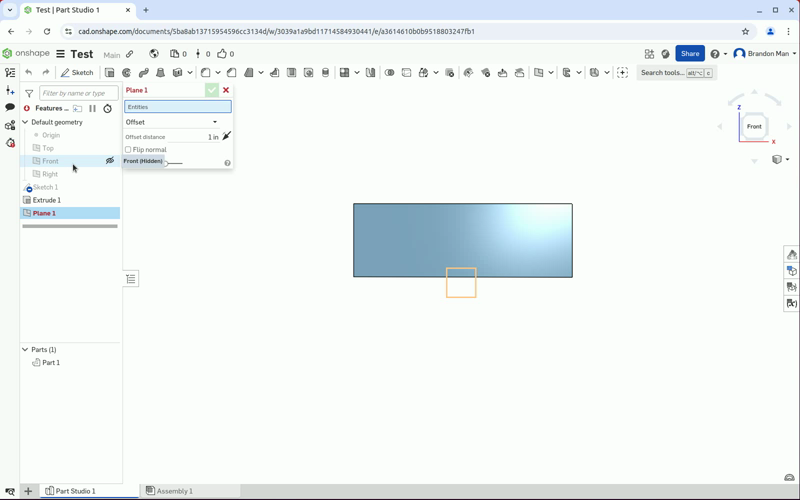
click(73, 163)
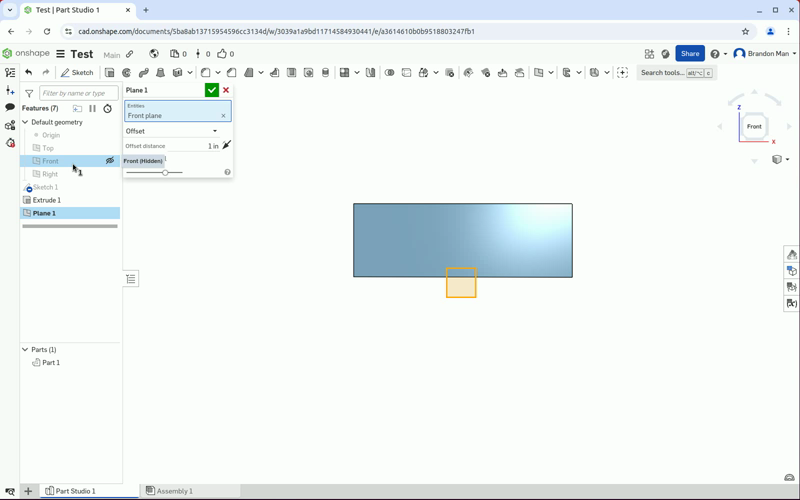
key(tab, 2)
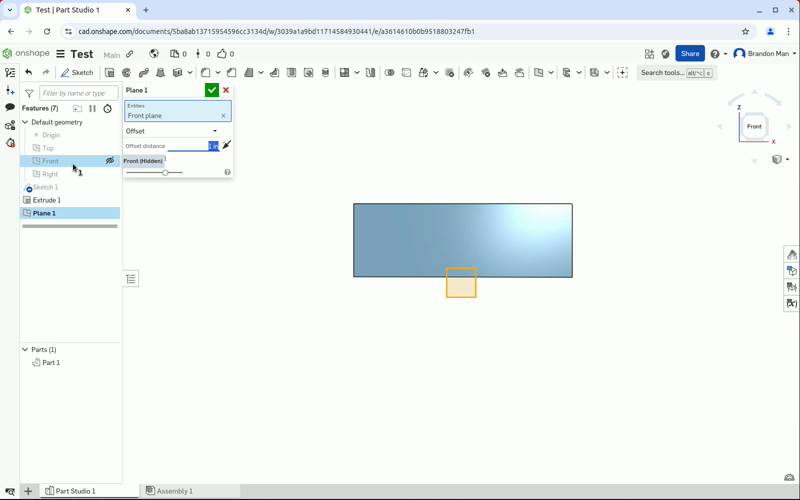
text(7.949)
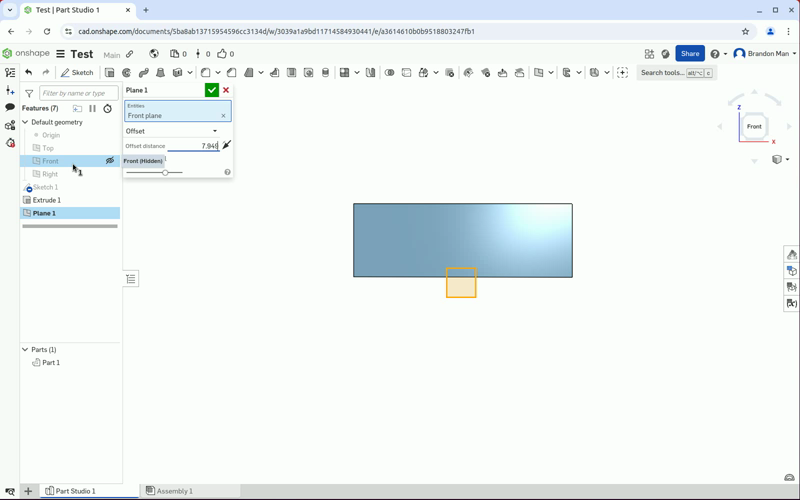
key(enter, 2)
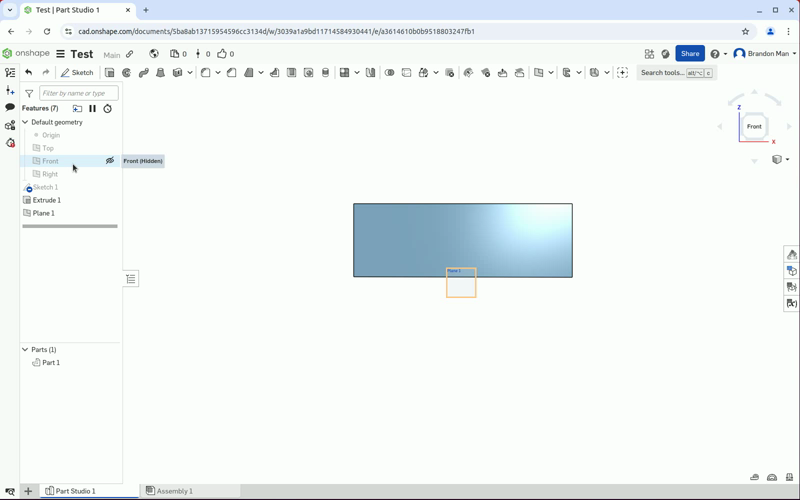
key(shift+s)
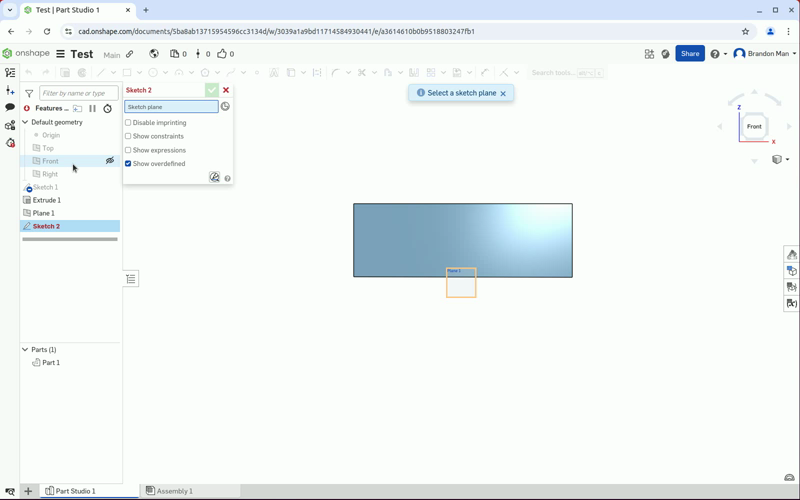
mouse_move(73, 215)
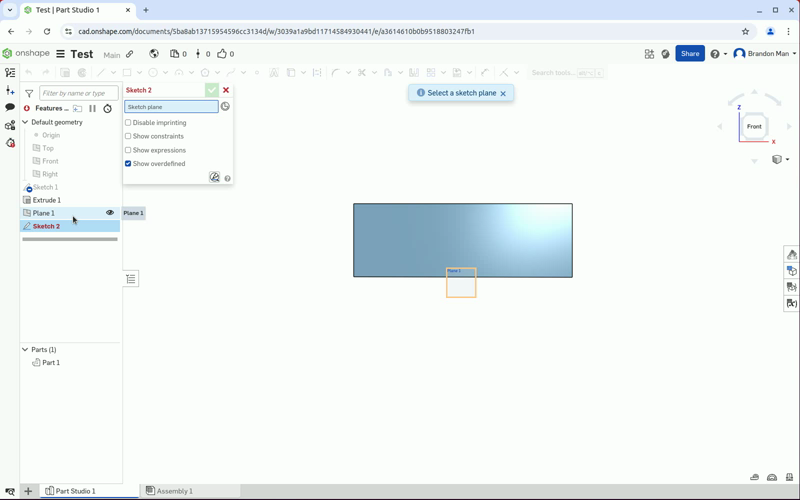
click(73, 215)
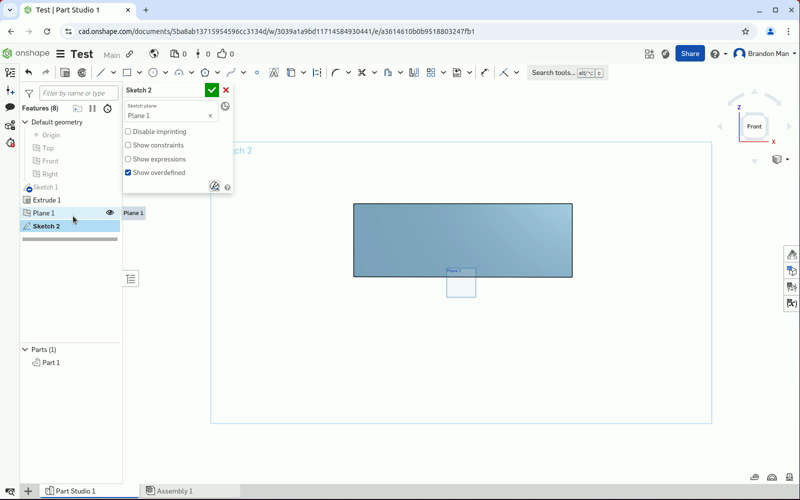
mouse_move(73, 352)
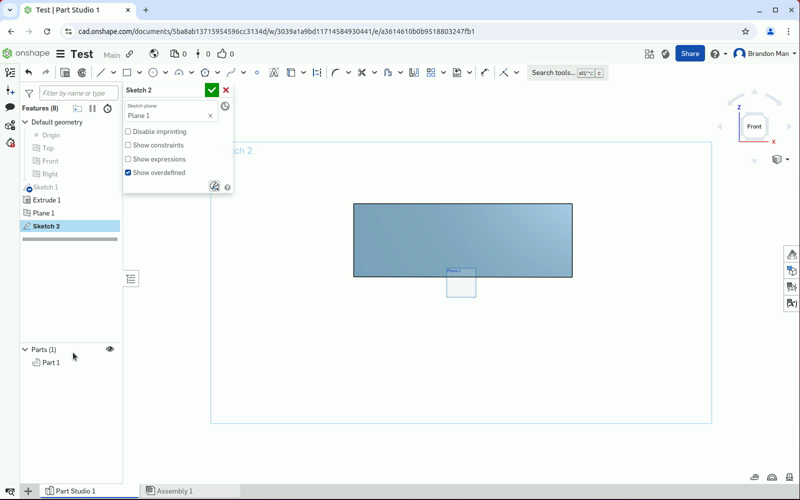
key(y)
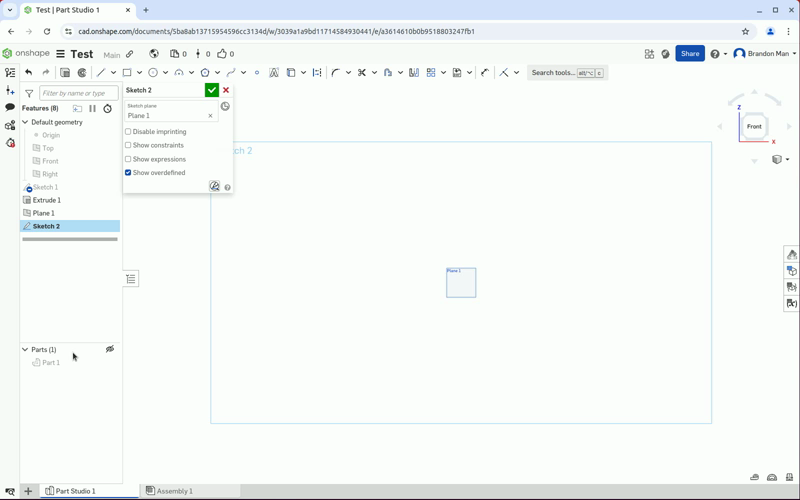
key(c)
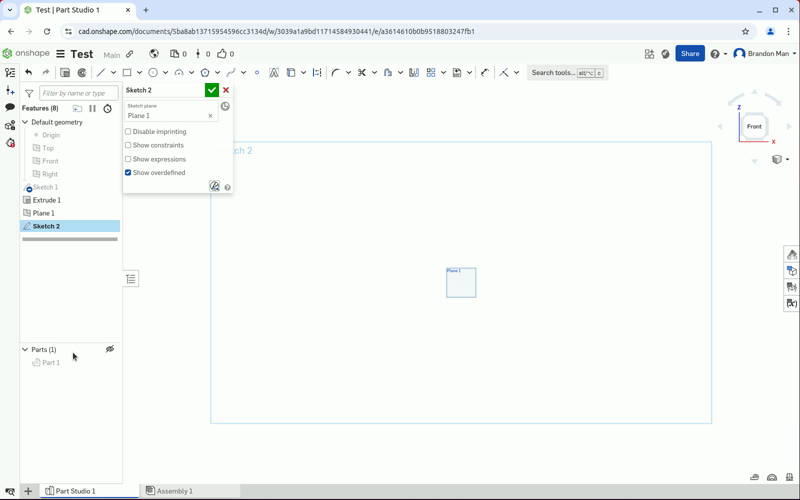
key_down(shift)
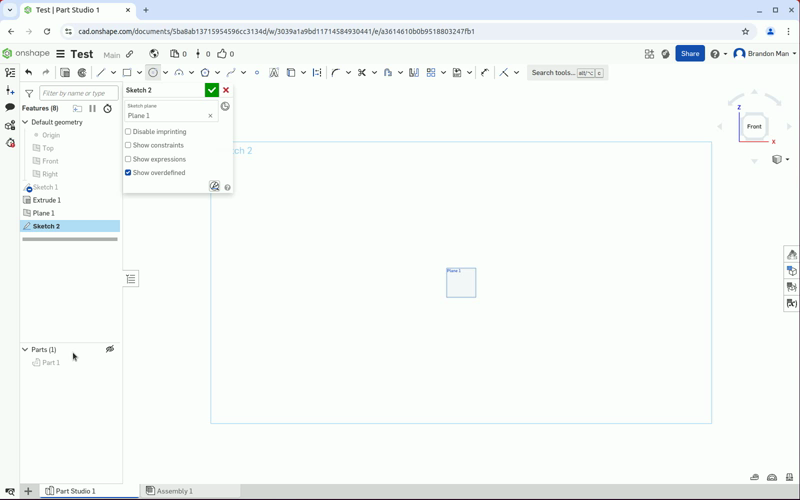
mouse_move(366, 266)
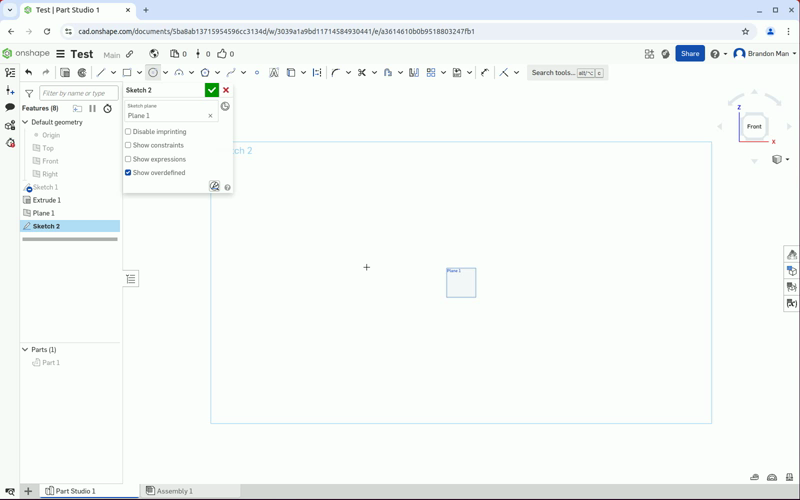
click(366, 266)
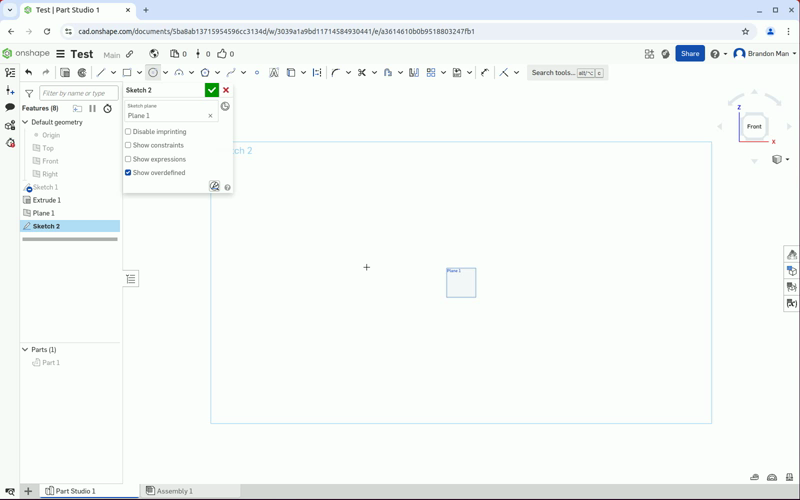
key_up(shift)
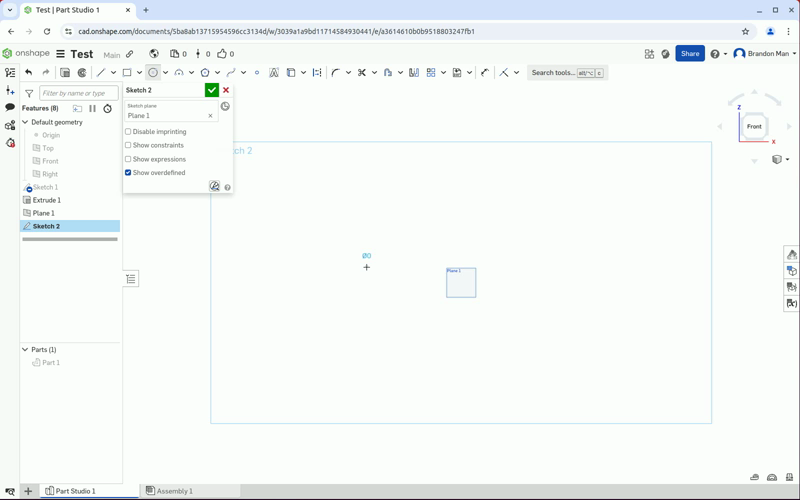
mouse_move(376, 266)
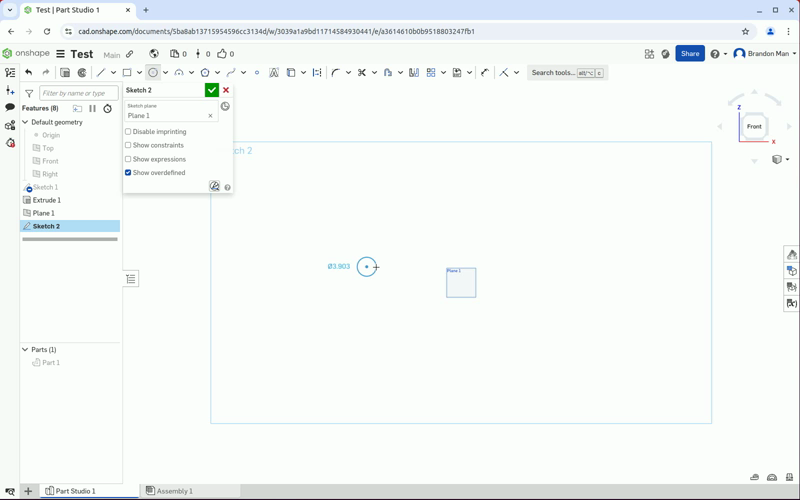
click(376, 266)
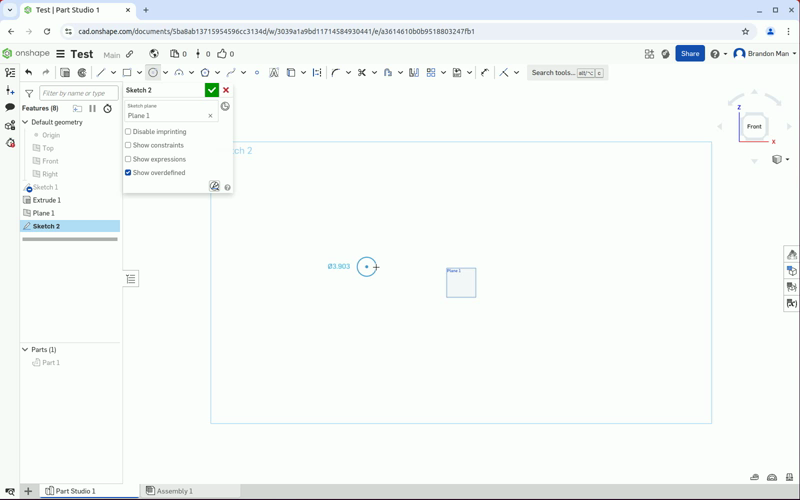
key(esc)
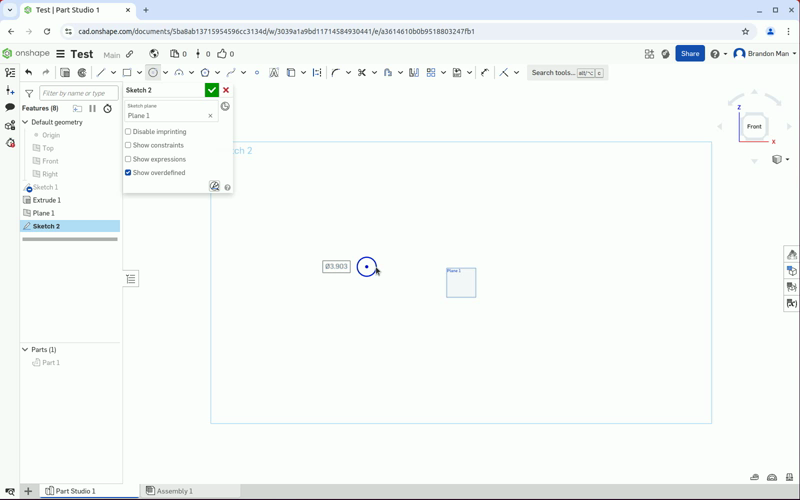
mouse_move(367, 258)
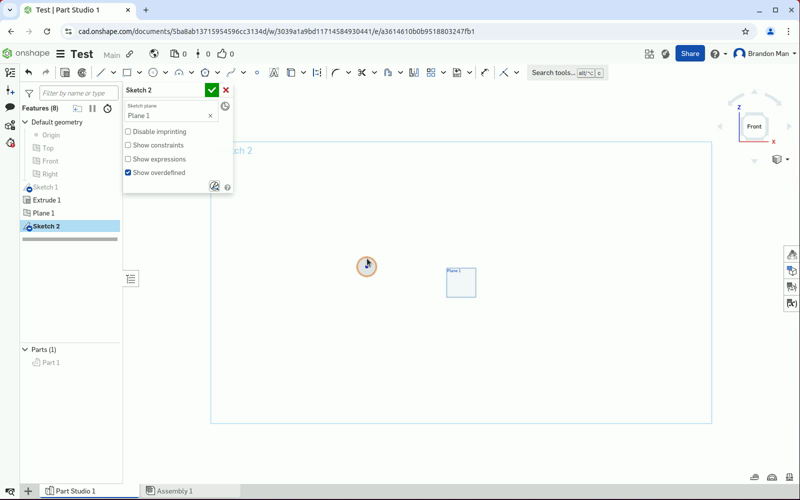
scroll(6)
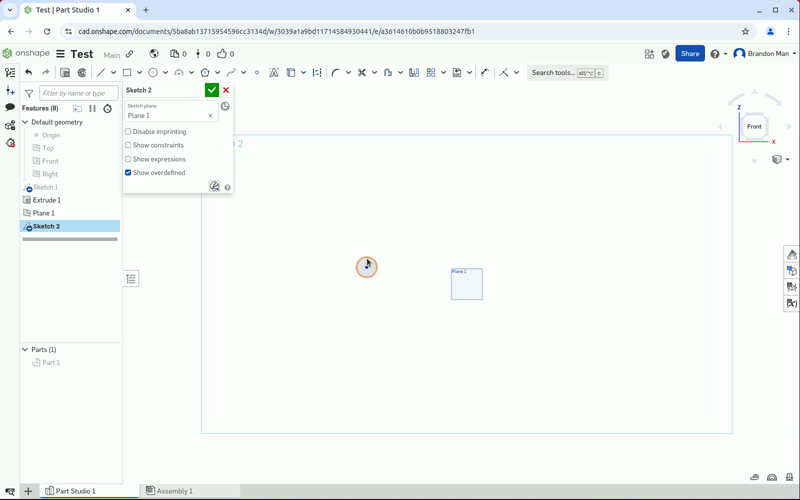
scroll(6)
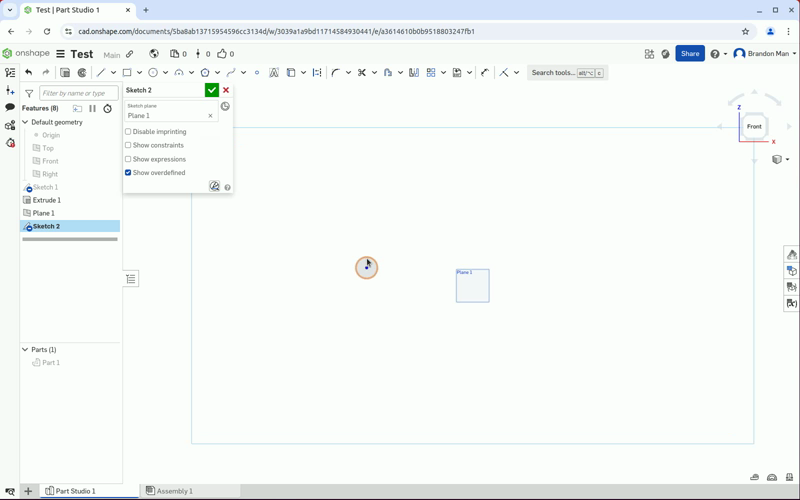
scroll(6)
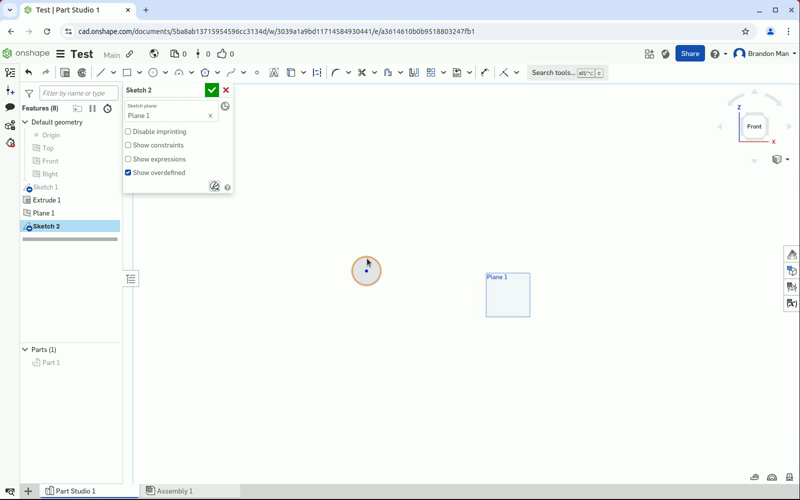
scroll(6)
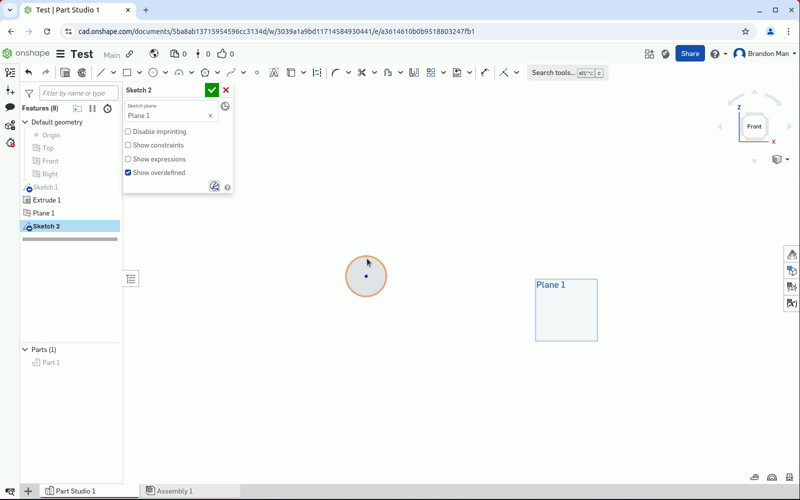
scroll(6)
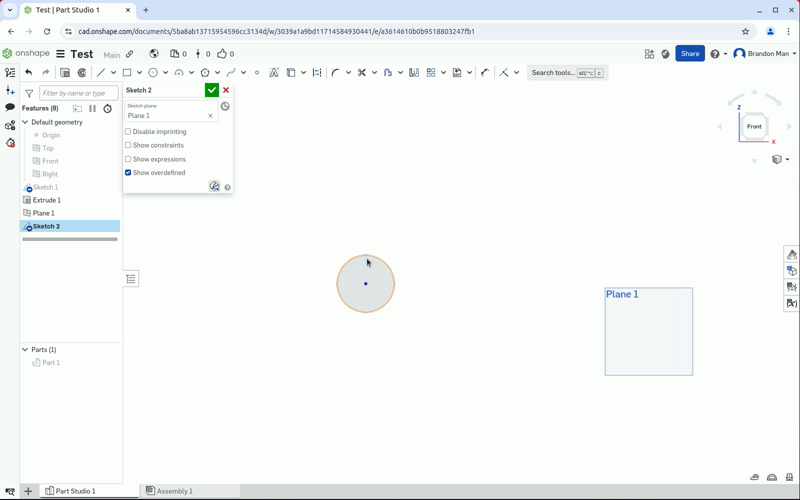
scroll(6)
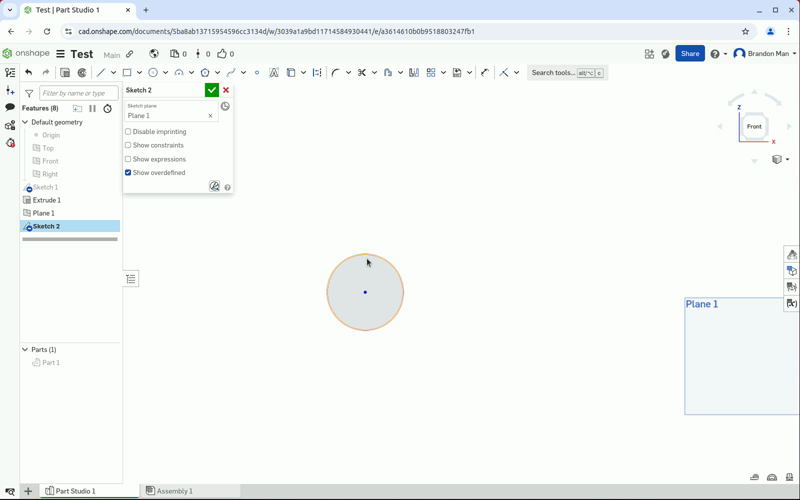
scroll(6)
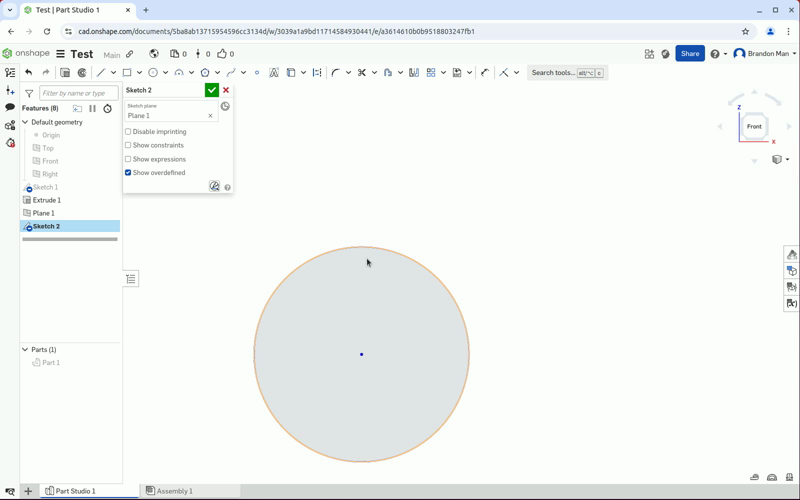
click(367, 258)
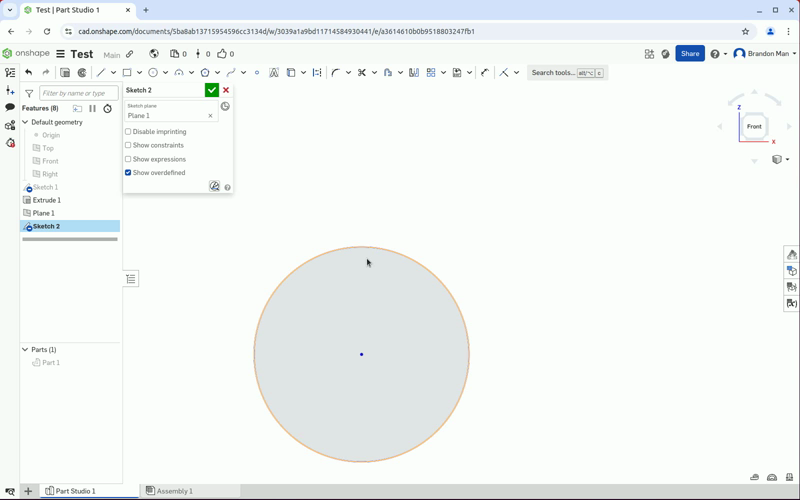
scroll(-6)
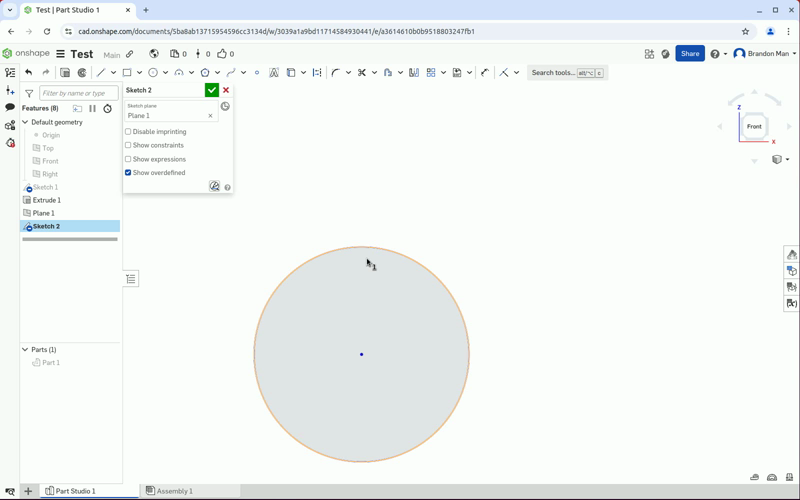
scroll(-6)
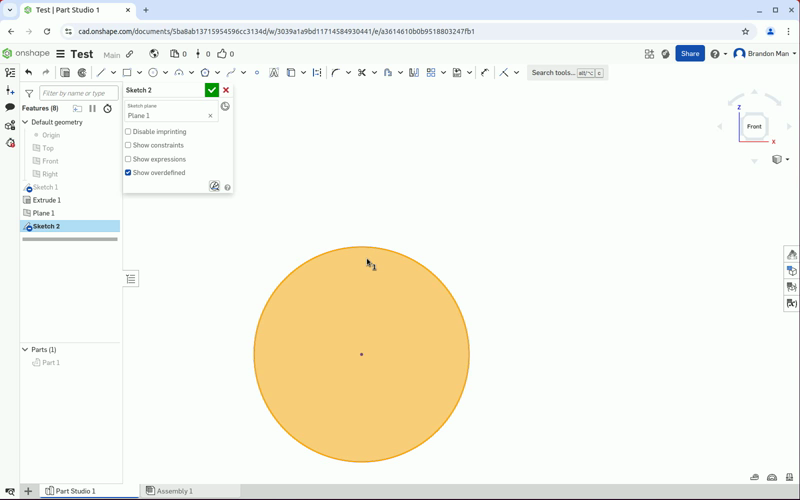
scroll(-6)
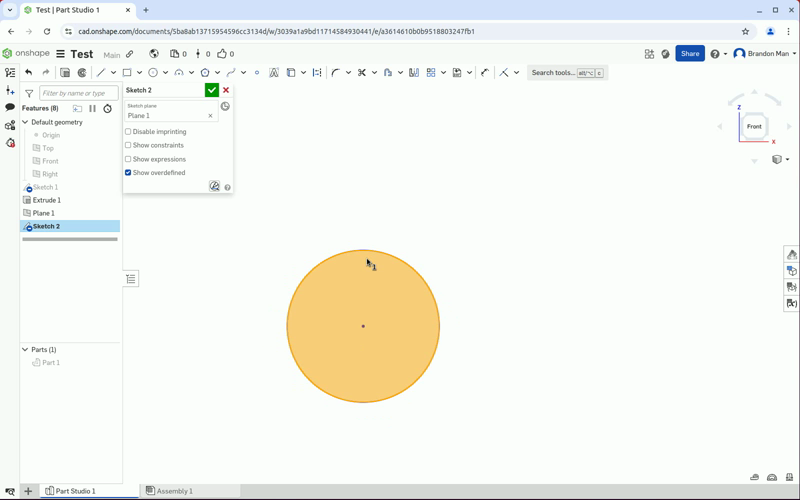
scroll(-6)
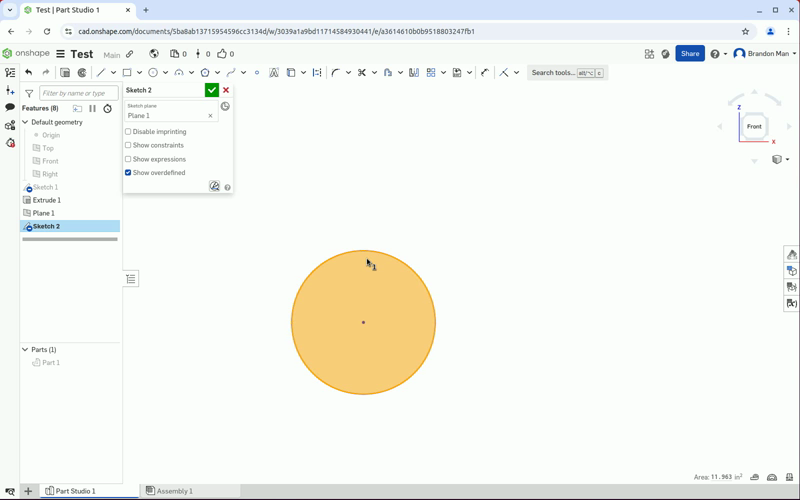
scroll(-6)
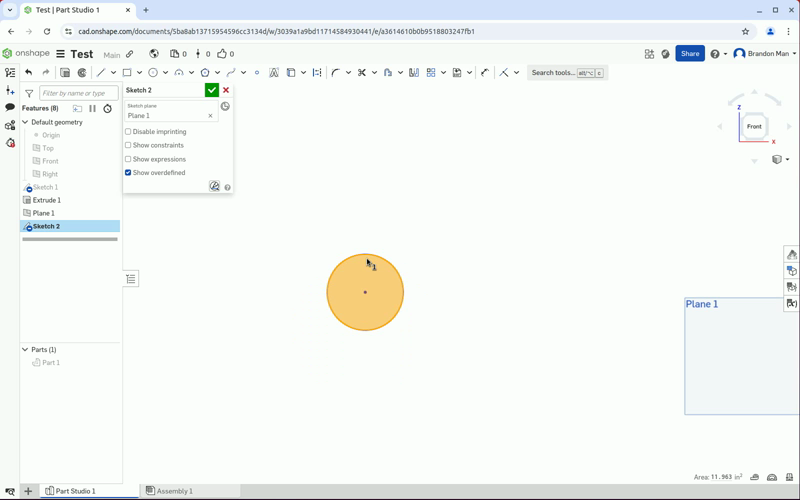
scroll(-6)
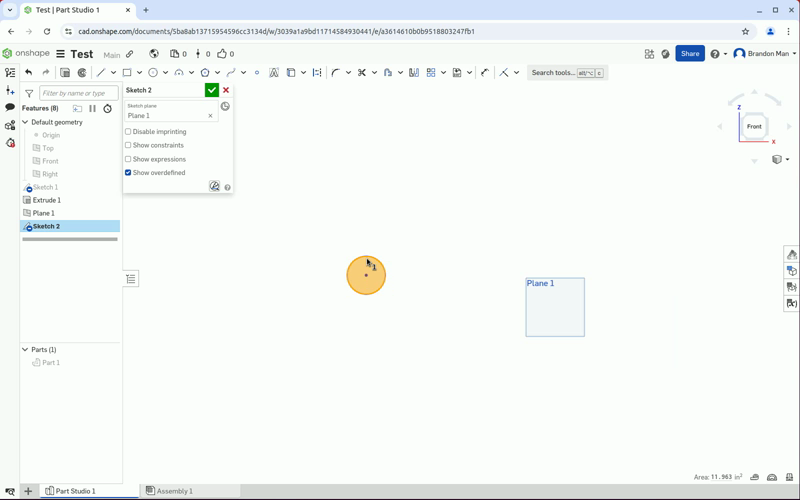
scroll(-6)
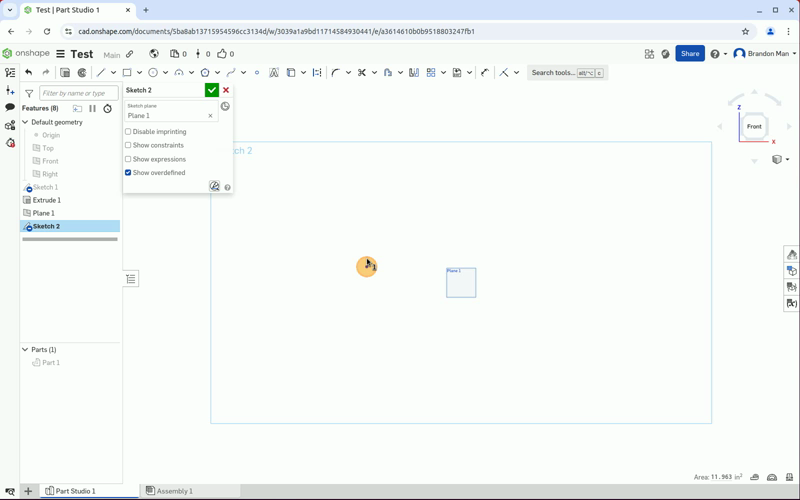
mouse_move(73, 352)
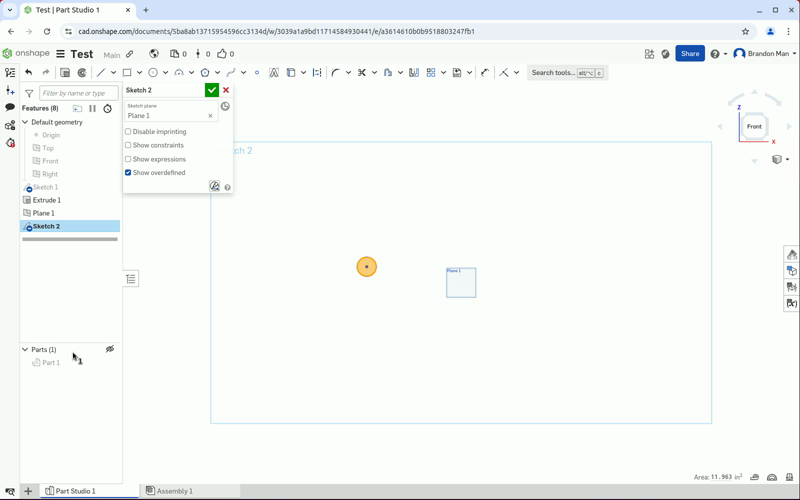
key(shift+y)
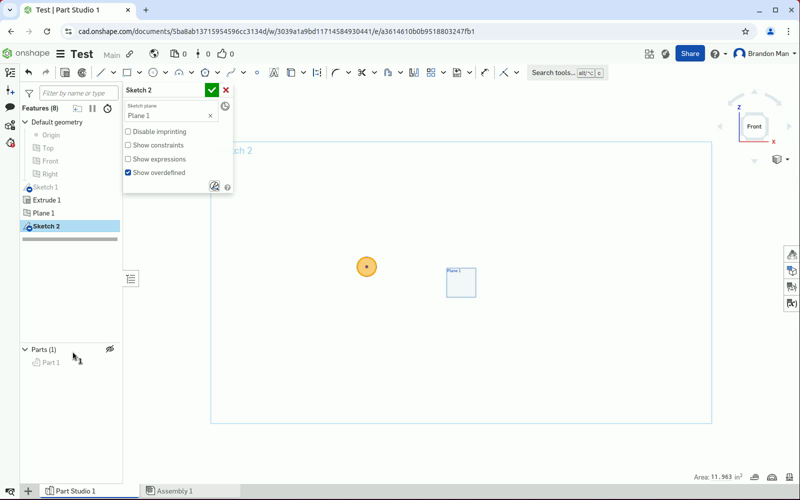
key(shift+e)
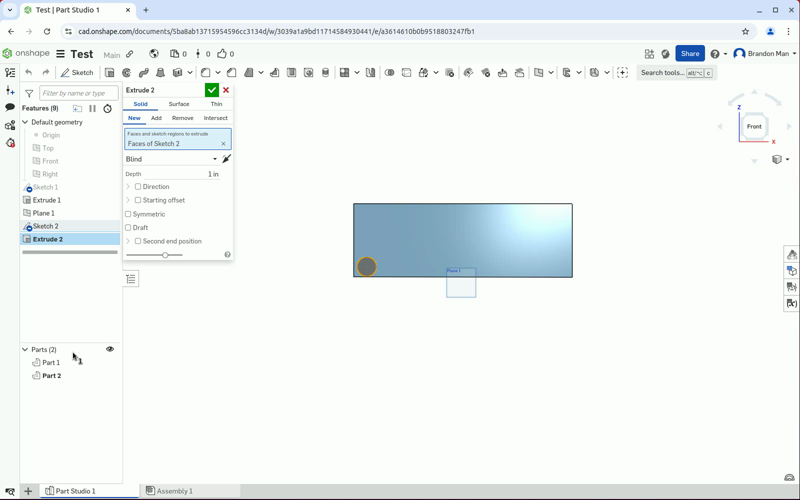
mouse_move(143, 106)
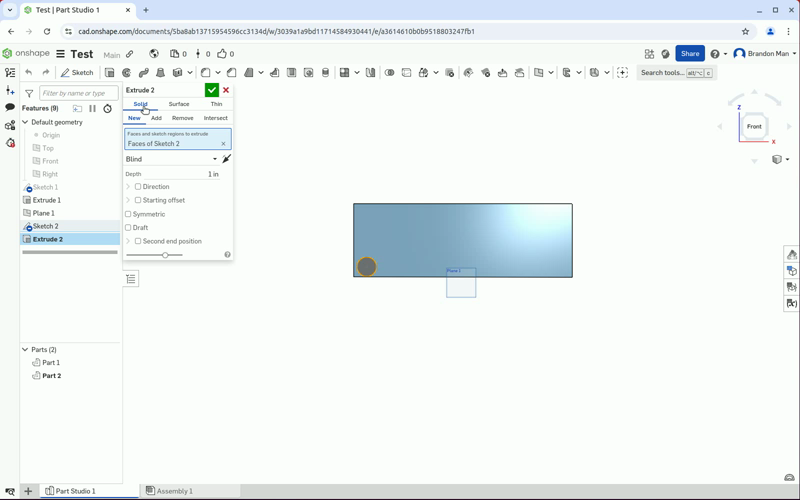
click(143, 106)
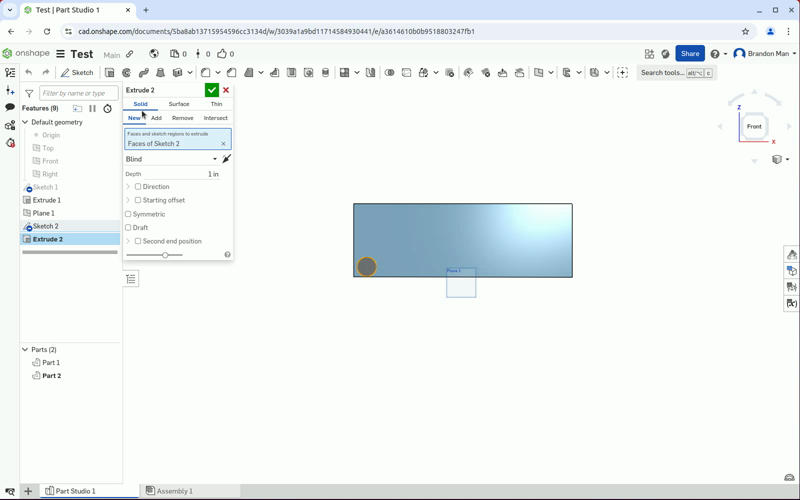
mouse_move(137, 120)
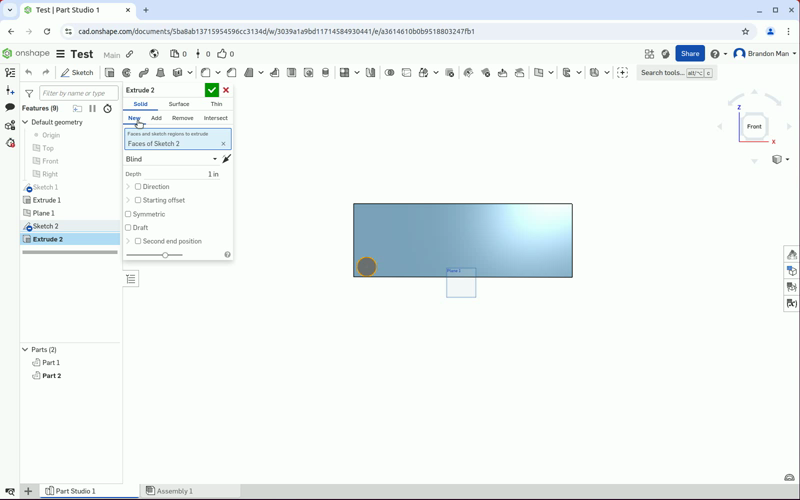
click(137, 120)
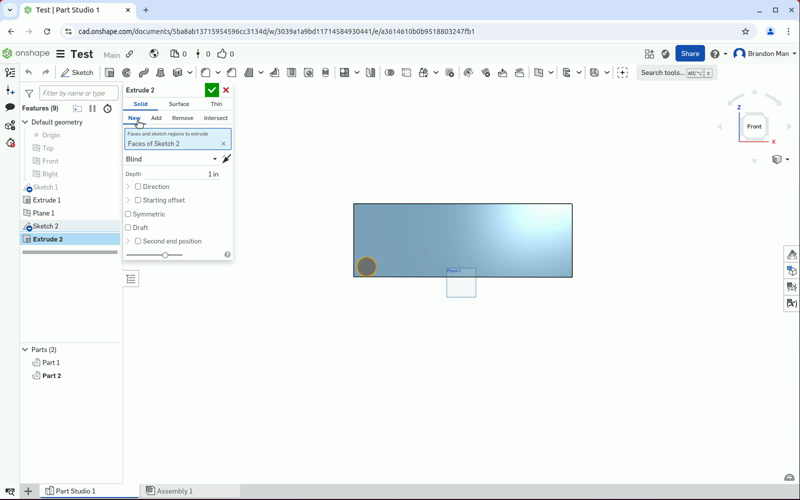
key(tab, 4)
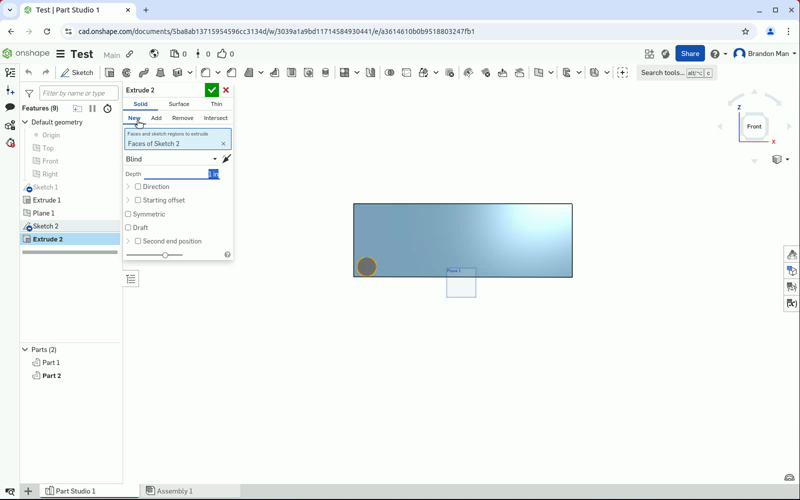
text(7.943)
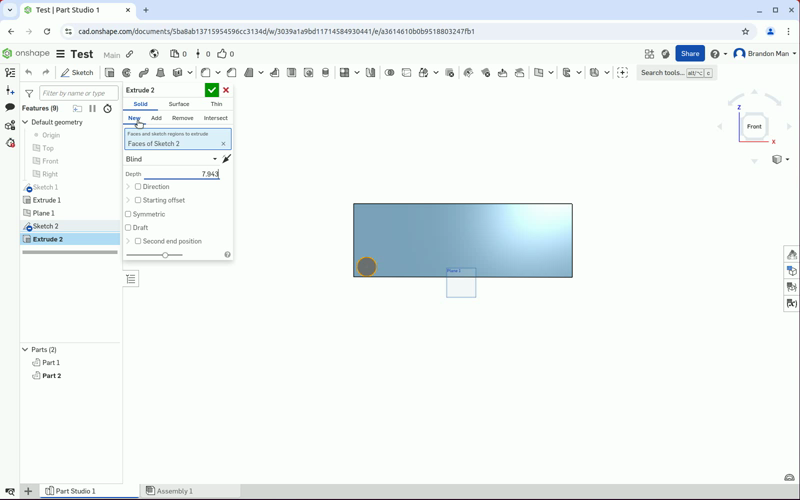
key(enter)
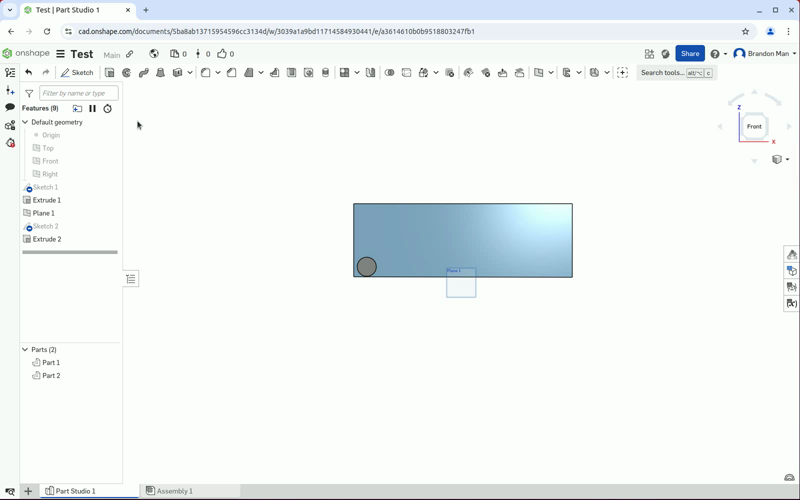
key(shift+h)
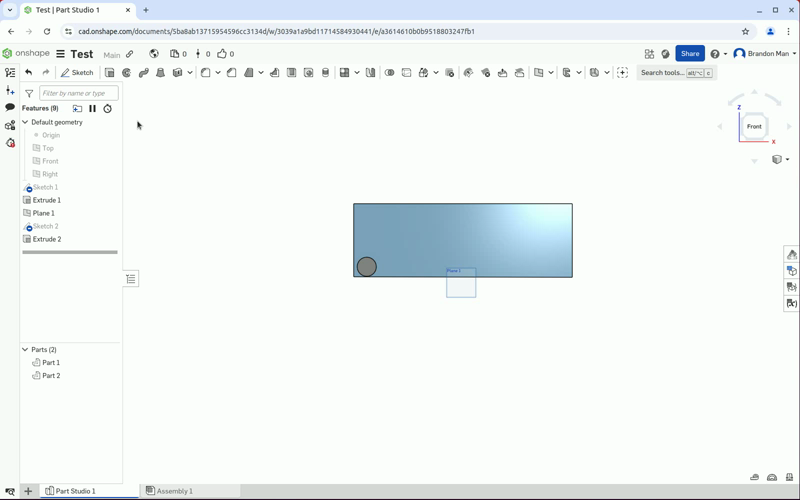
key(shift+h)
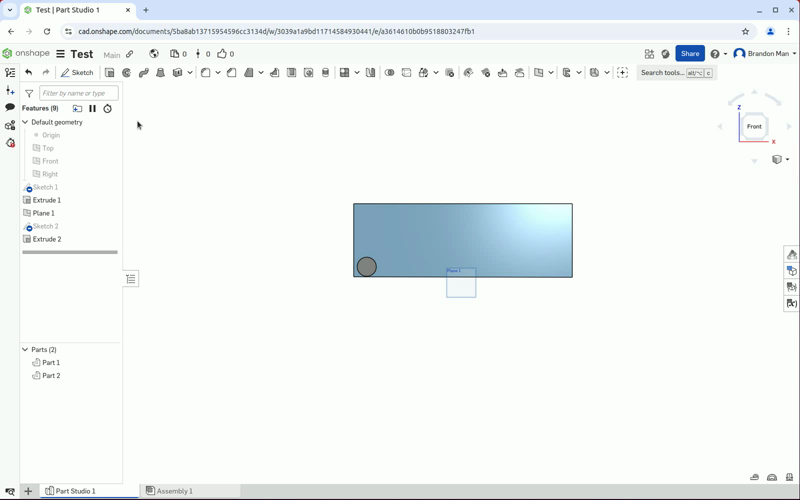
mouse_move(73, 189)
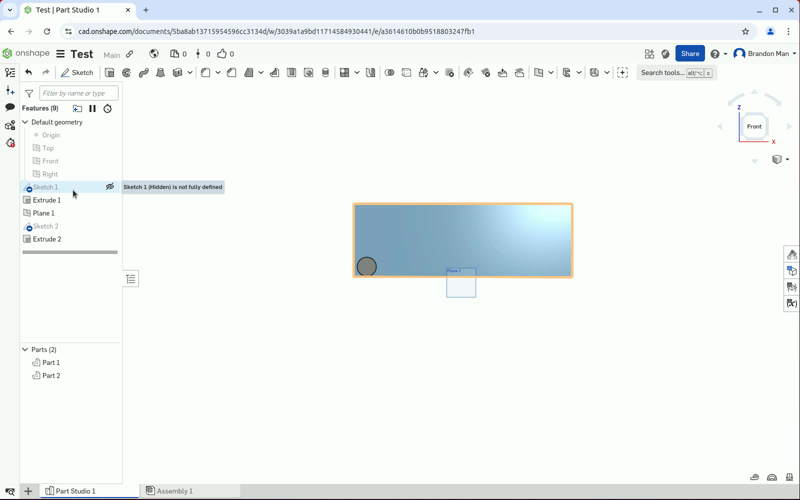
click(73, 189)
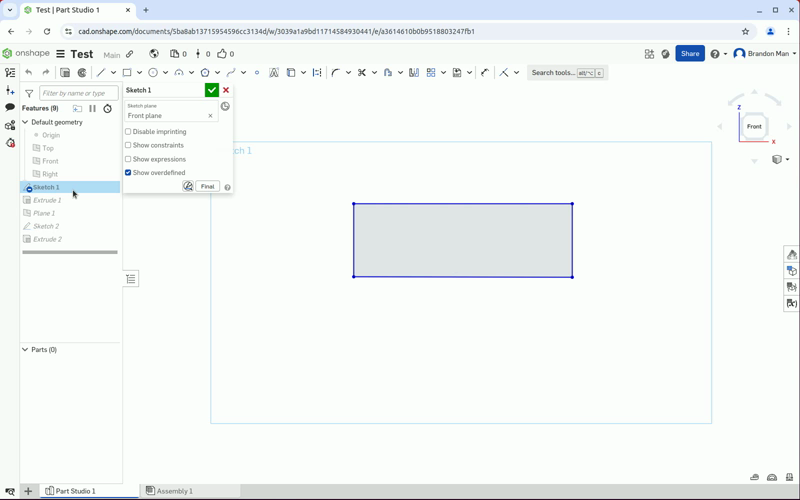
mouse_move(229, 92)
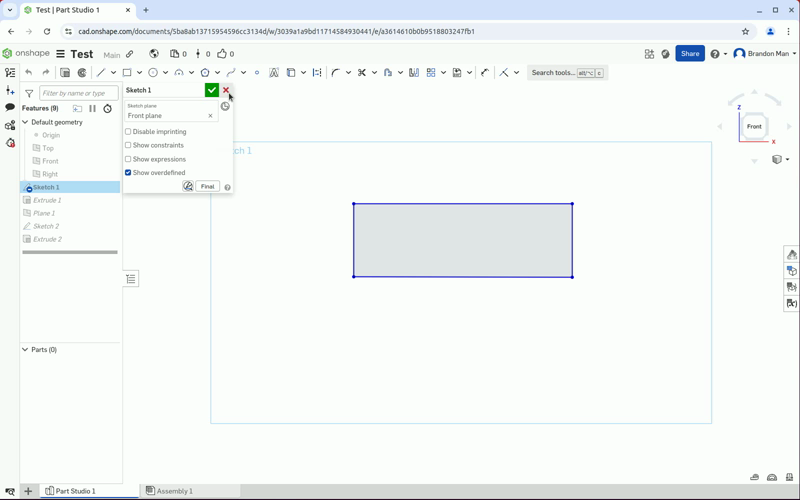
click(229, 92)
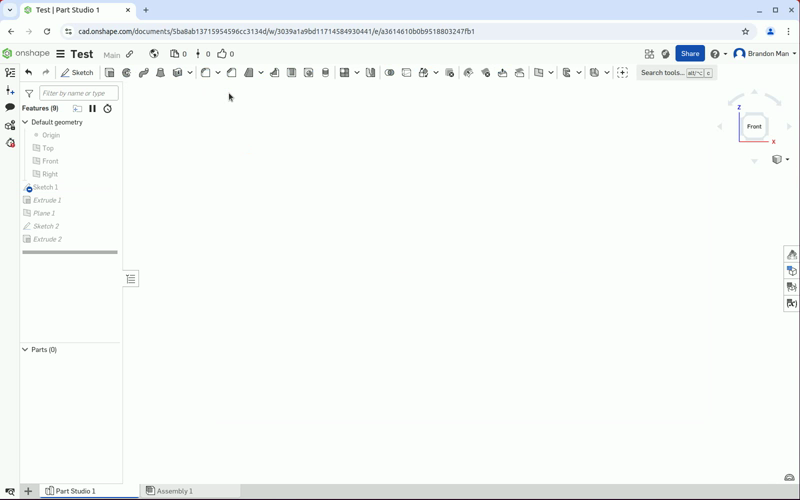
key(shift+s)
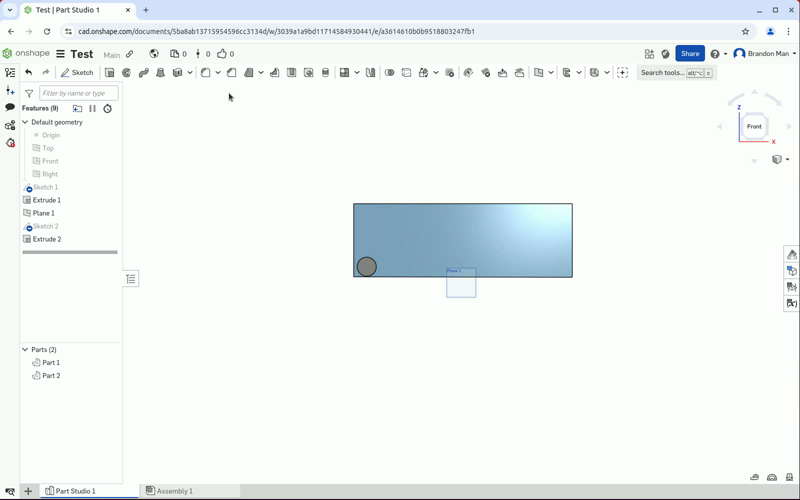
mouse_move(73, 215)
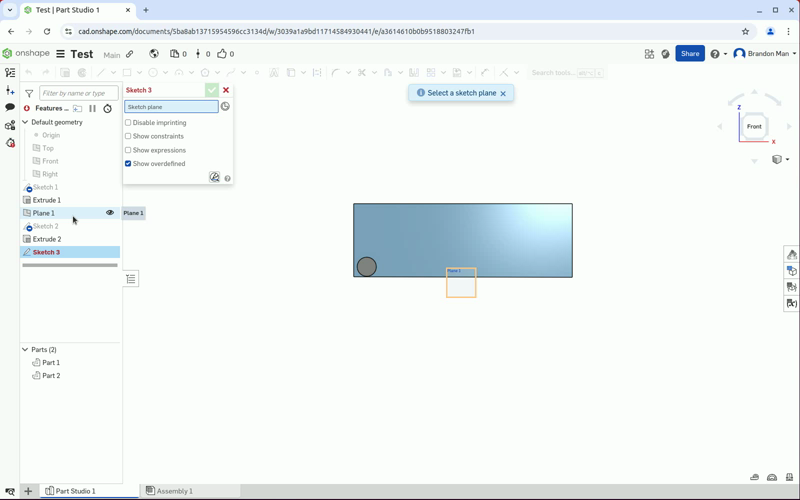
click(73, 215)
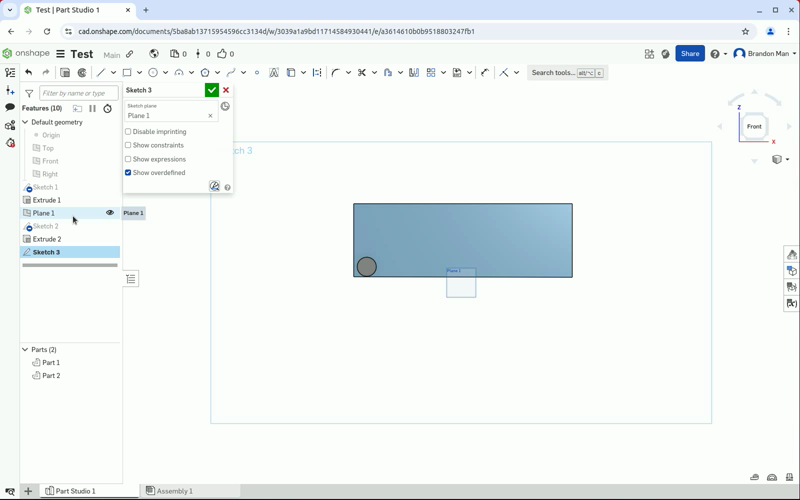
mouse_move(73, 352)
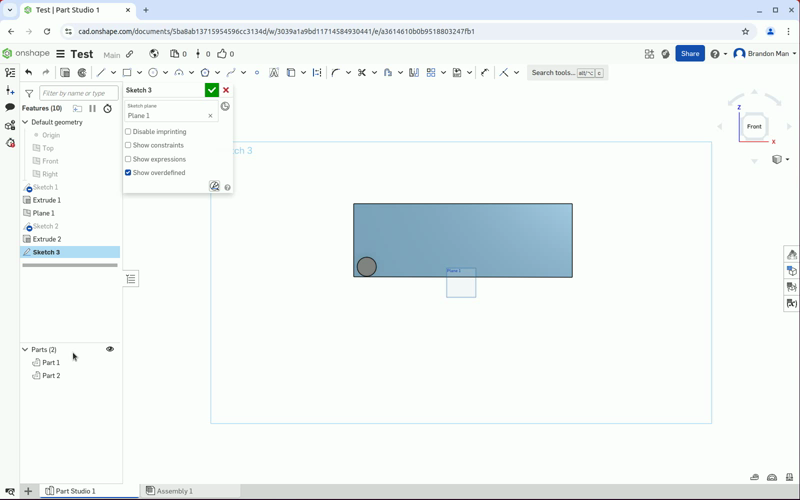
key(y)
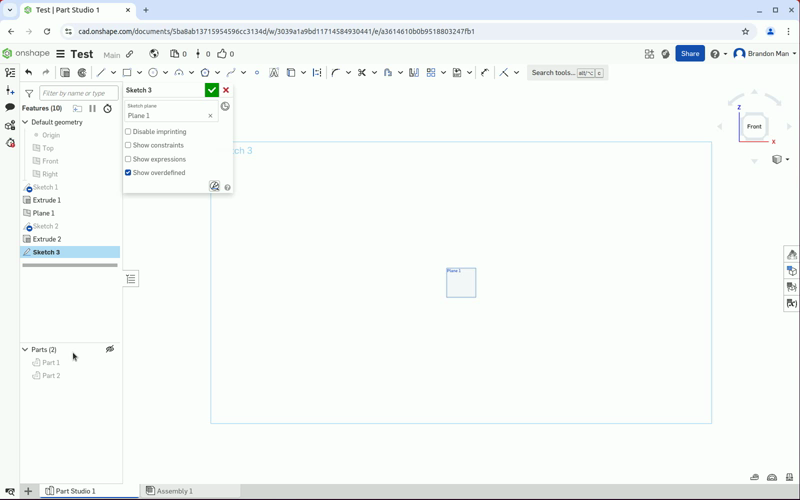
key(c)
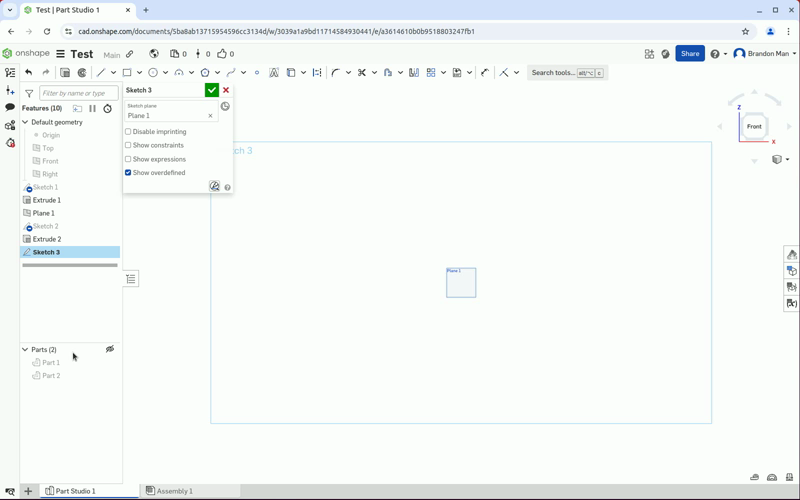
key_down(shift)
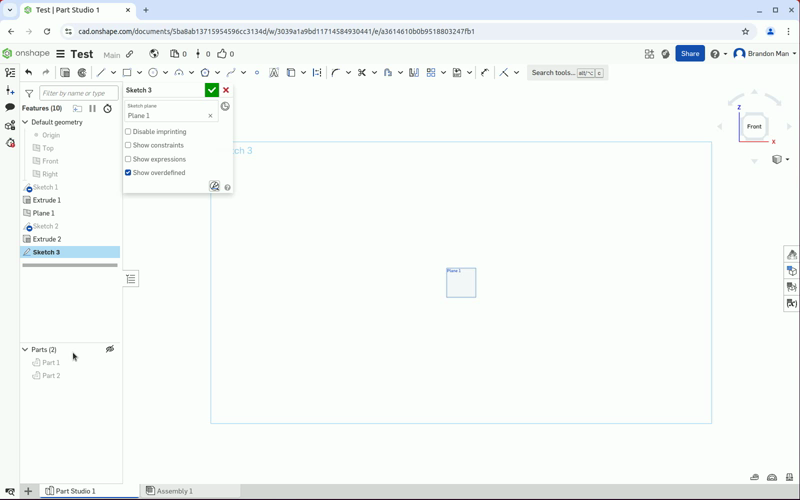
mouse_move(366, 266)
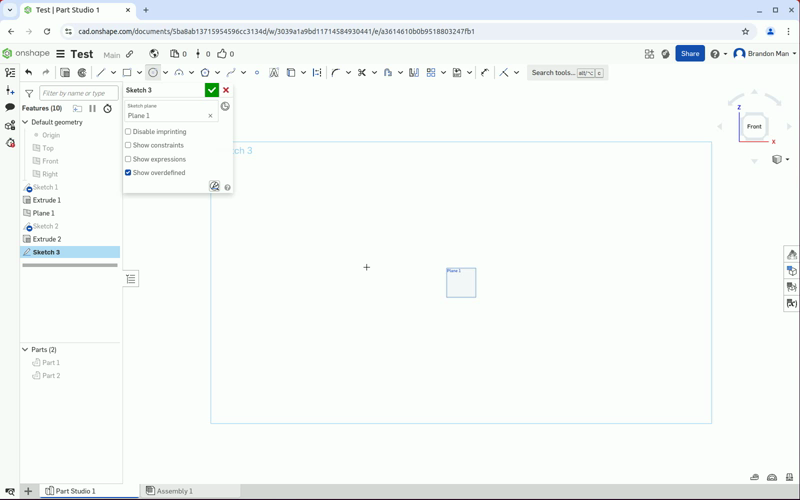
click(366, 266)
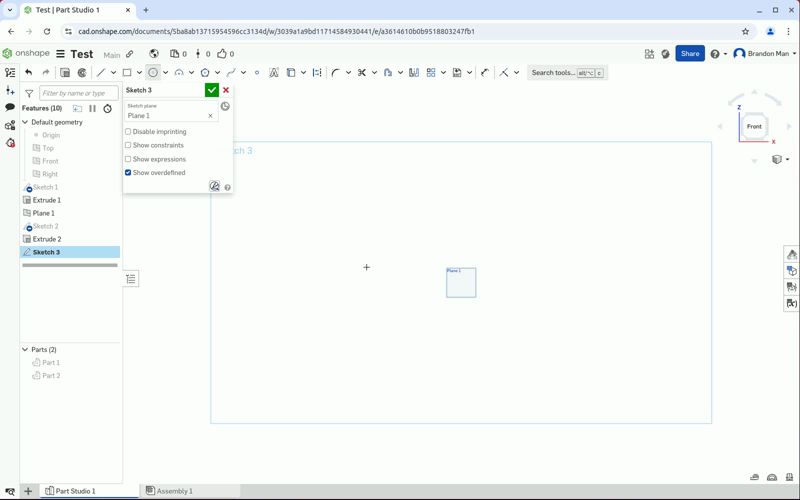
key_up(shift)
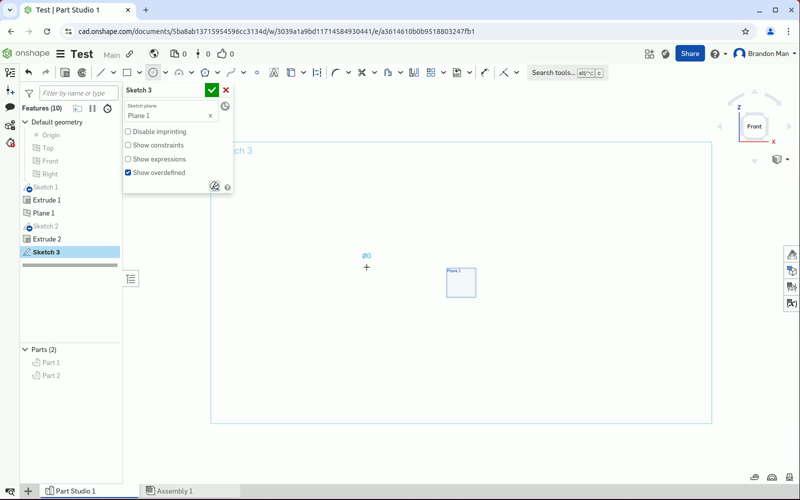
mouse_move(376, 266)
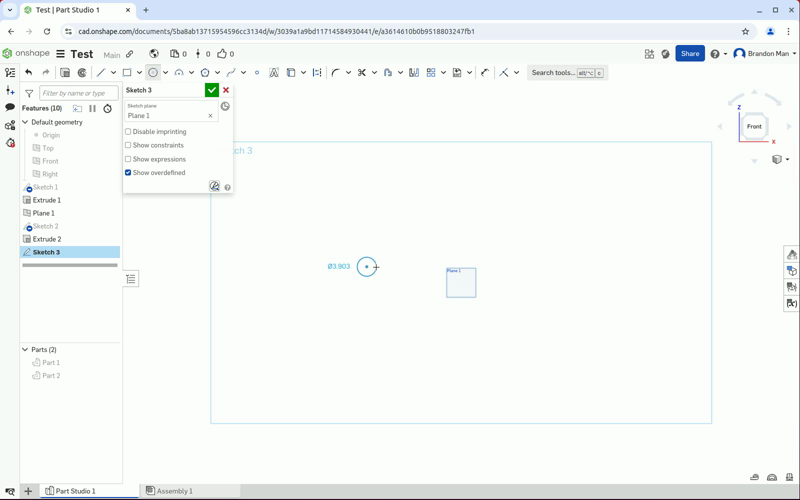
click(376, 266)
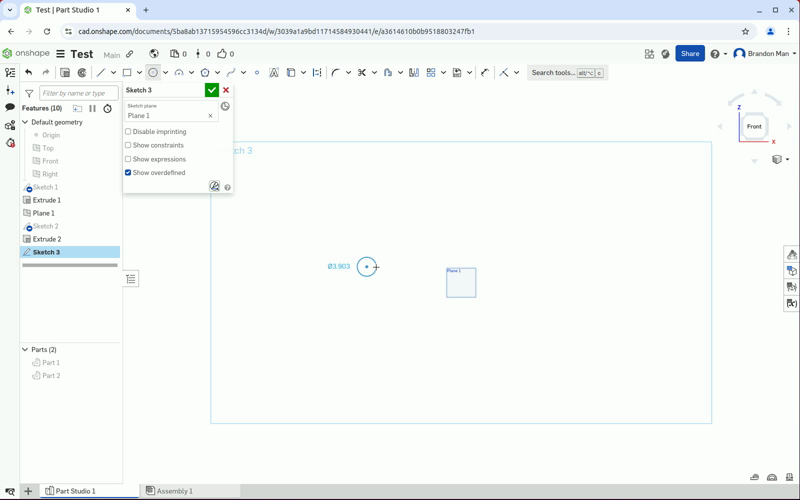
key(esc)
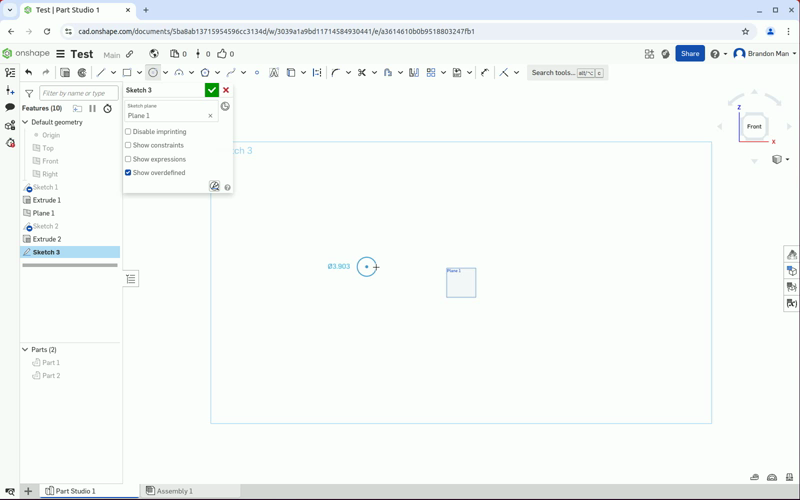
mouse_move(372, 261)
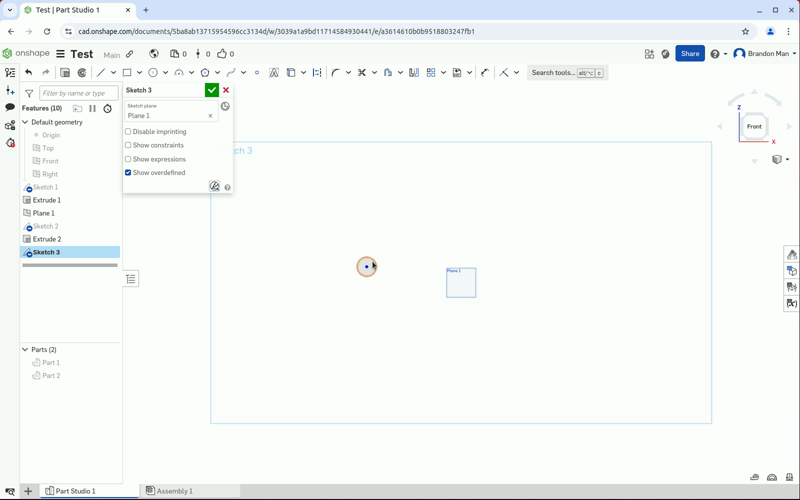
scroll(6)
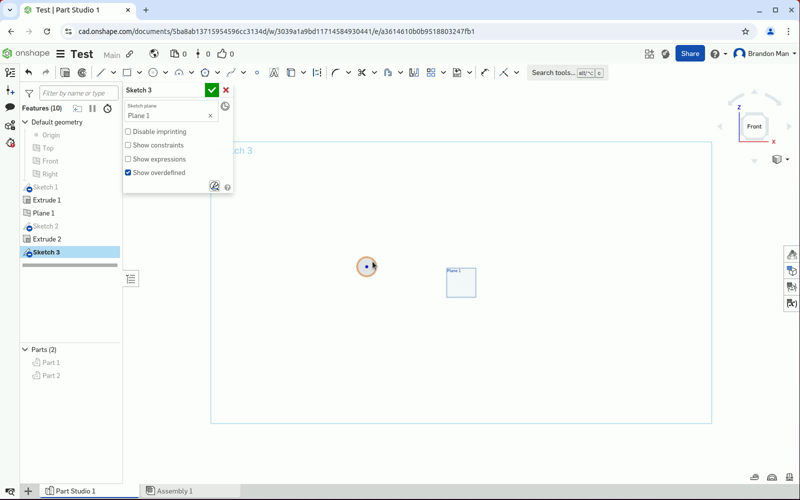
scroll(6)
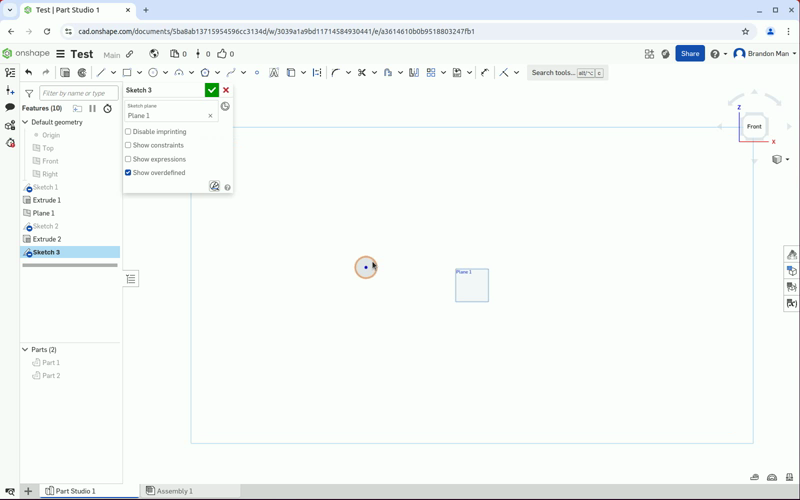
scroll(6)
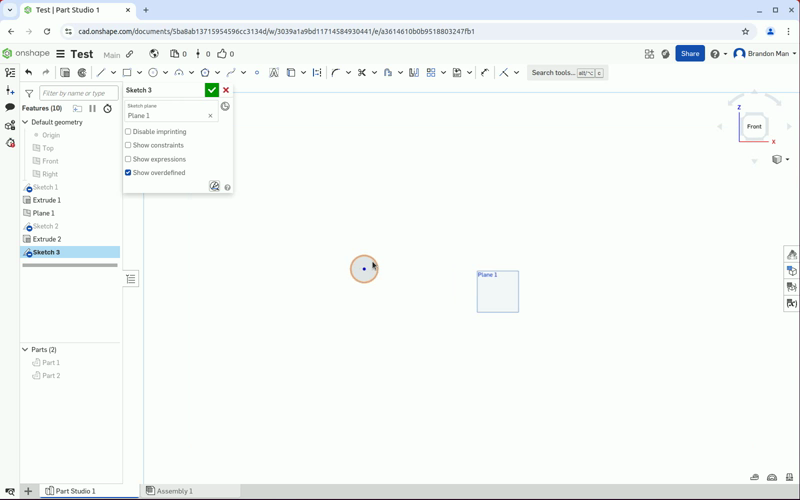
scroll(6)
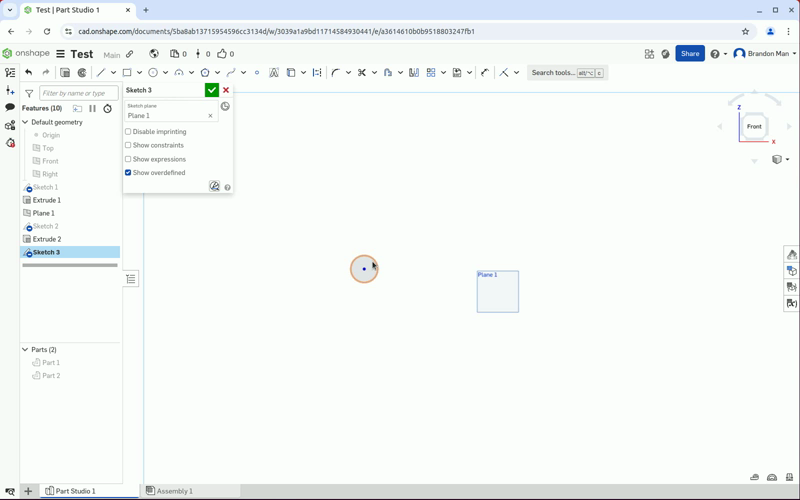
scroll(6)
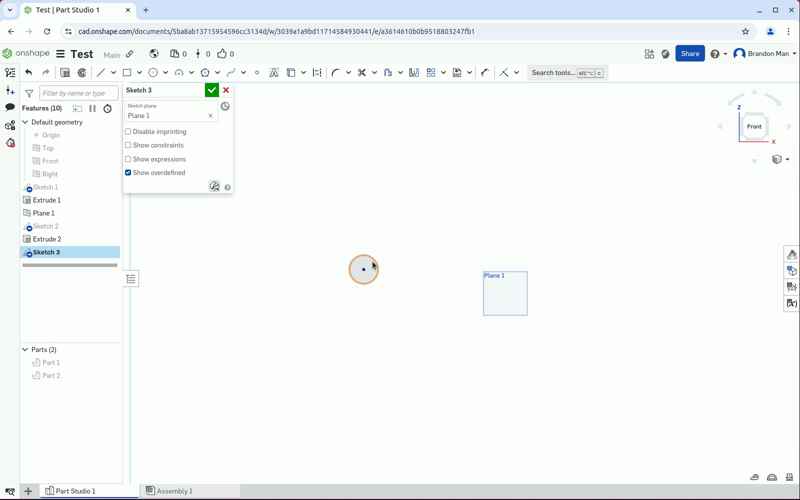
scroll(6)
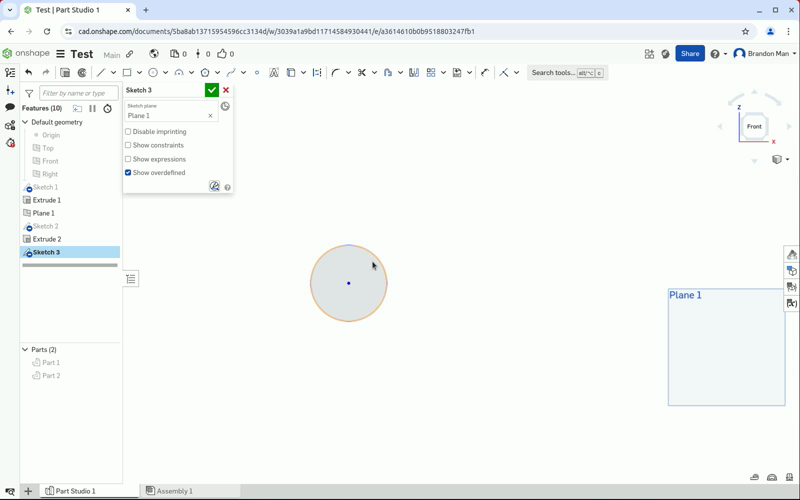
scroll(6)
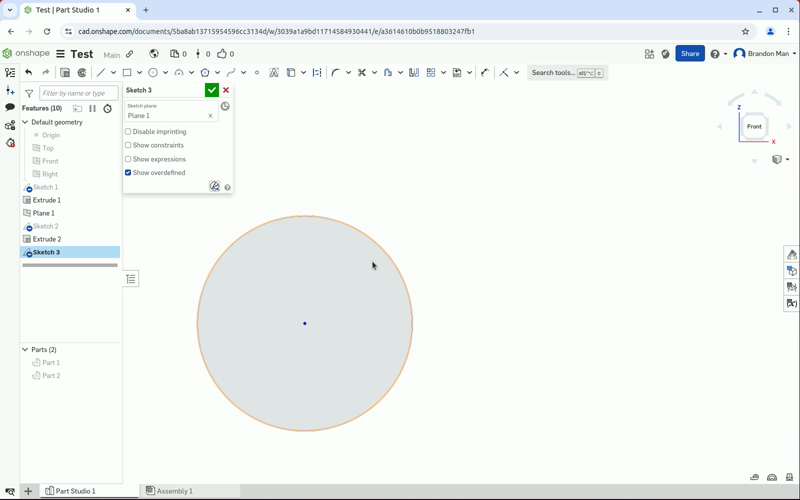
click(372, 261)
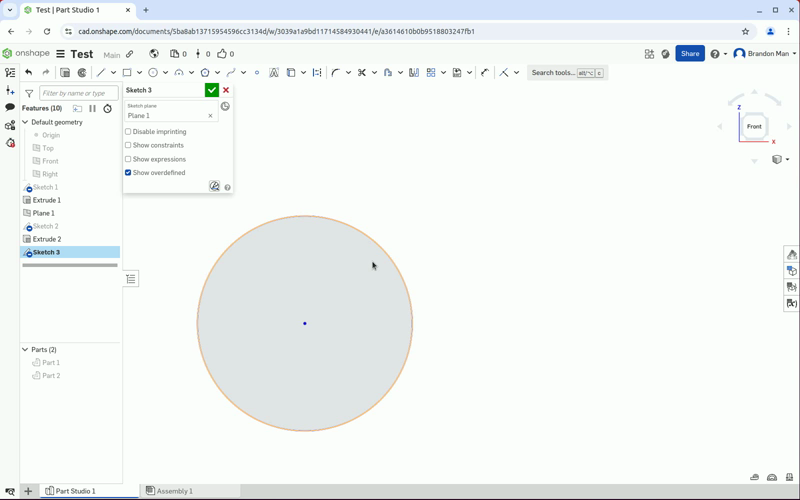
scroll(-6)
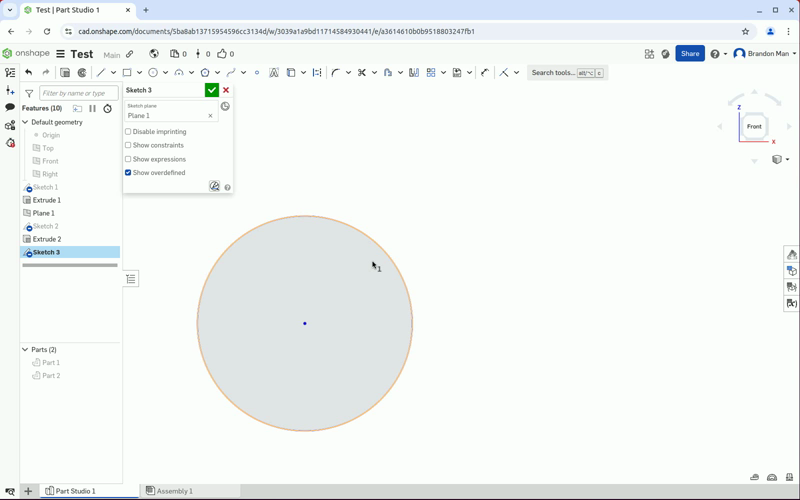
scroll(-6)
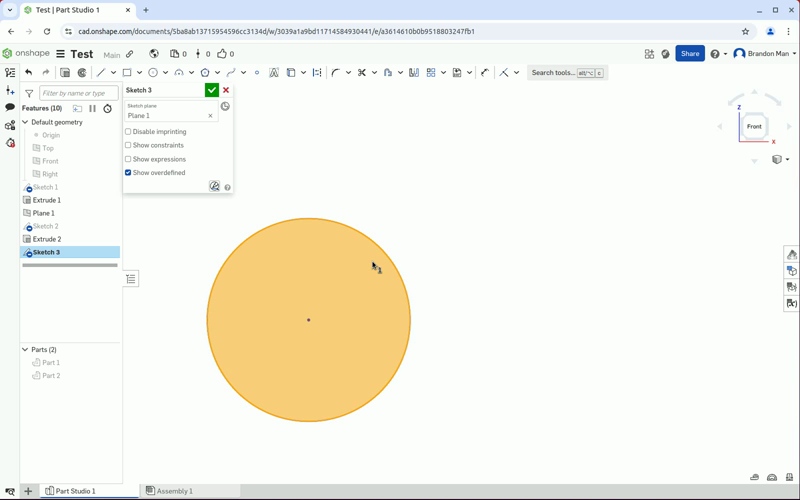
scroll(-6)
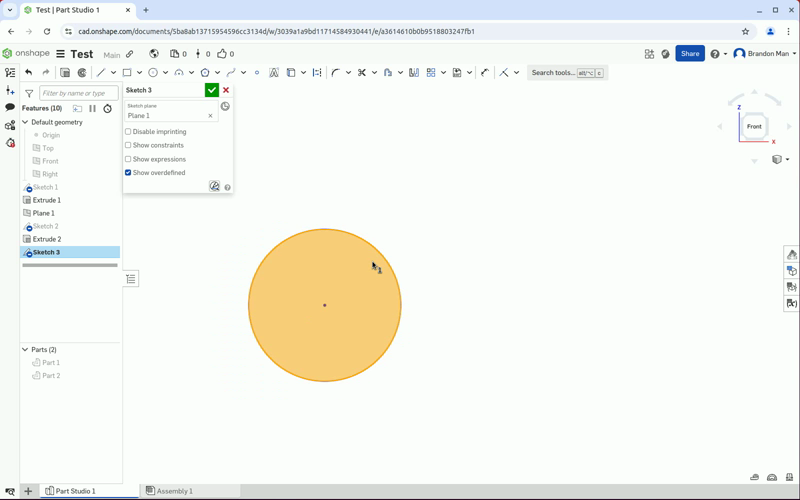
scroll(-6)
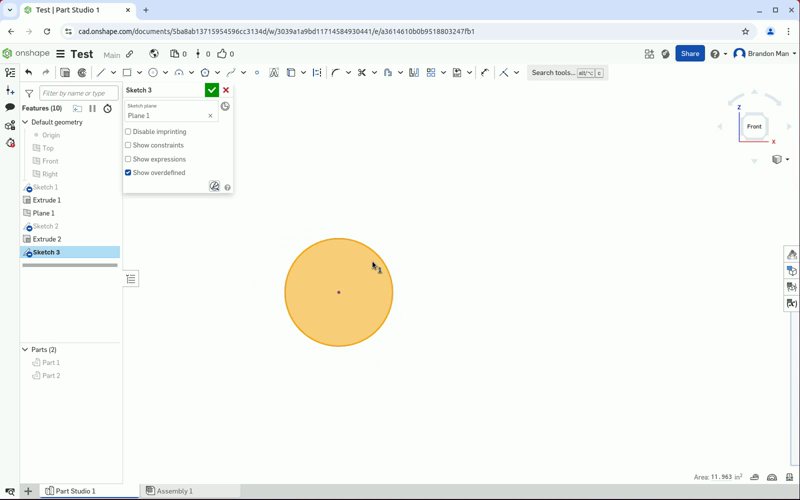
scroll(-6)
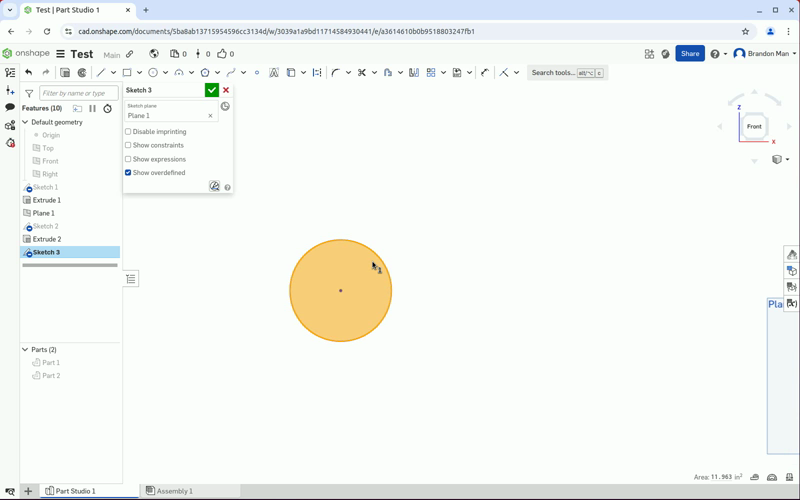
scroll(-6)
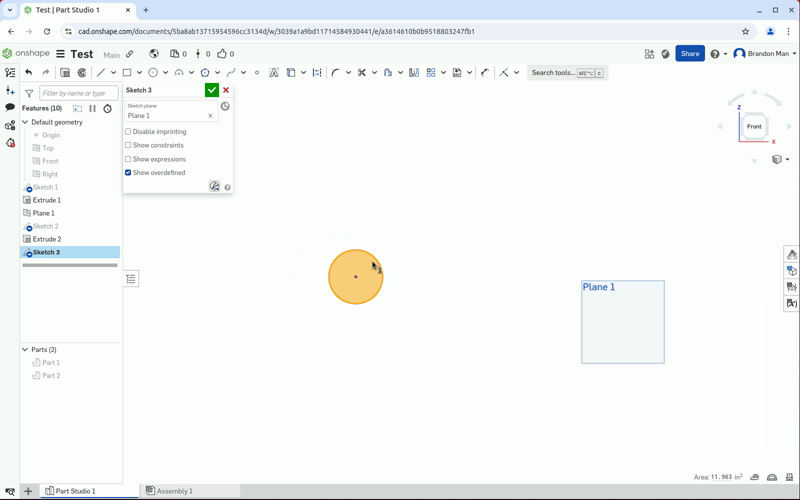
scroll(-6)
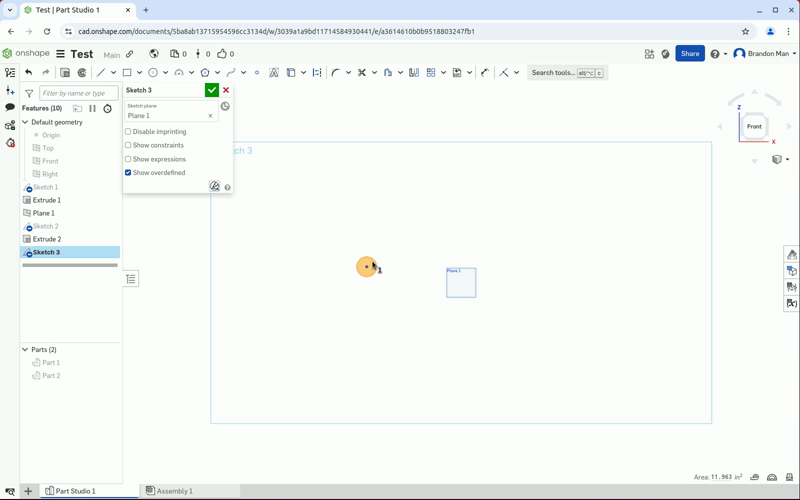
mouse_move(73, 352)
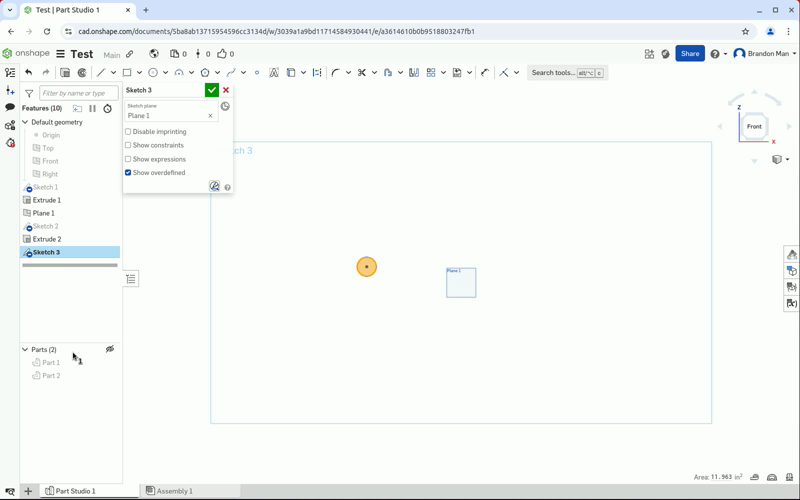
key(shift+y)
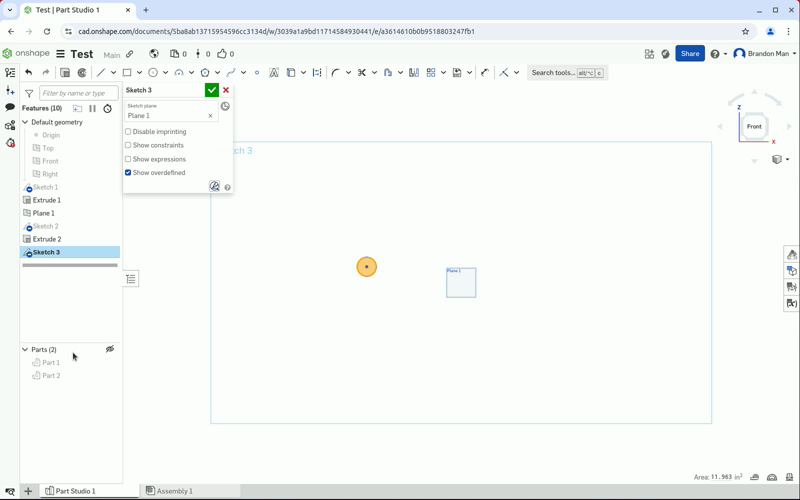
key(shift+e)
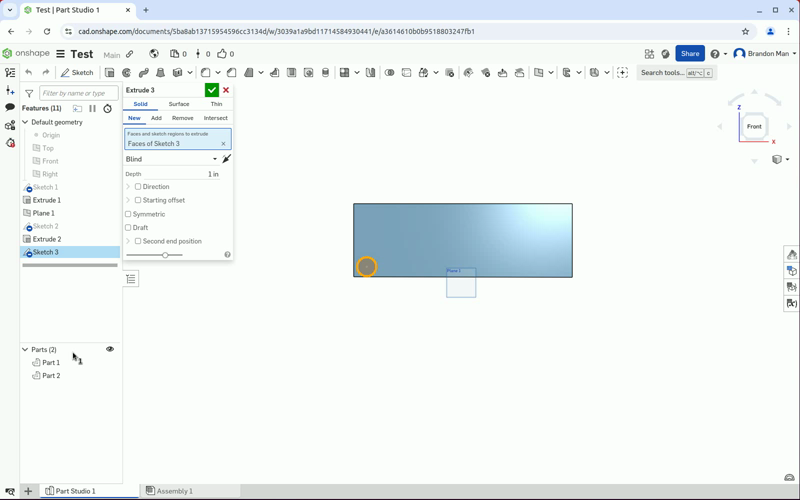
mouse_move(143, 106)
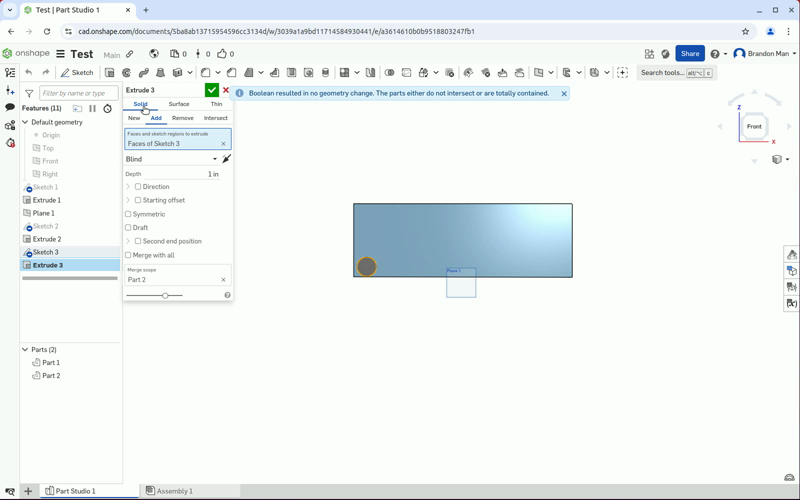
click(143, 106)
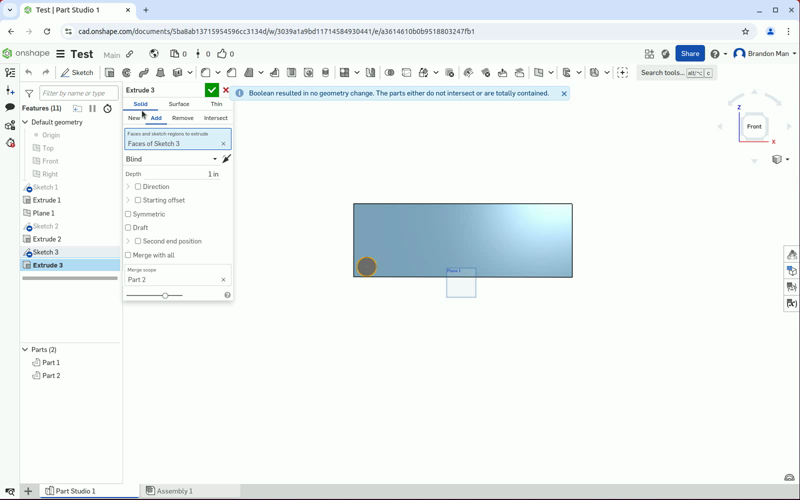
mouse_move(137, 120)
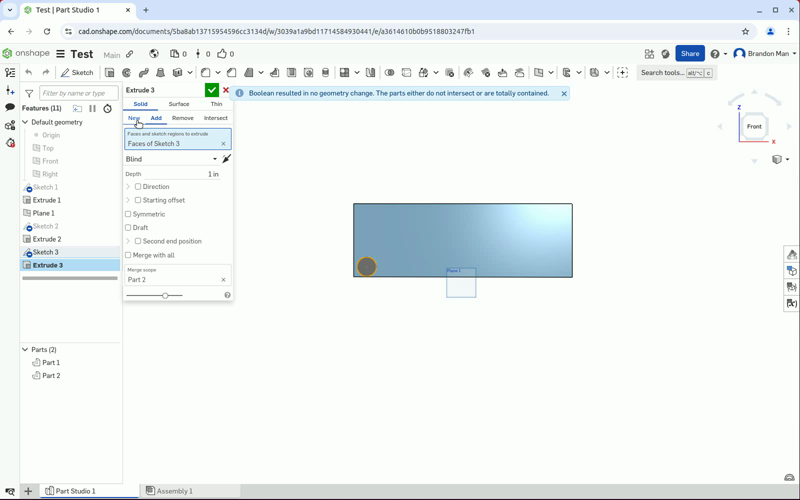
click(137, 120)
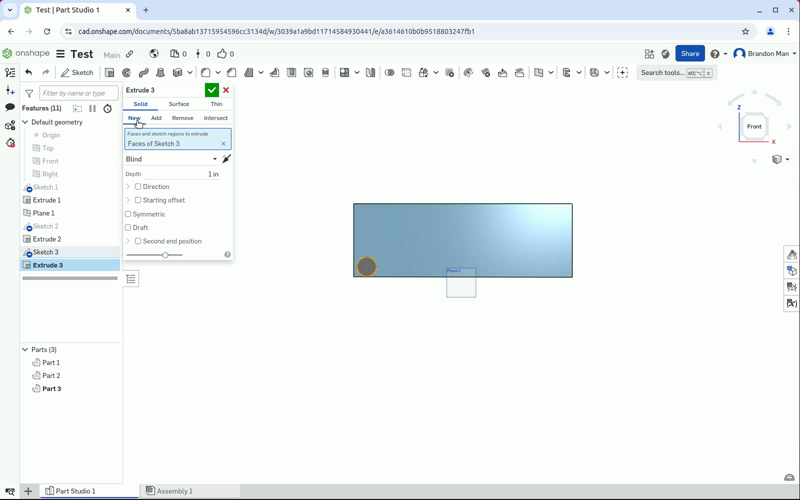
key(tab, 4)
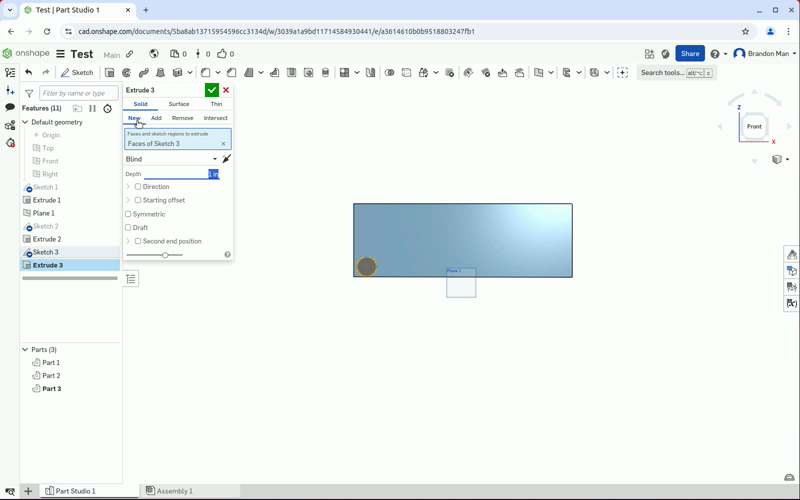
text(7.943)
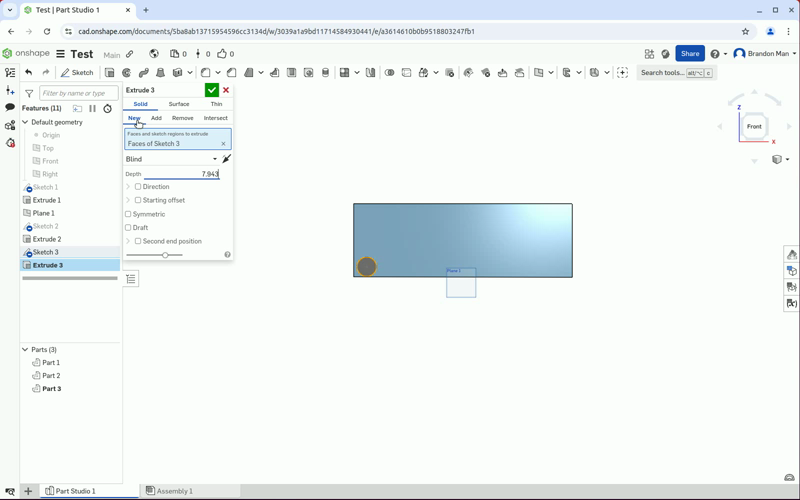
key(enter)
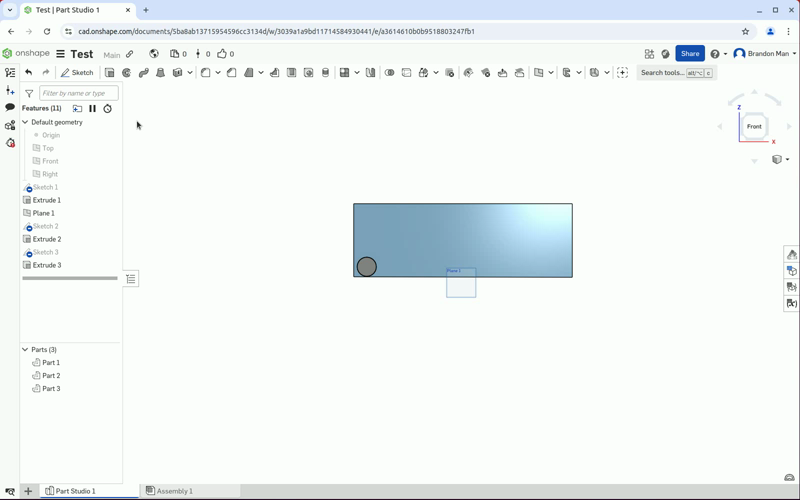
key(shift+h)
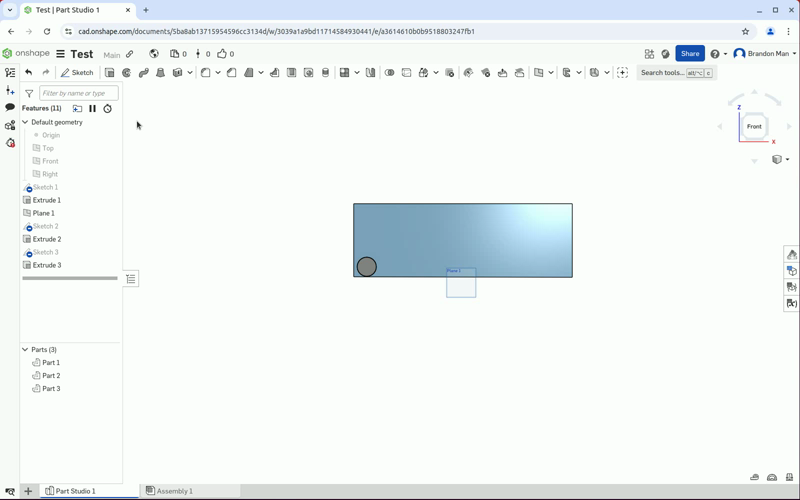
key(shift+h)
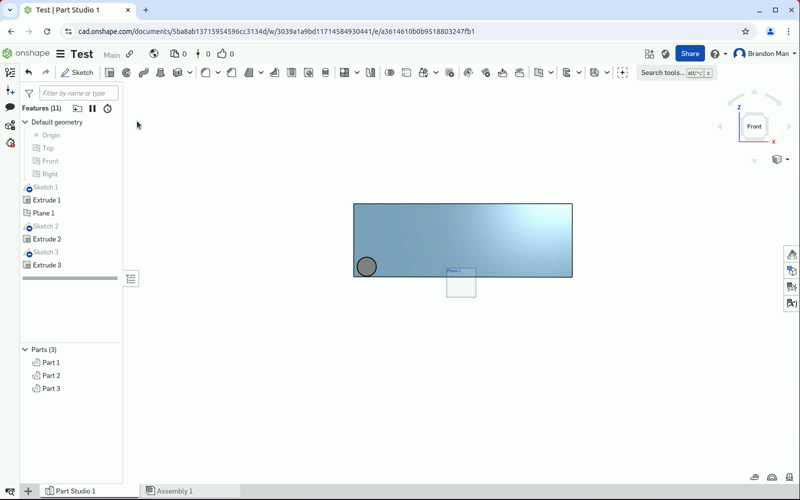
mouse_move(73, 189)
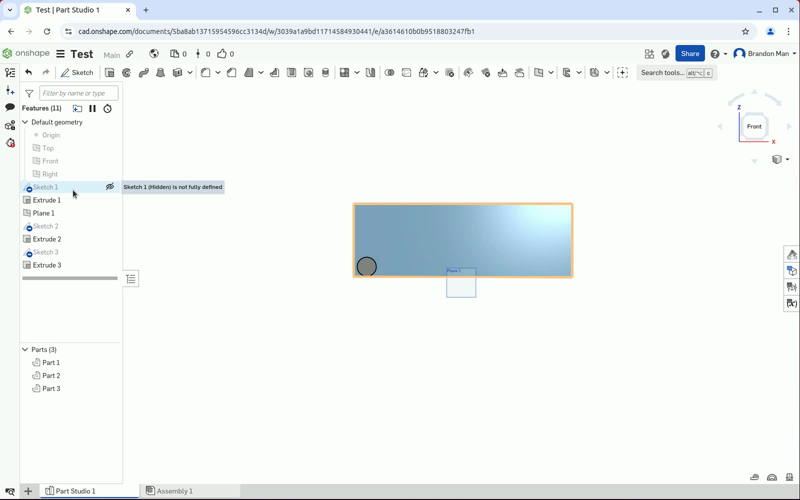
click(73, 189)
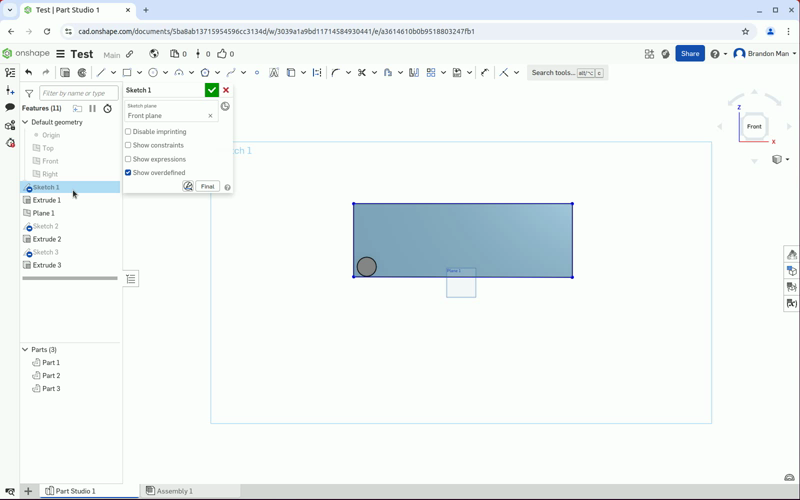
mouse_move(229, 92)
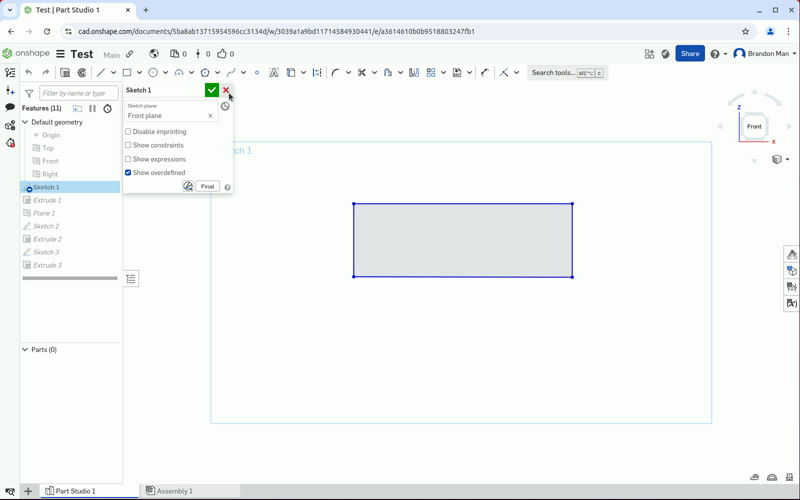
click(229, 92)
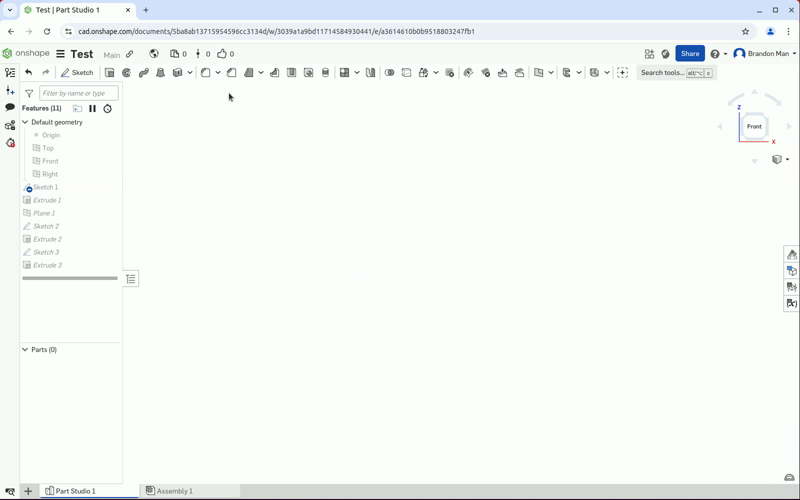
key(shift+s)
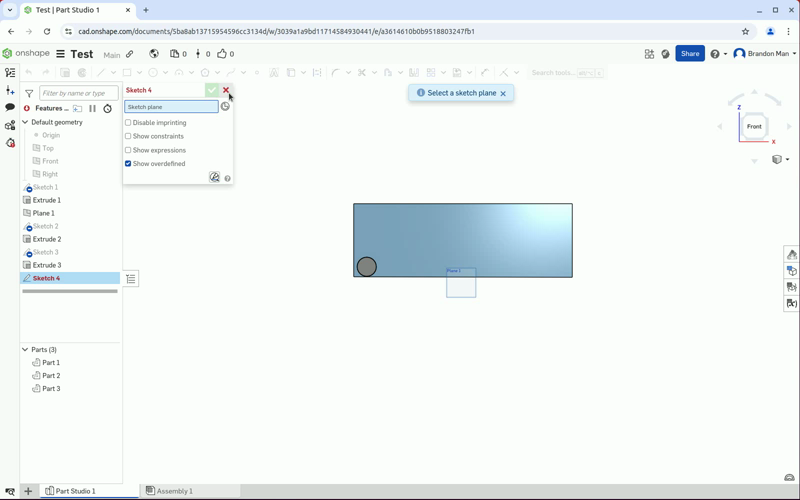
mouse_move(73, 215)
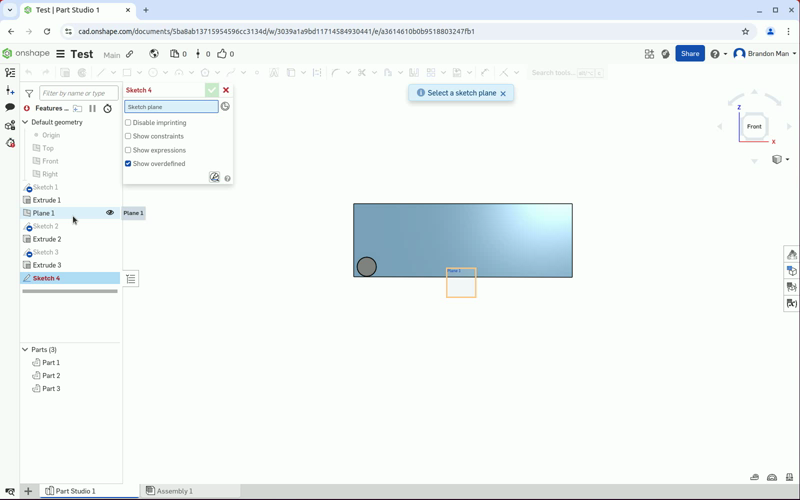
click(73, 215)
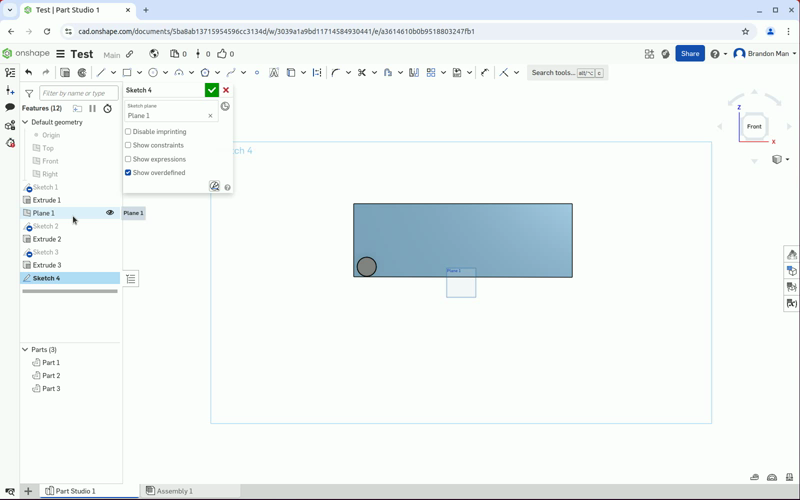
mouse_move(73, 352)
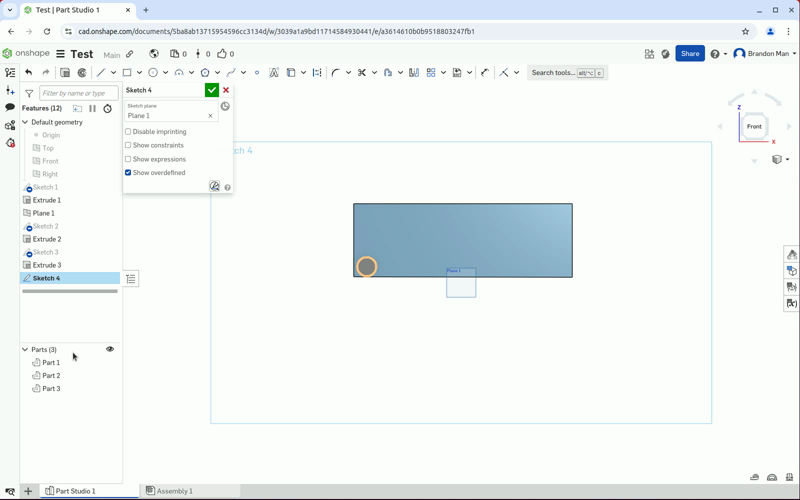
key(y)
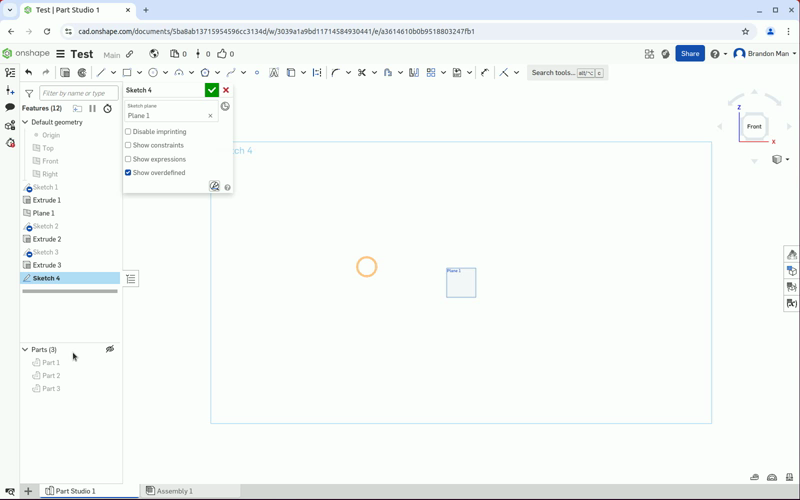
key(c)
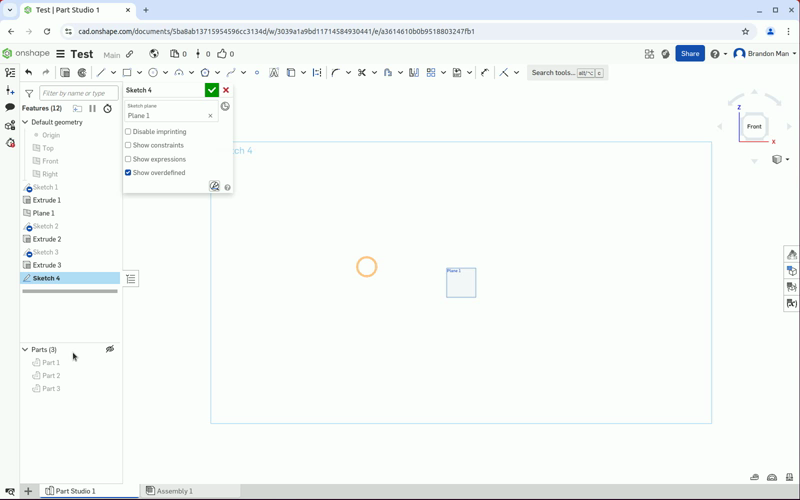
key_down(shift)
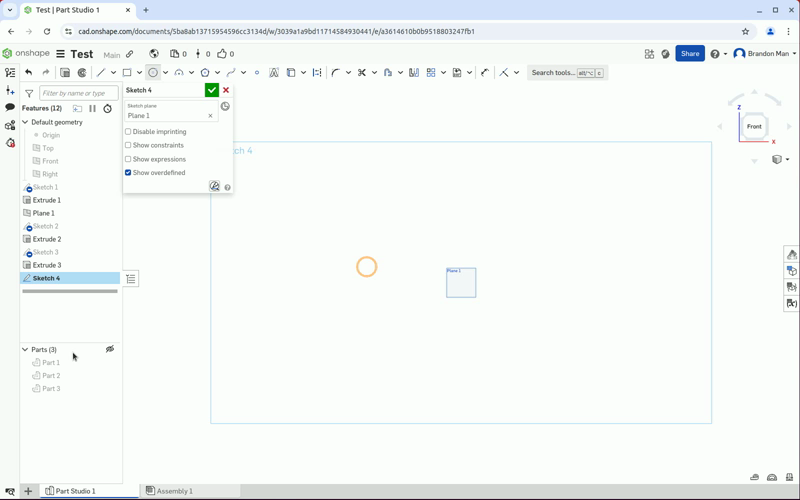
mouse_move(433, 266)
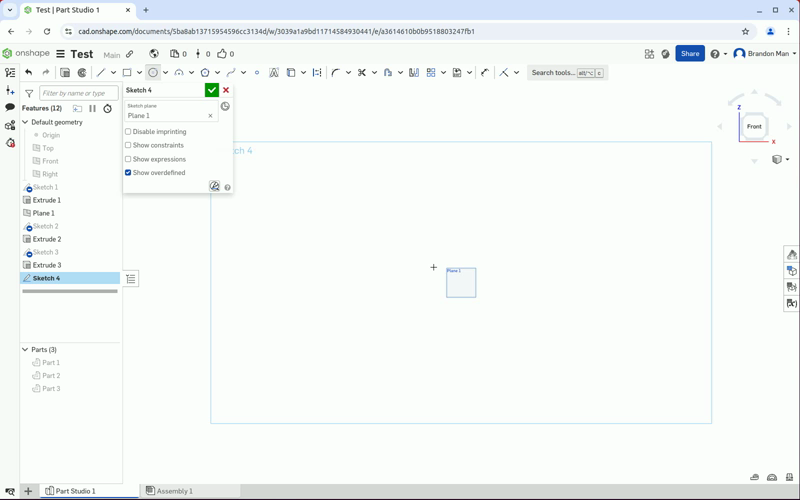
click(433, 266)
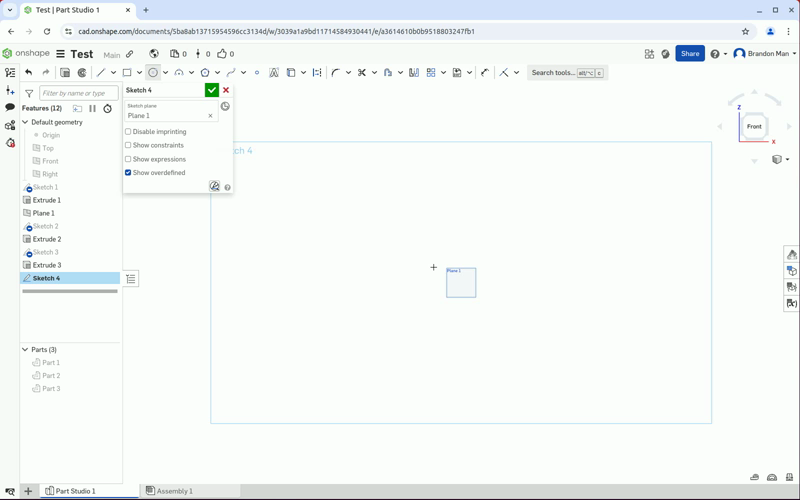
key_up(shift)
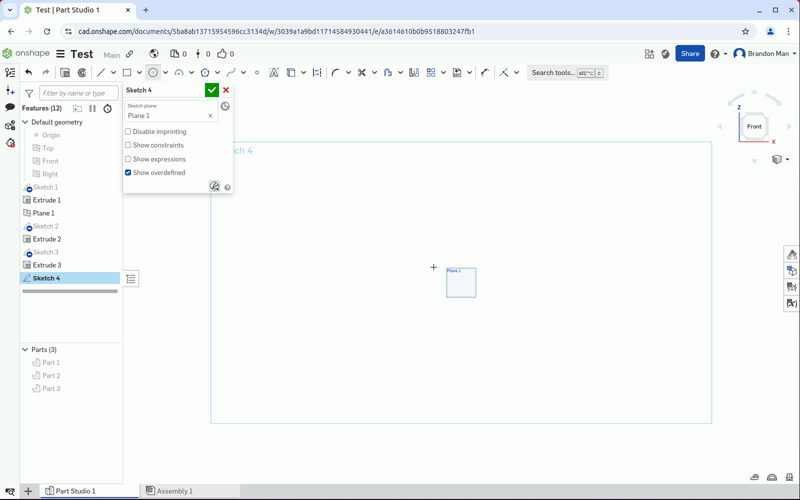
mouse_move(443, 266)
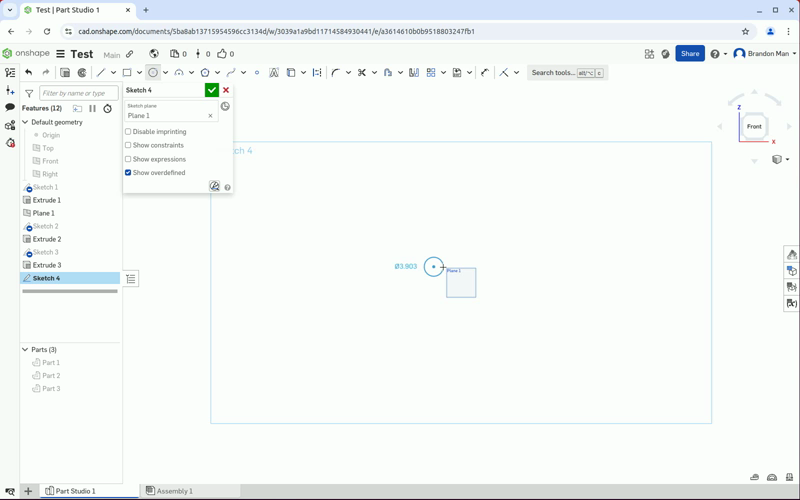
click(443, 266)
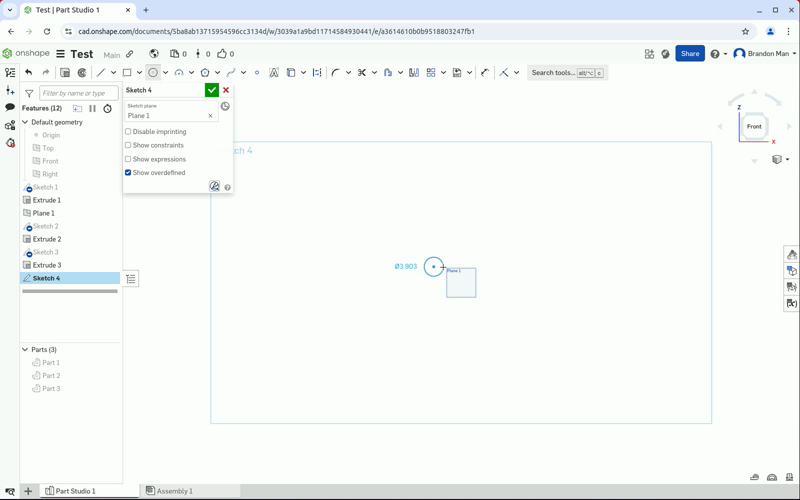
key(esc)
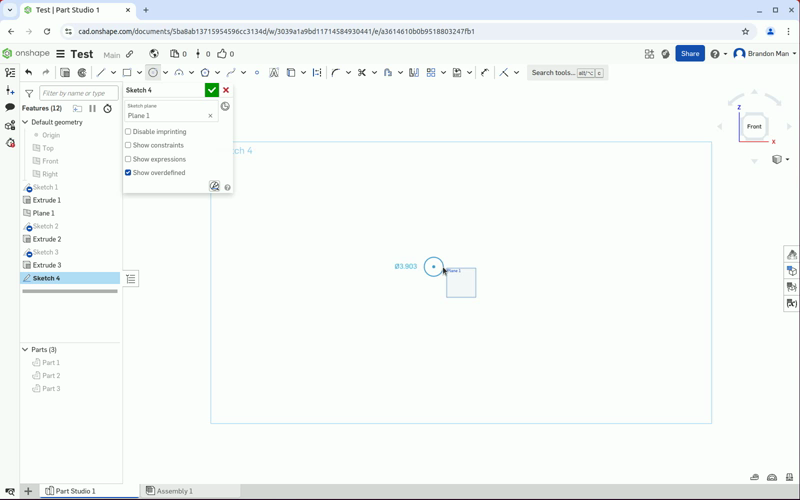
mouse_move(438, 267)
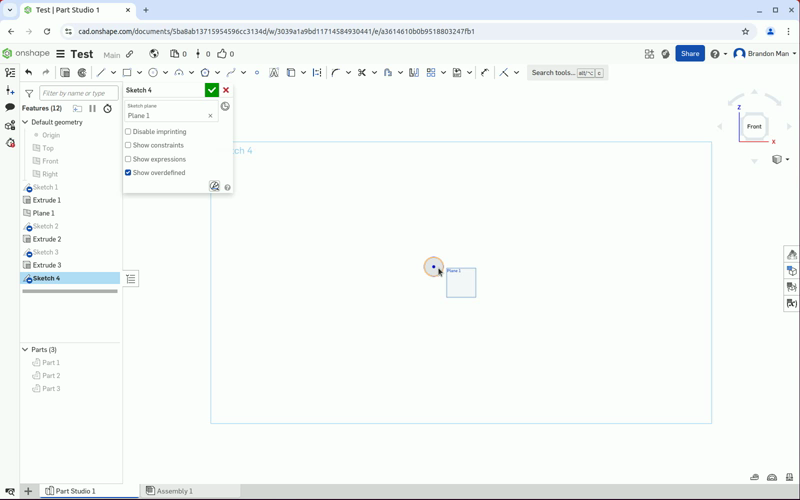
scroll(6)
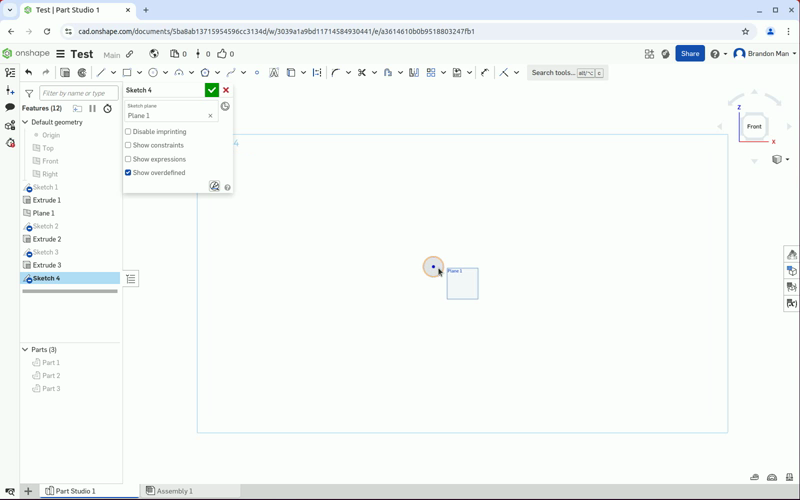
scroll(6)
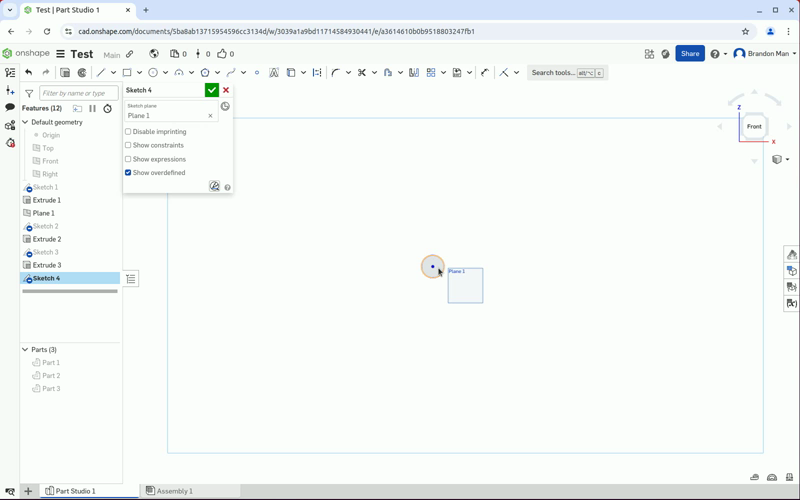
scroll(6)
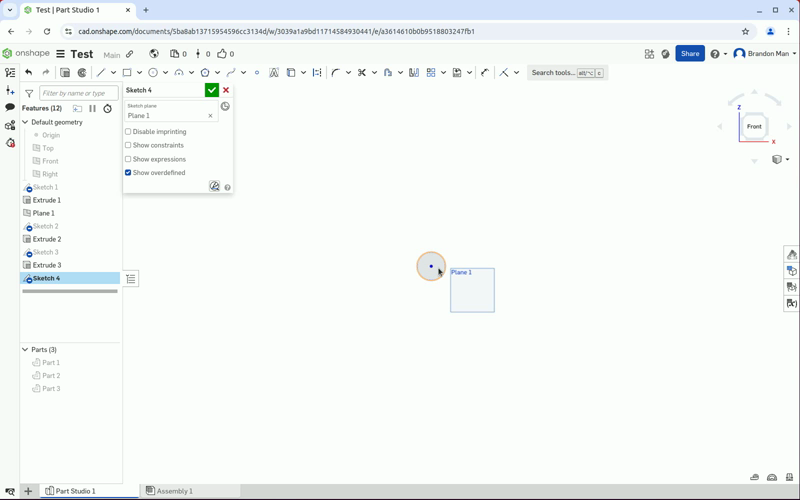
scroll(6)
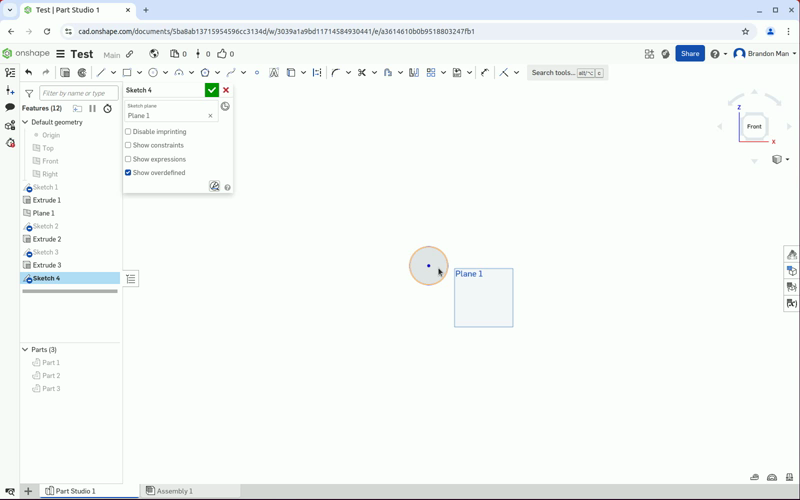
scroll(6)
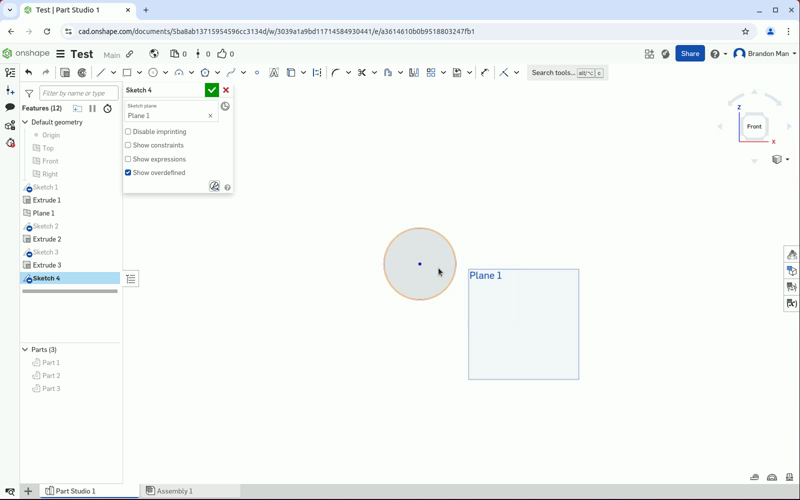
scroll(6)
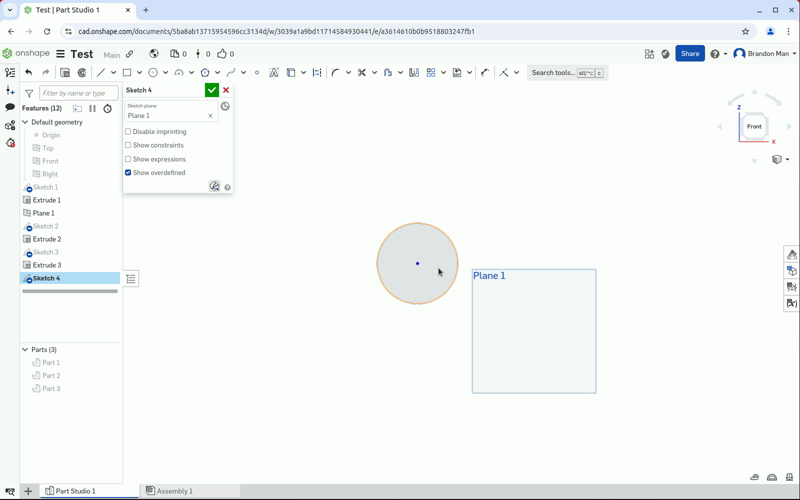
scroll(6)
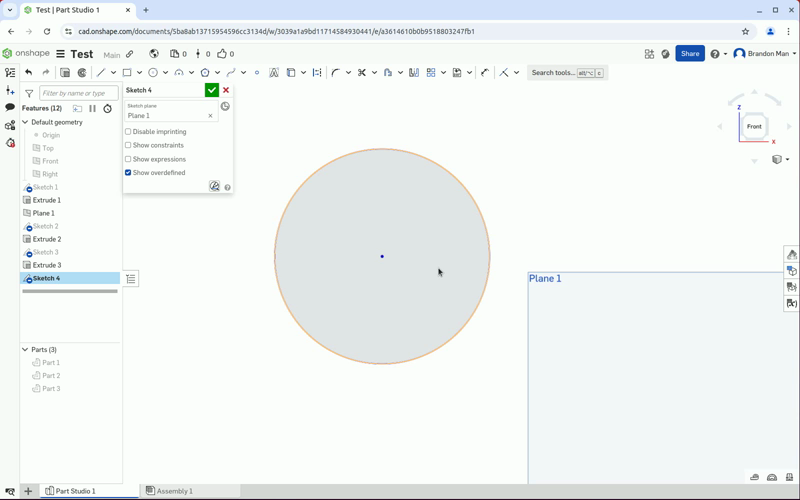
click(438, 267)
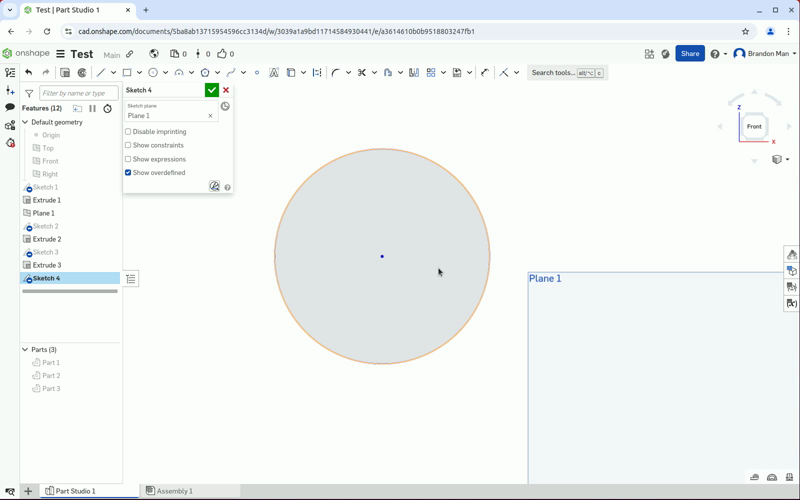
scroll(-6)
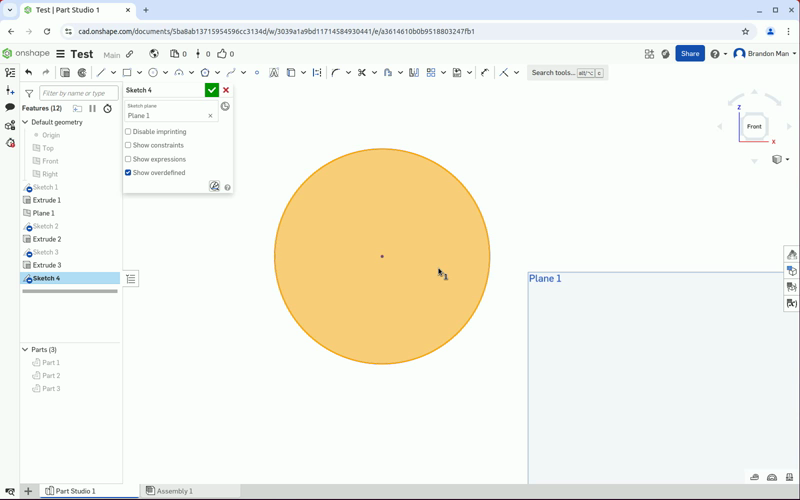
scroll(-6)
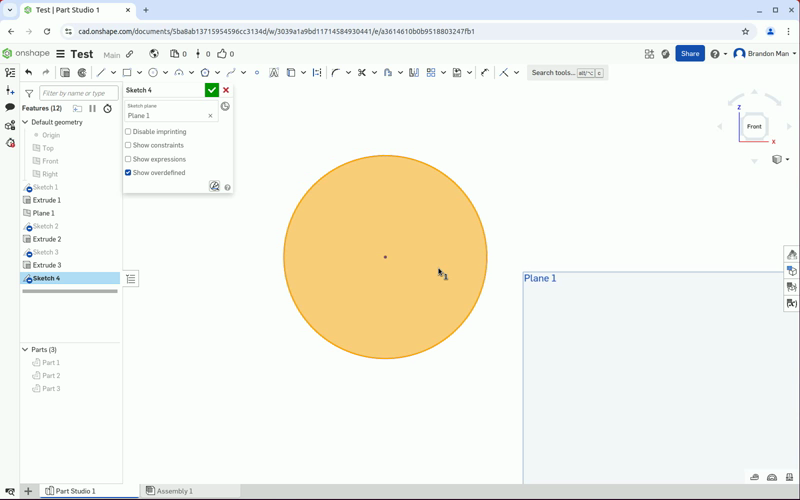
scroll(-6)
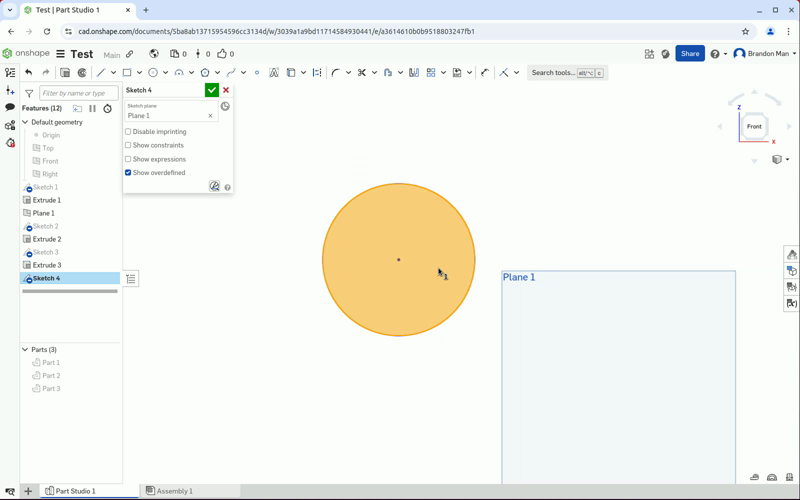
scroll(-6)
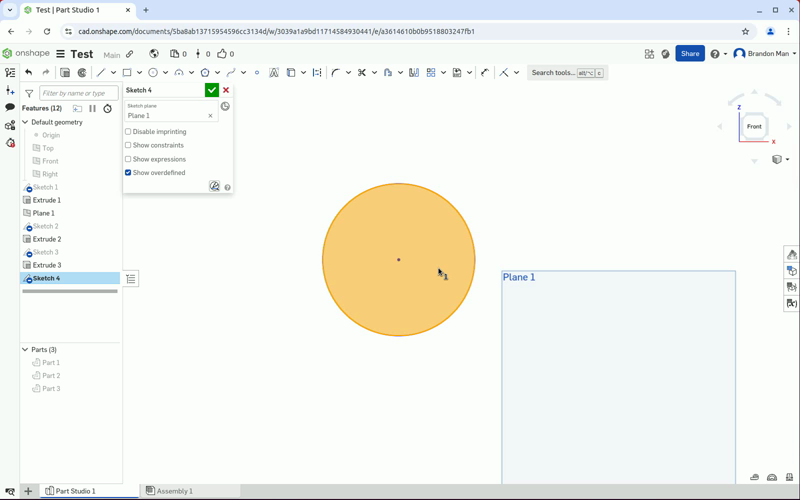
scroll(-6)
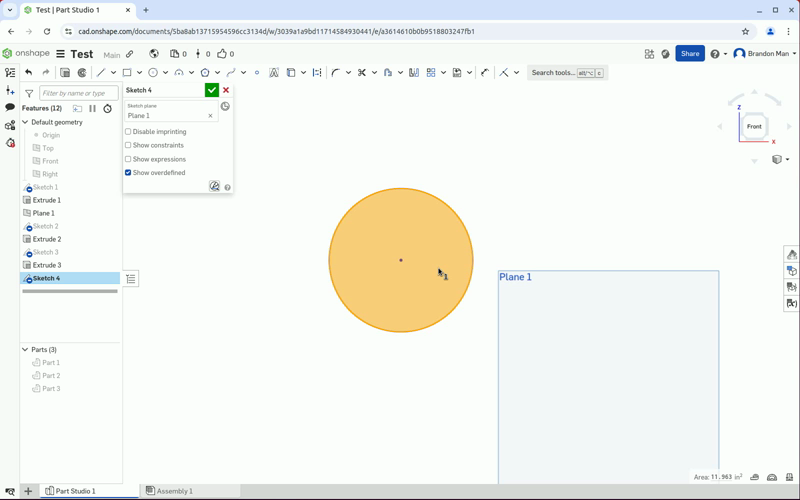
scroll(-6)
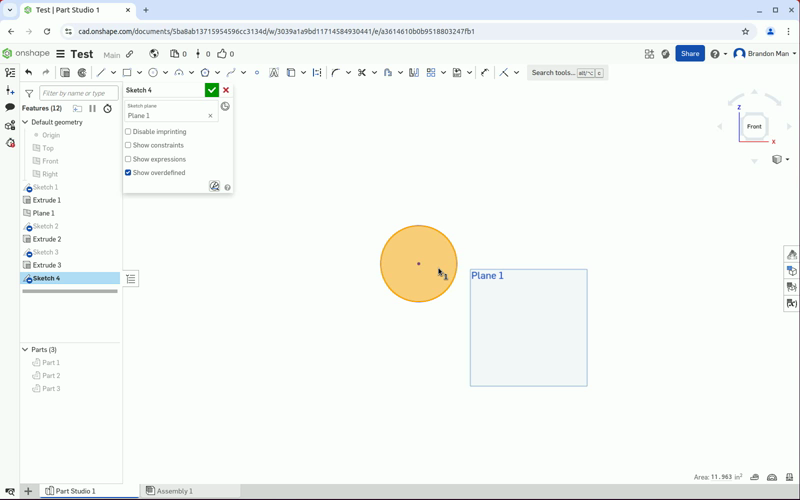
scroll(-6)
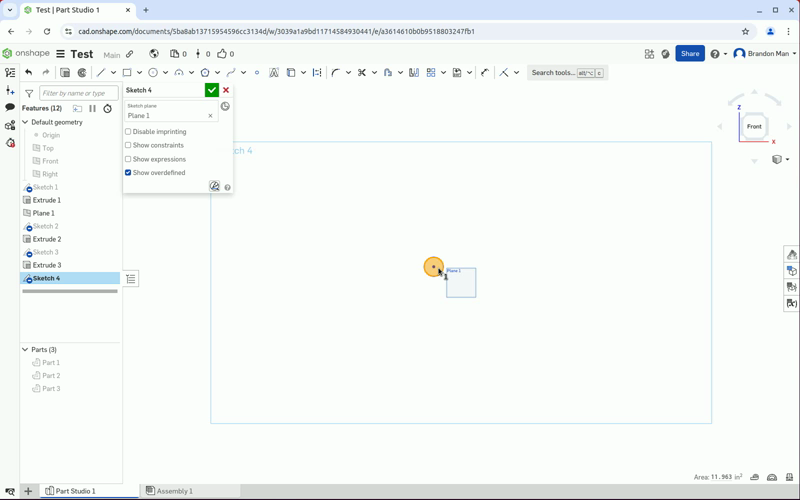
mouse_move(73, 352)
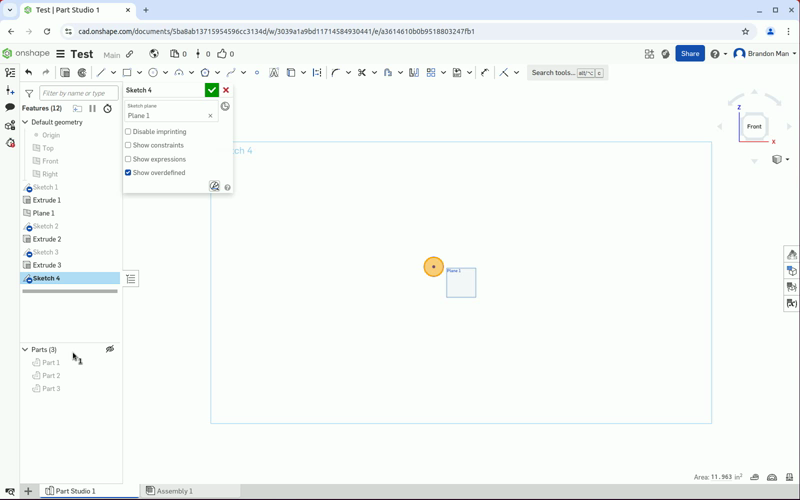
key(shift+y)
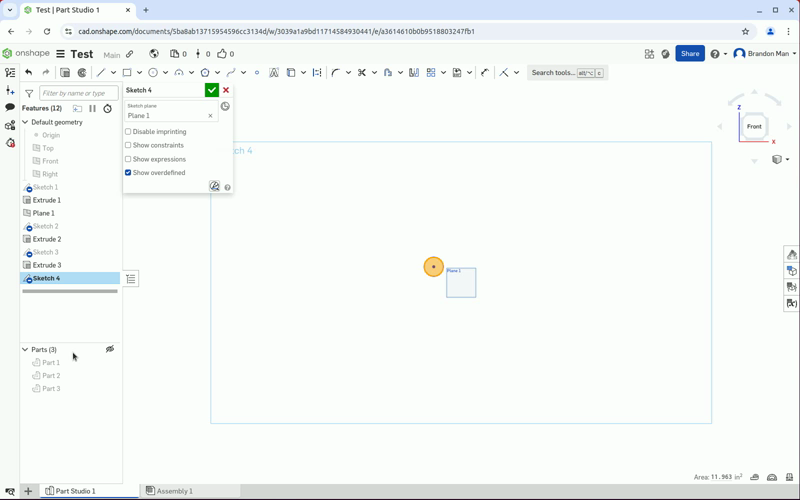
key(shift+e)
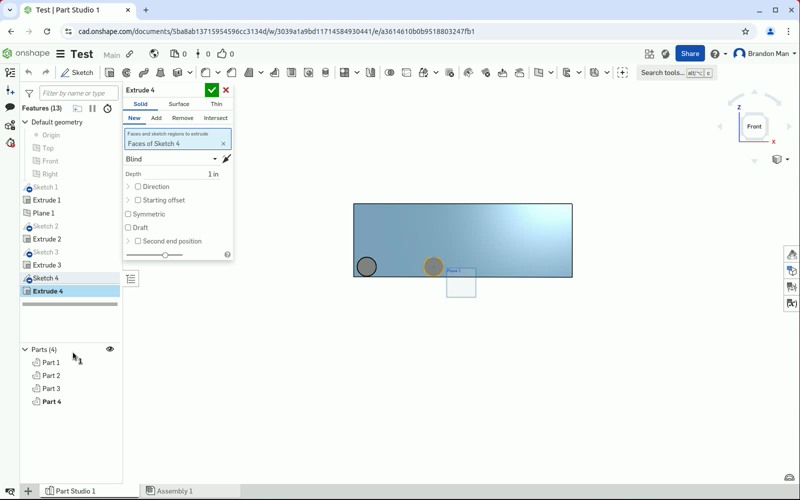
mouse_move(143, 106)
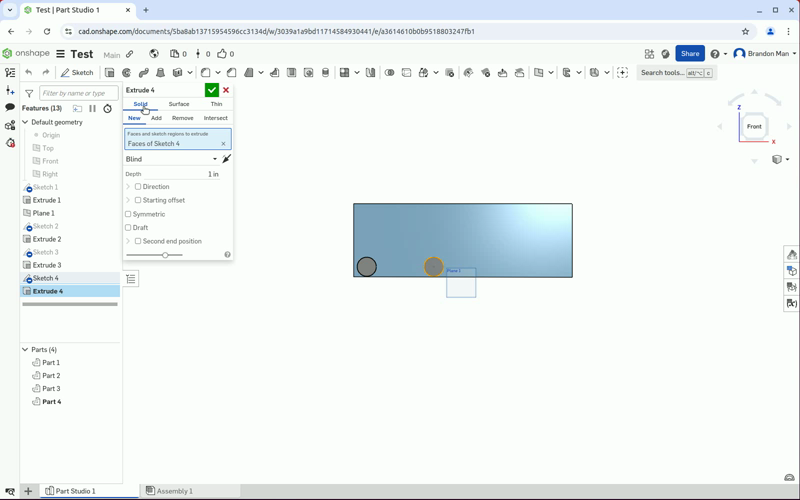
click(143, 106)
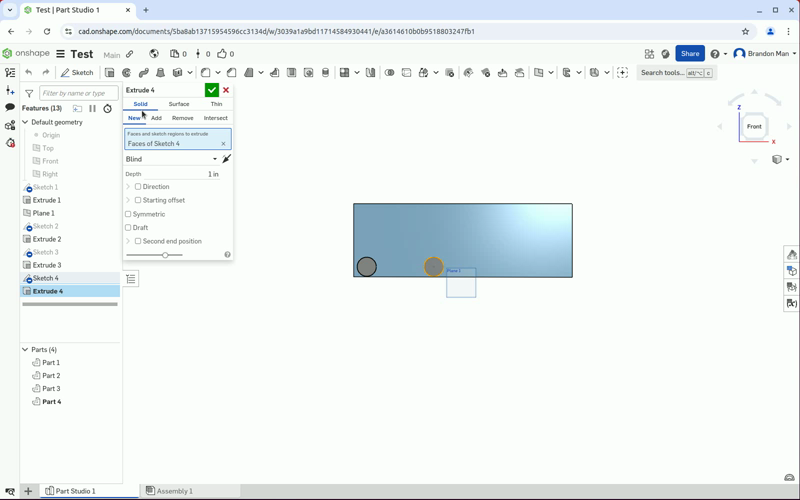
mouse_move(137, 120)
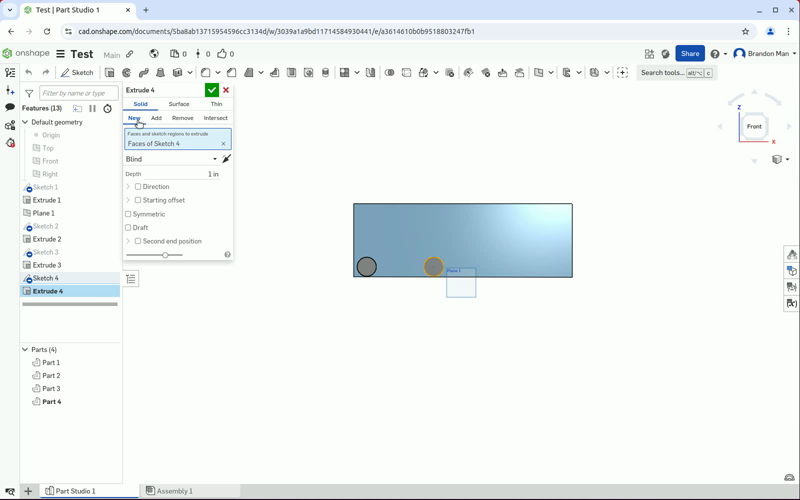
click(137, 120)
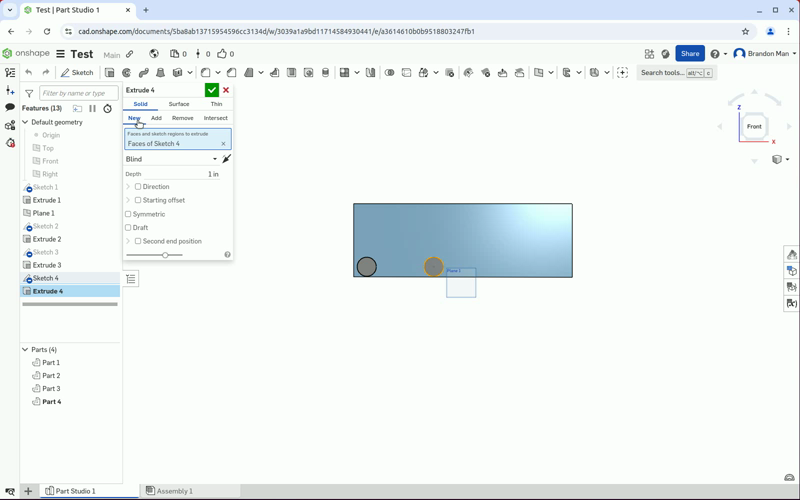
key(tab, 4)
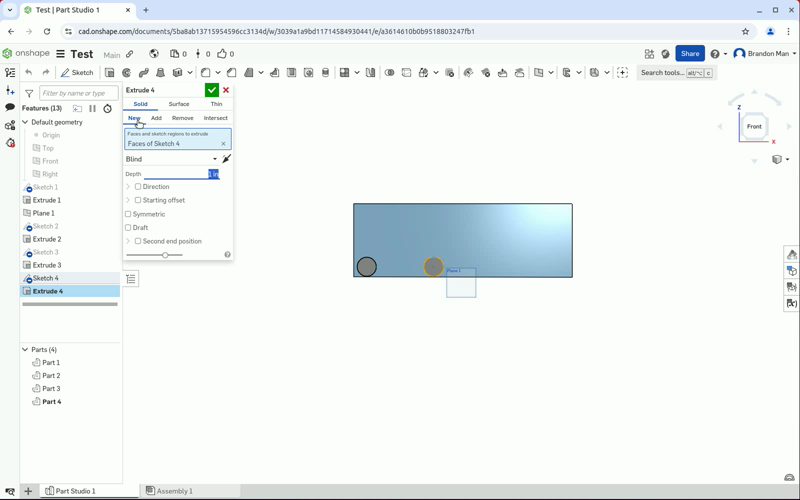
text(7.943)
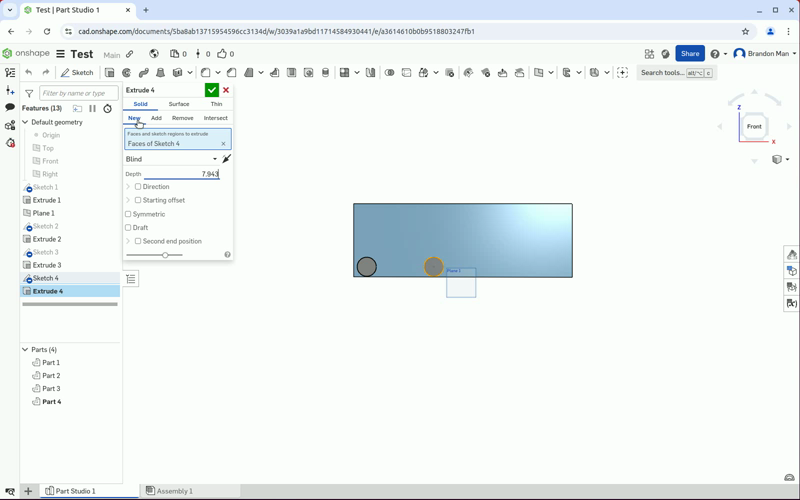
key(enter)
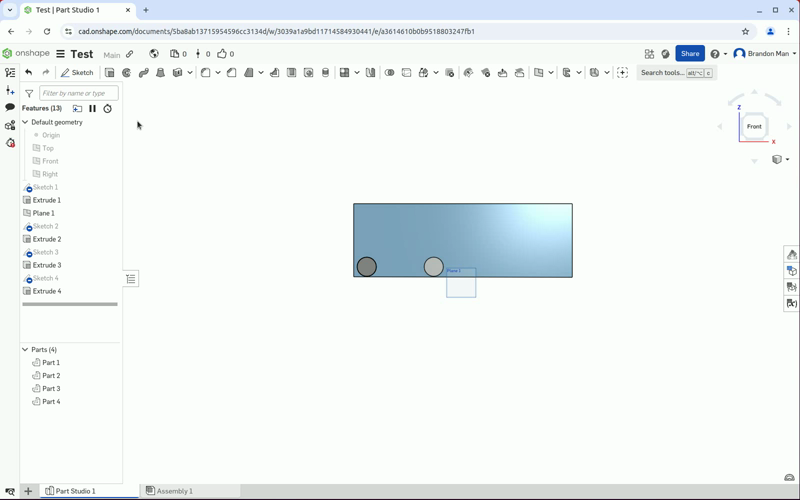
key(shift+h)
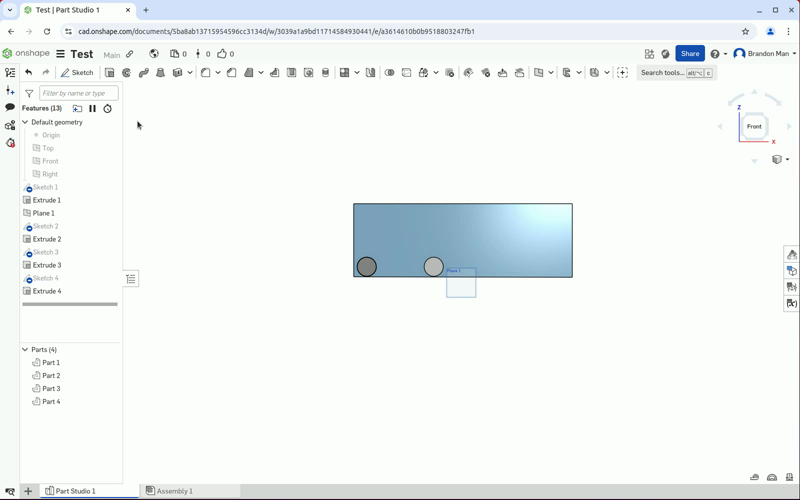
key(shift+h)
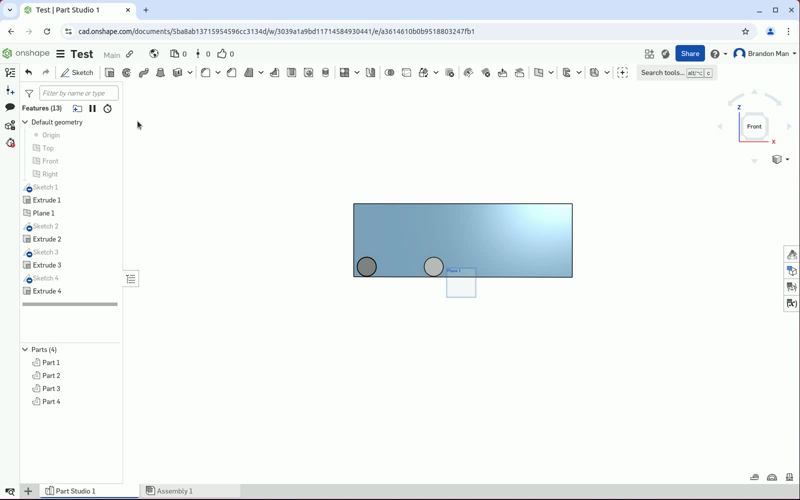
mouse_move(73, 189)
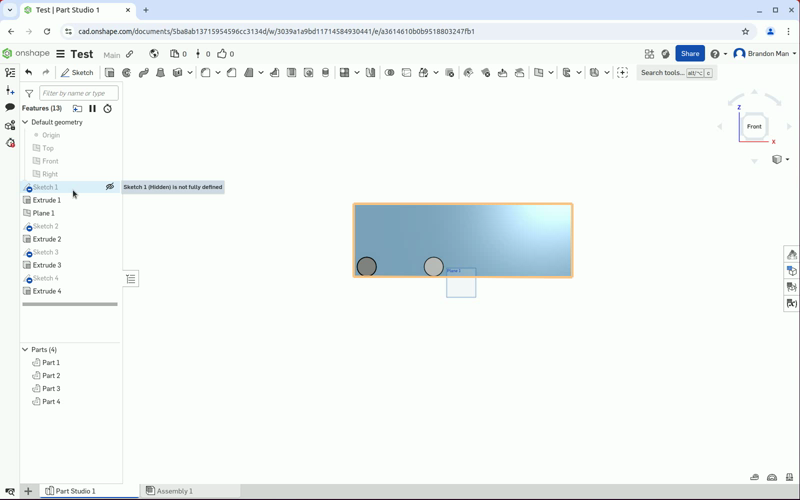
click(73, 189)
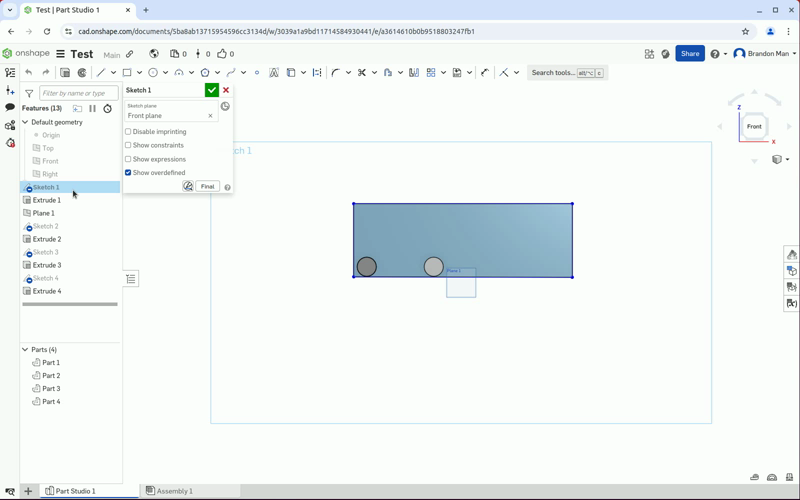
mouse_move(229, 92)
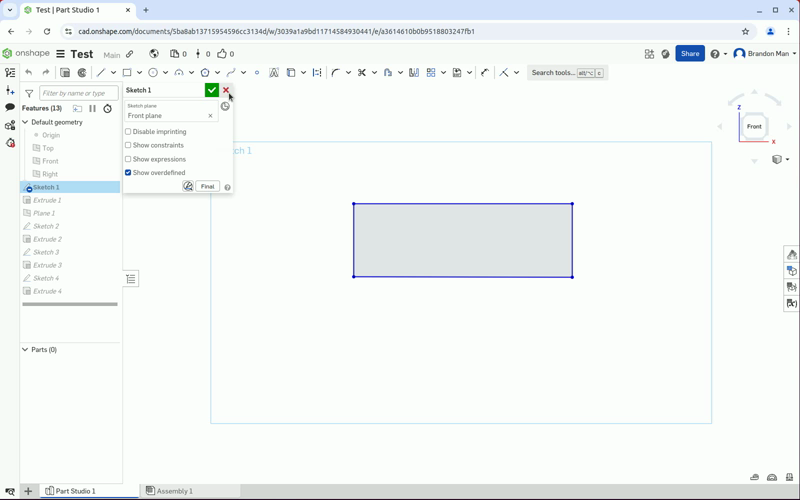
click(229, 92)
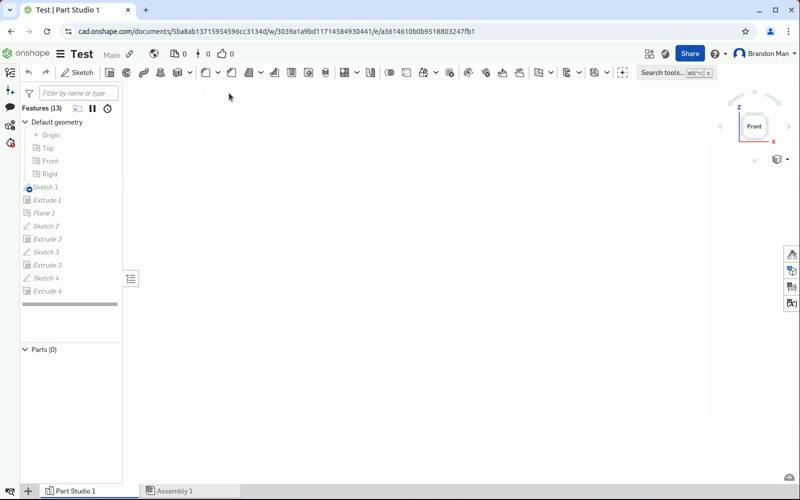
key(shift+s)
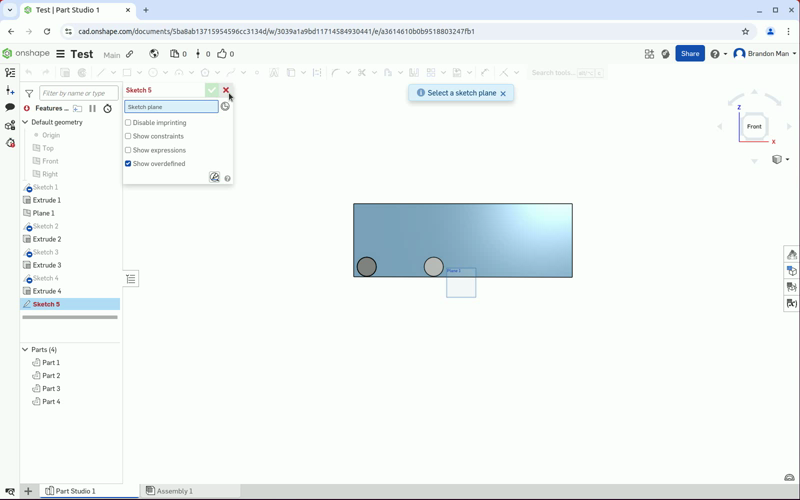
mouse_move(73, 215)
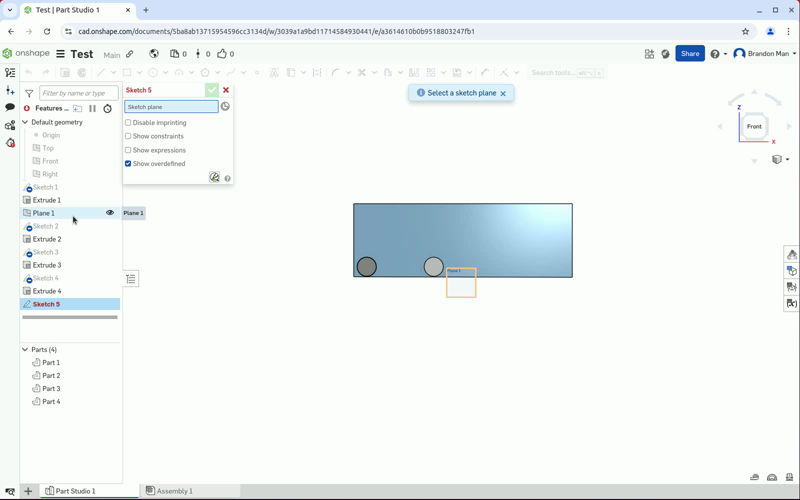
click(73, 215)
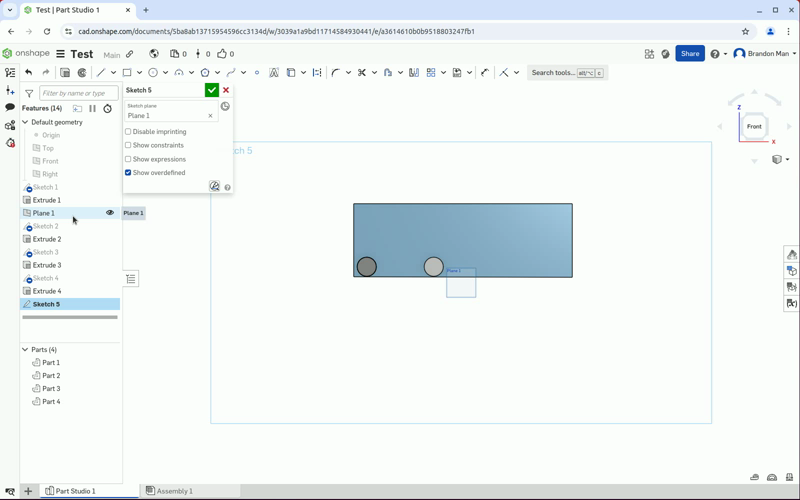
mouse_move(73, 352)
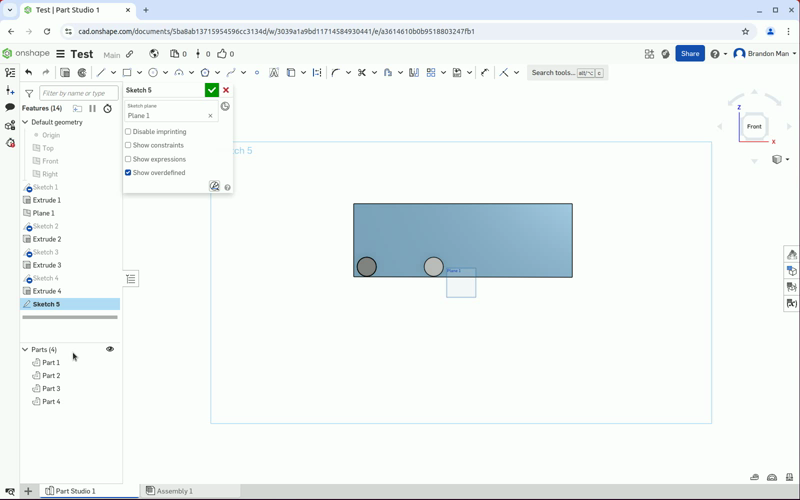
key(y)
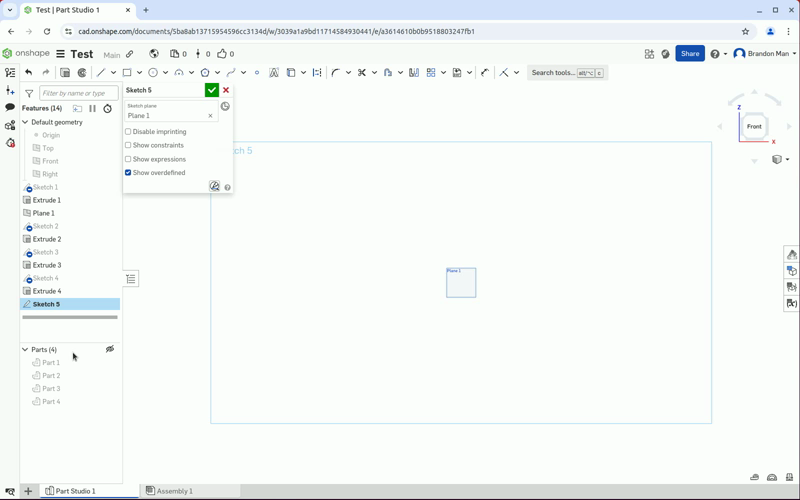
key(c)
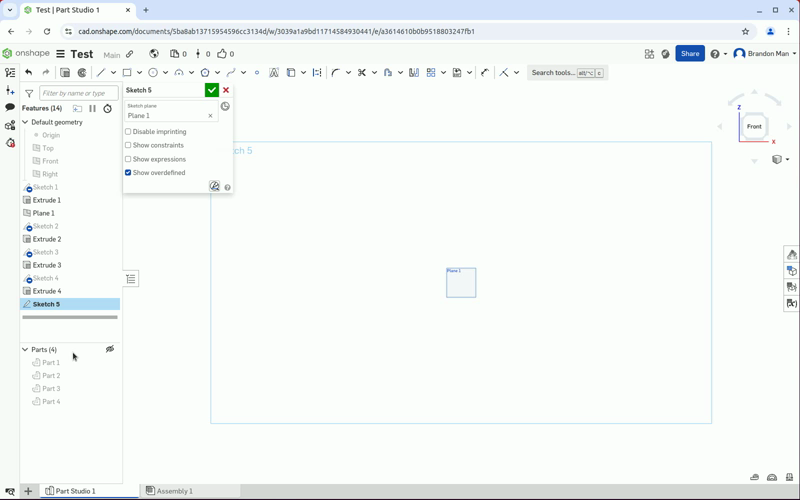
key_down(shift)
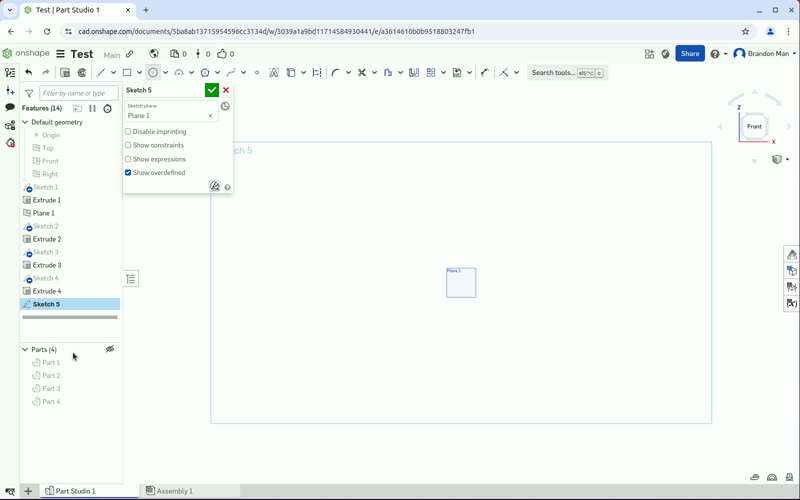
mouse_move(500, 266)
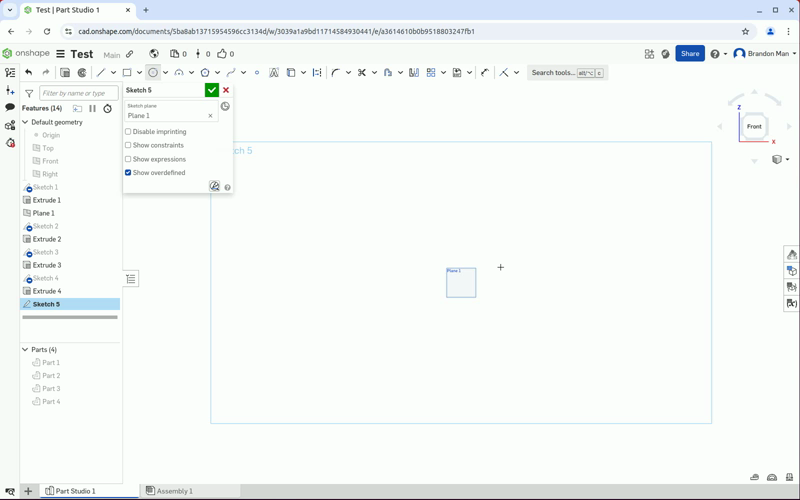
click(500, 266)
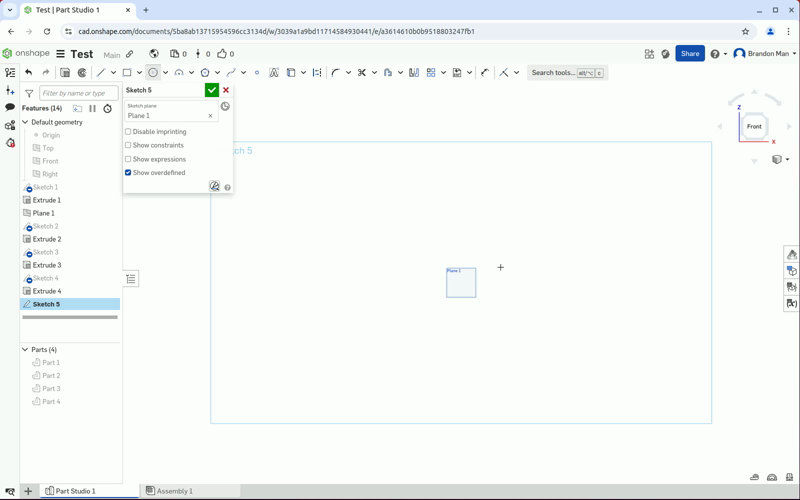
key_up(shift)
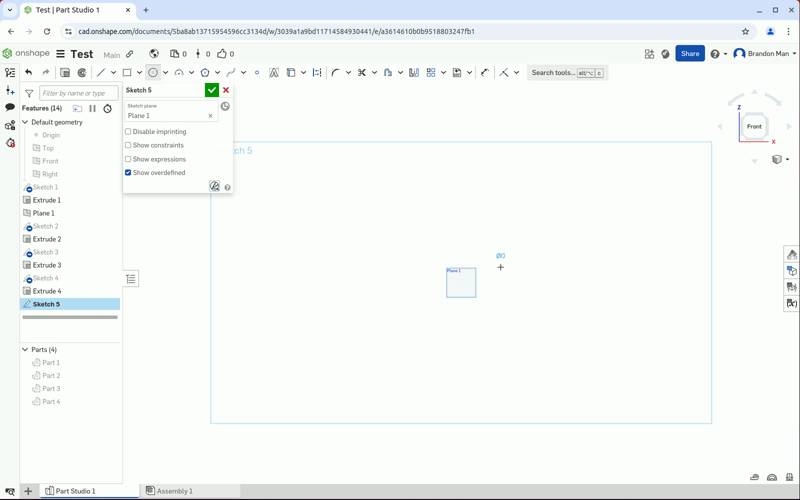
mouse_move(510, 266)
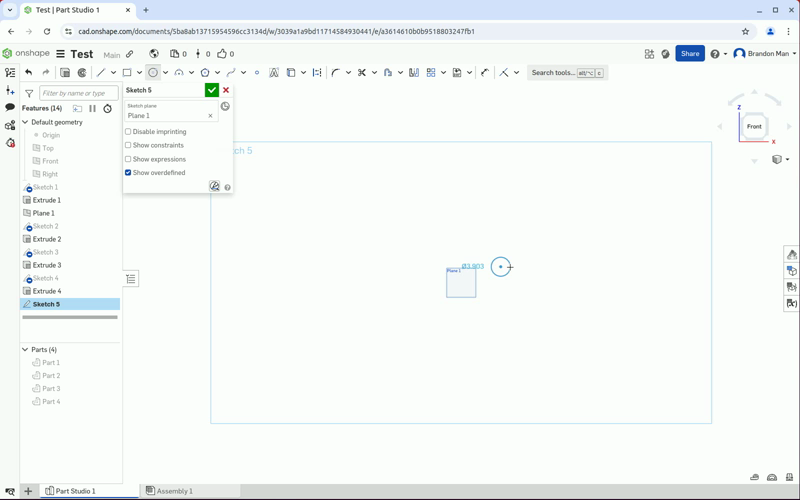
click(510, 266)
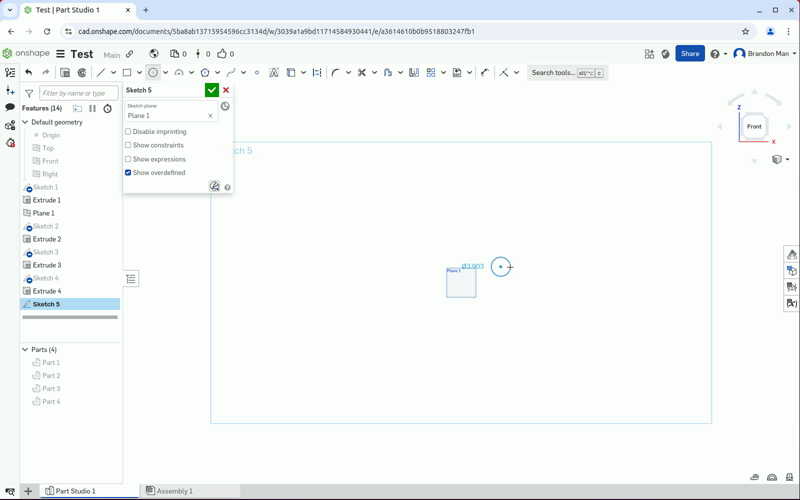
key(esc)
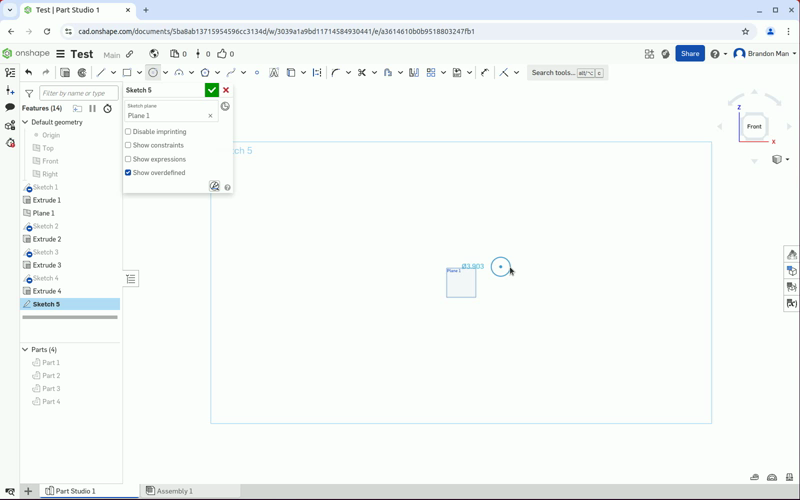
mouse_move(497, 259)
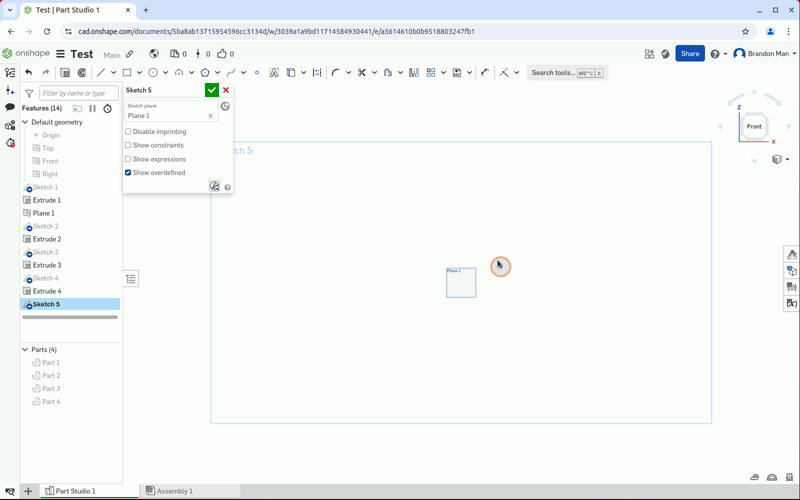
scroll(6)
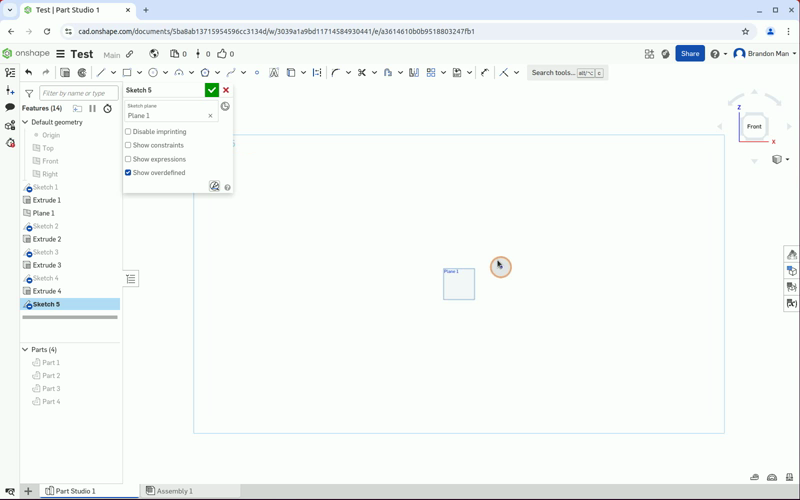
scroll(6)
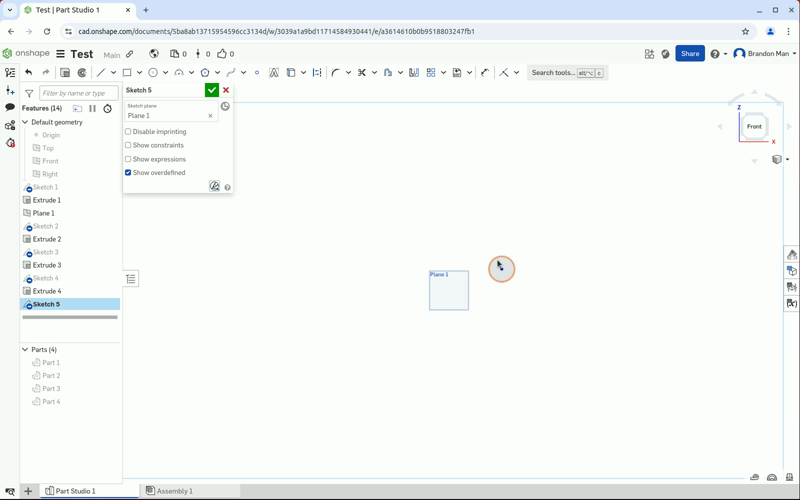
scroll(6)
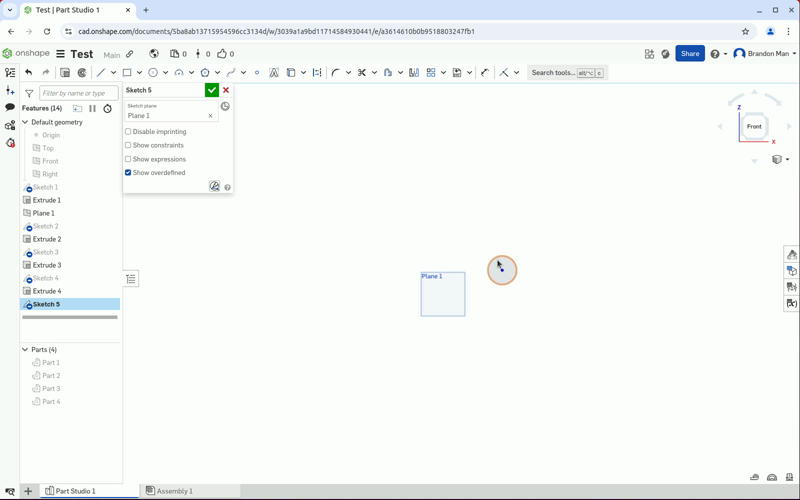
scroll(6)
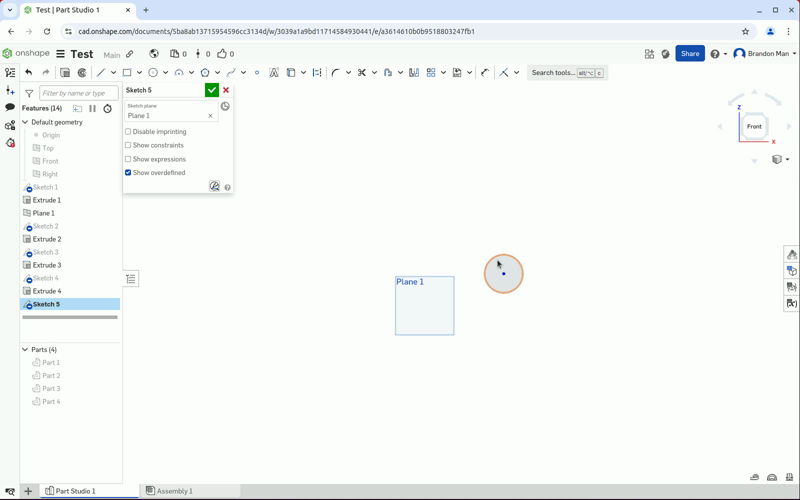
scroll(6)
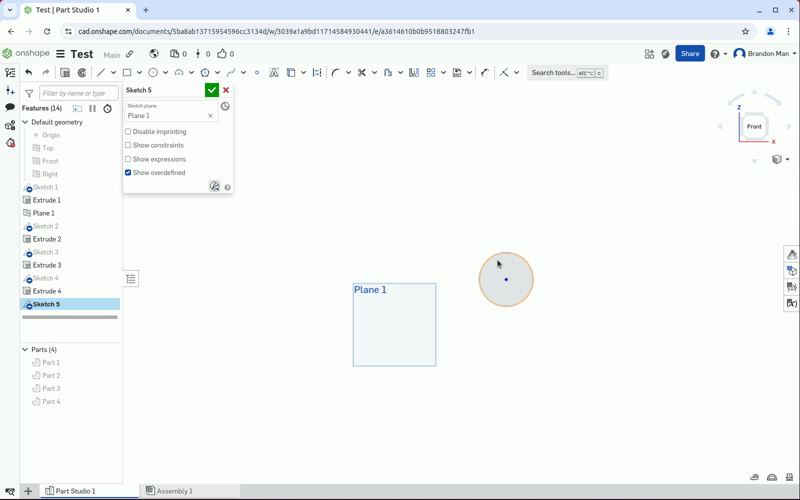
scroll(6)
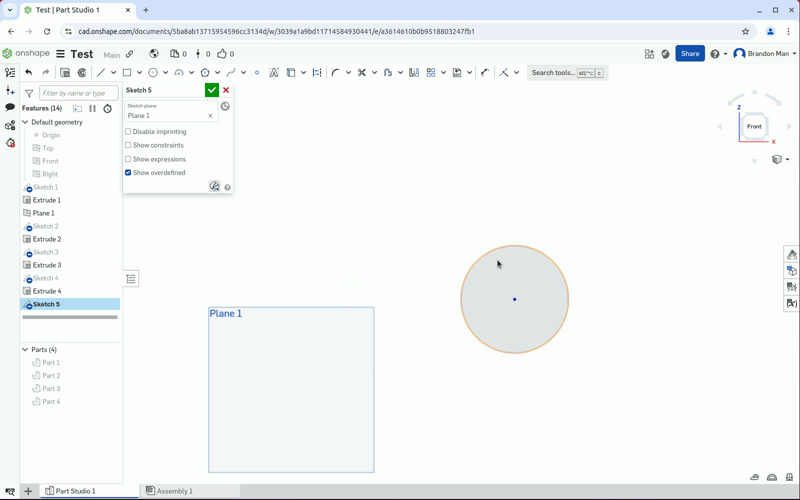
scroll(6)
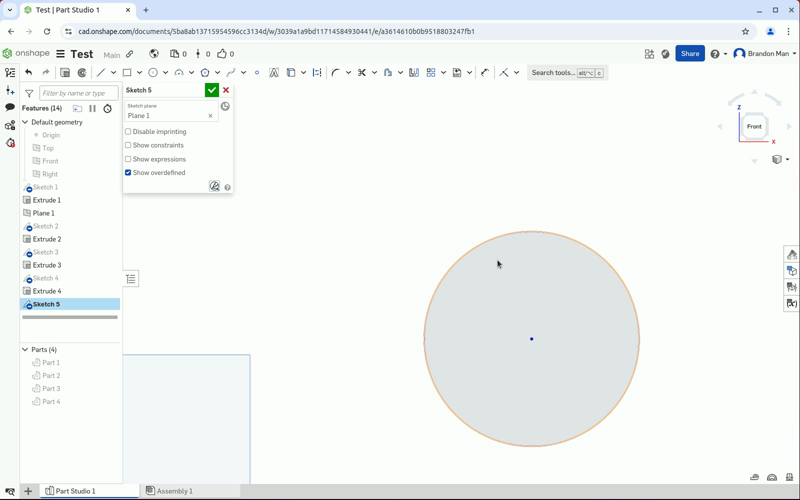
click(497, 259)
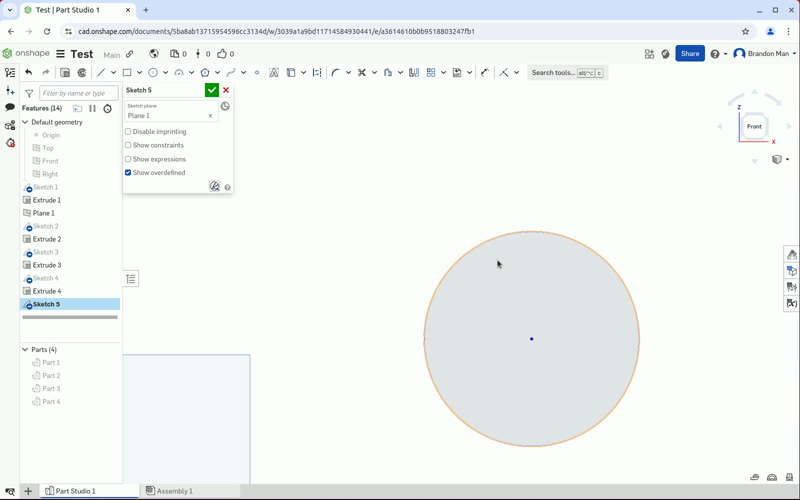
scroll(-6)
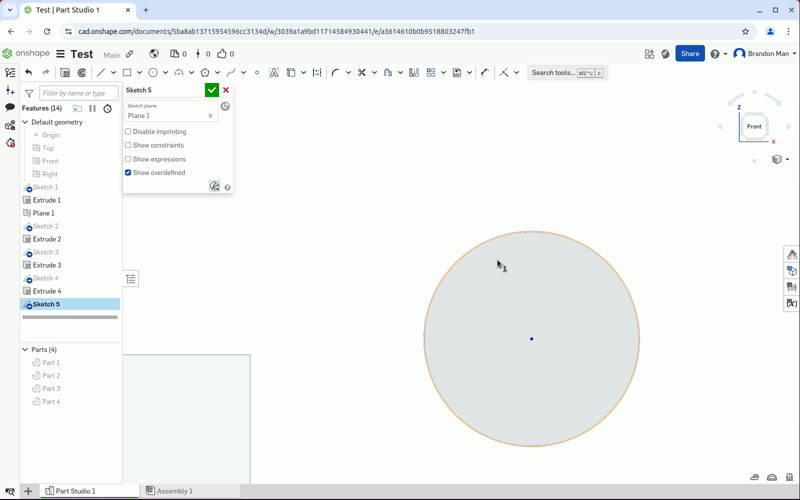
scroll(-6)
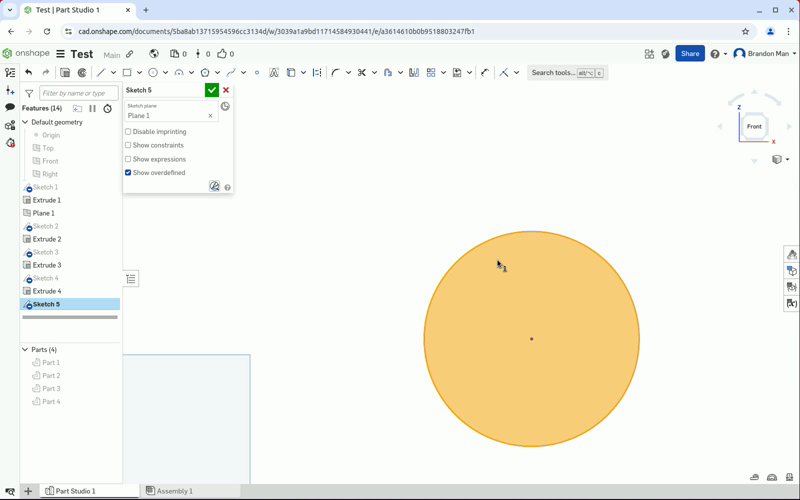
scroll(-6)
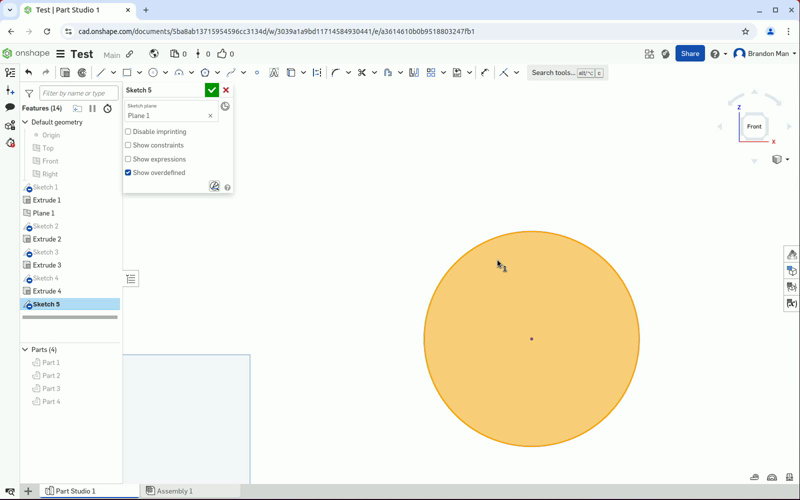
scroll(-6)
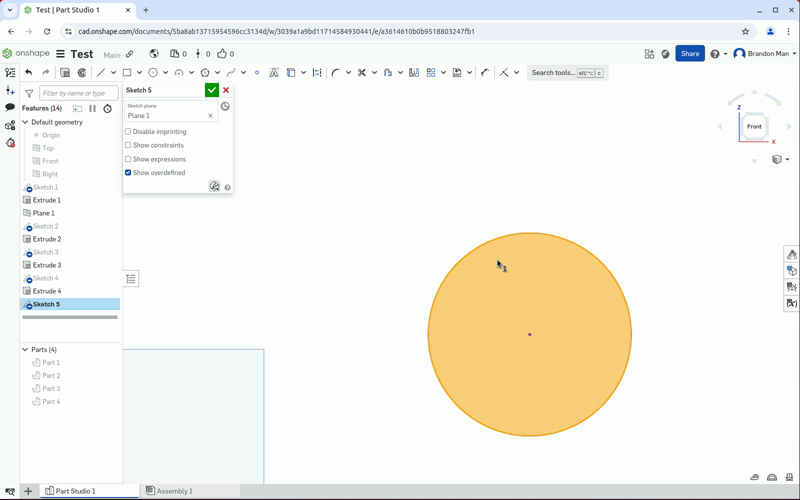
scroll(-6)
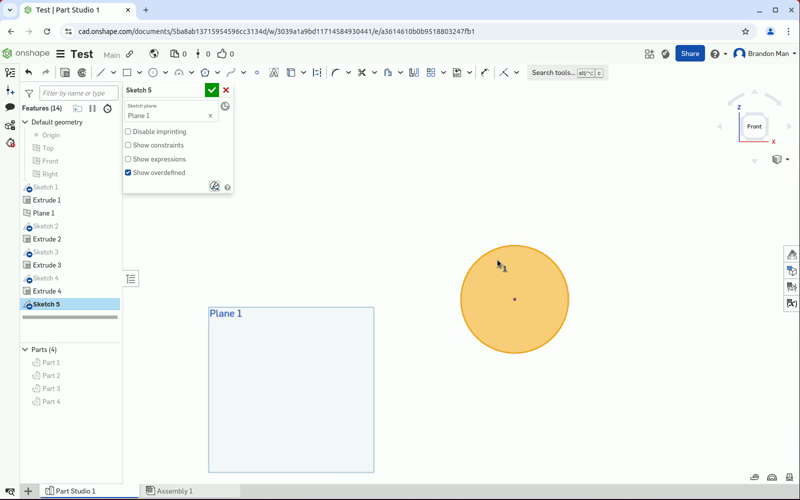
scroll(-6)
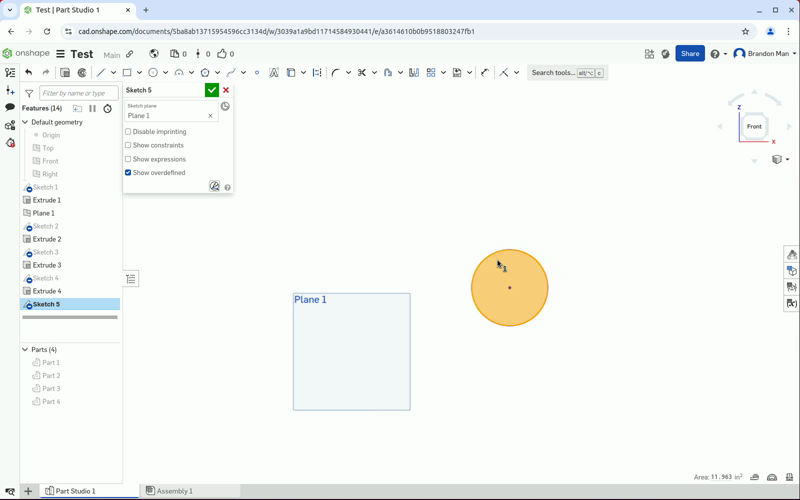
scroll(-6)
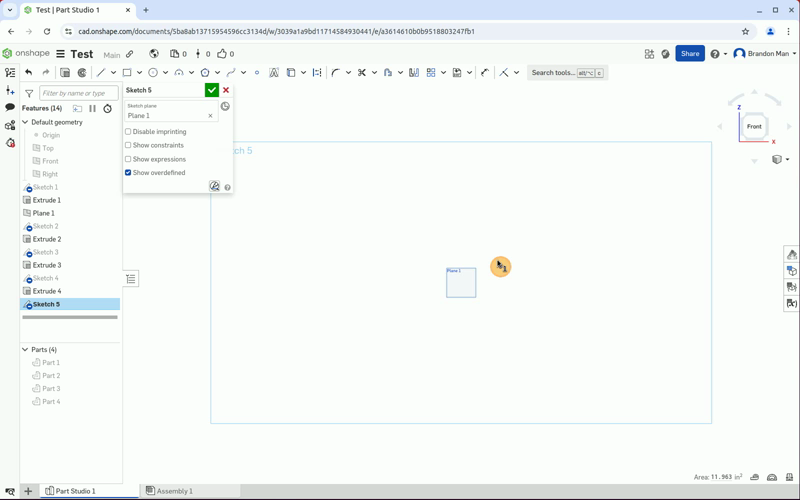
mouse_move(73, 352)
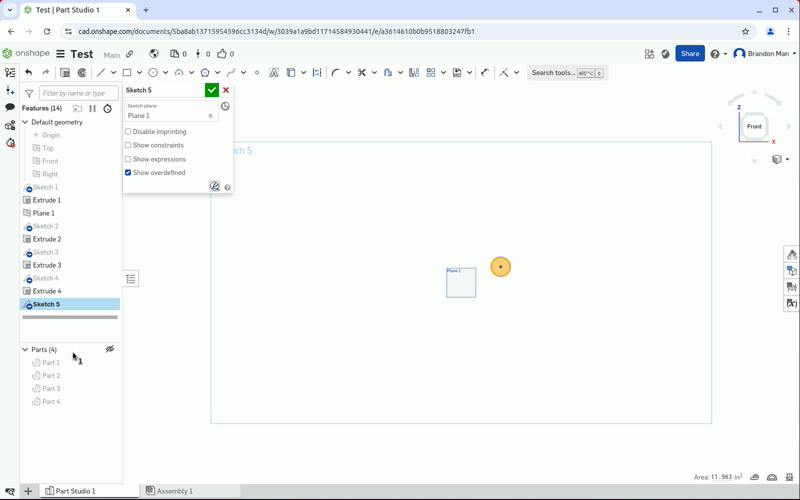
key(shift+y)
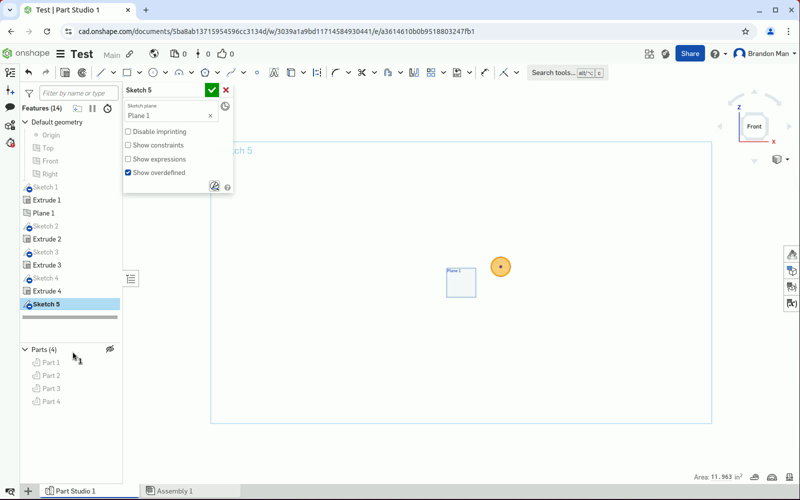
key(shift+e)
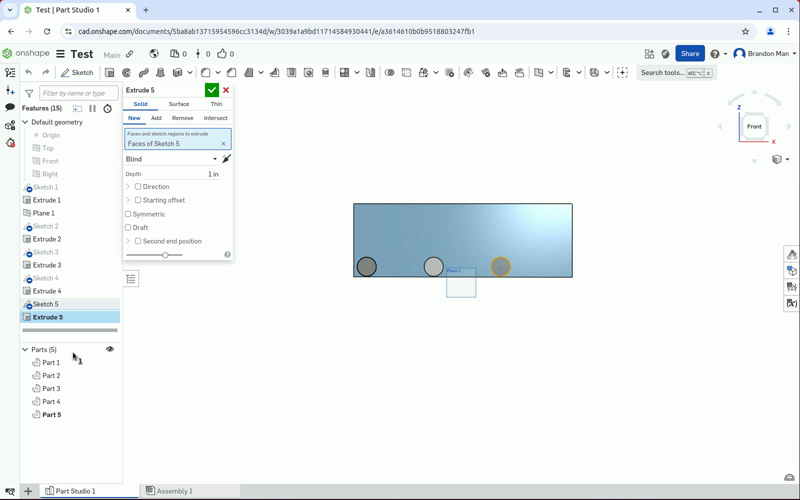
mouse_move(143, 106)
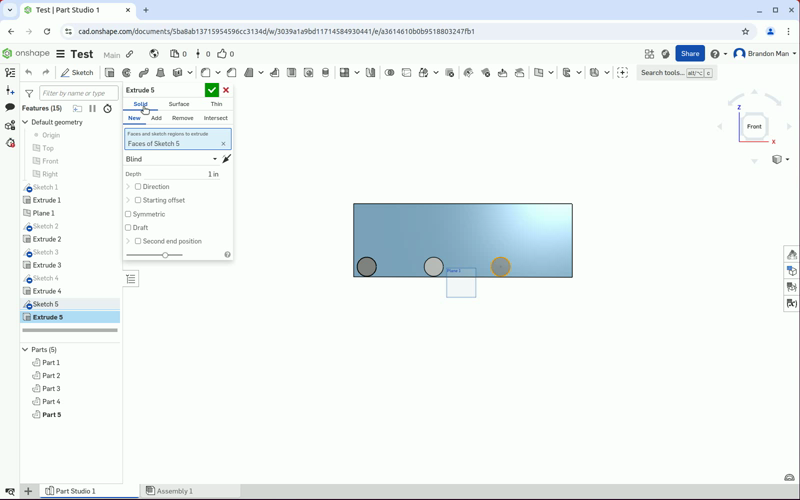
click(143, 106)
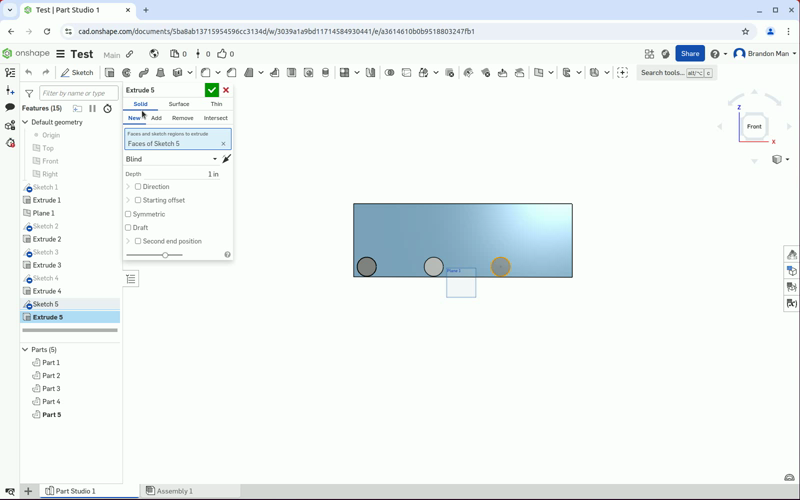
mouse_move(137, 120)
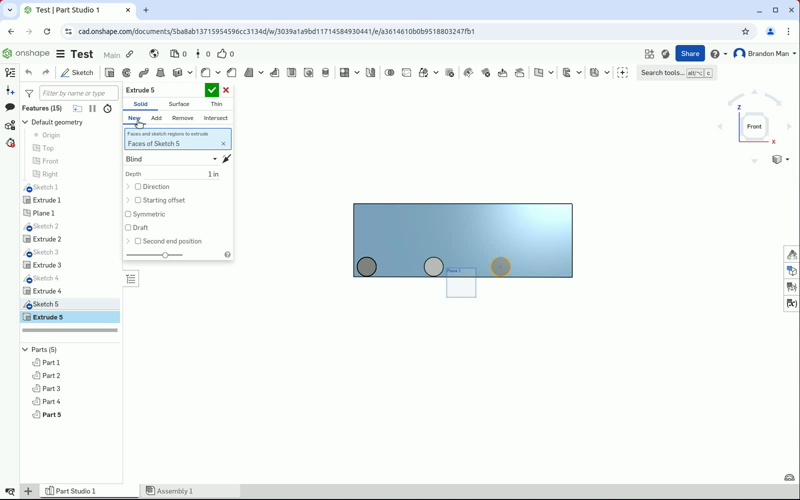
click(137, 120)
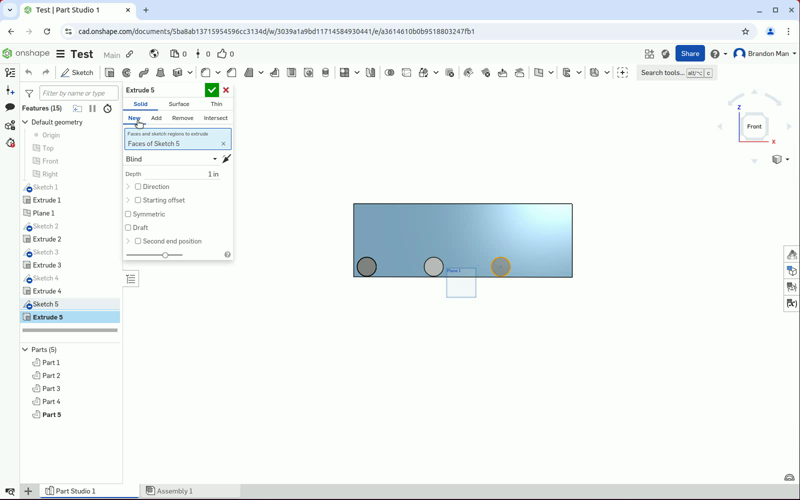
key(tab, 4)
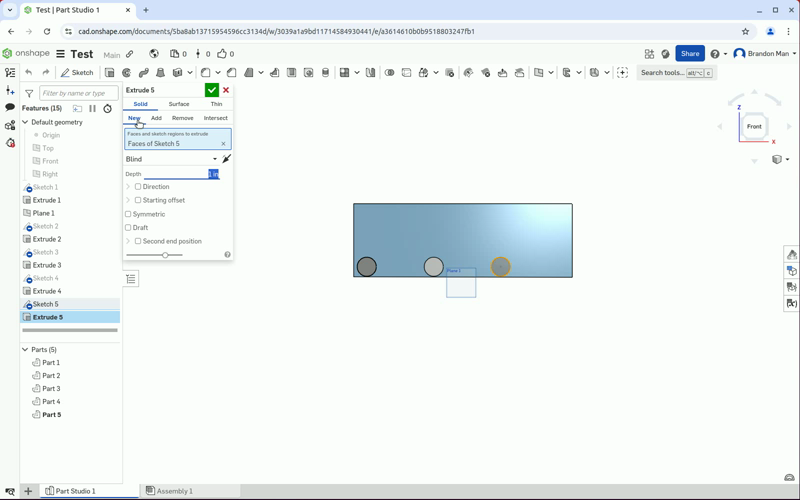
text(7.943)
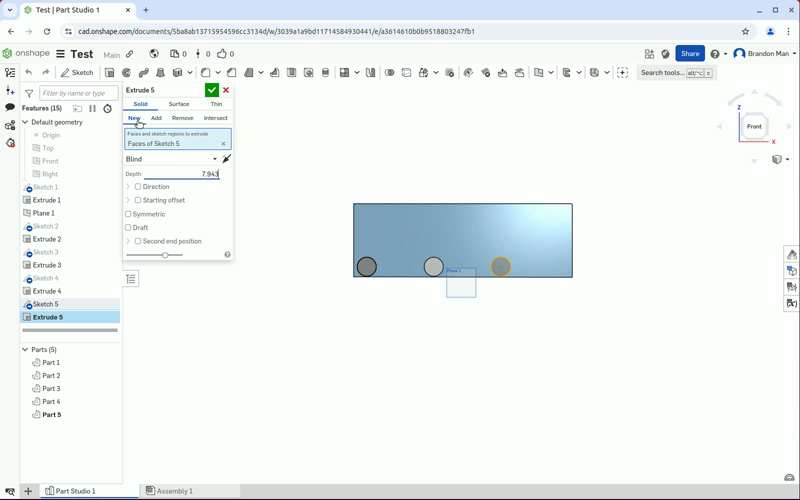
key(enter)
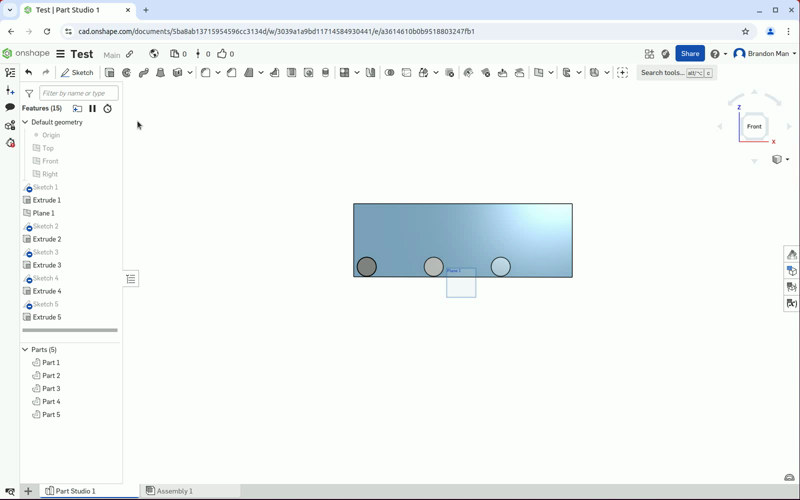
key(shift+h)
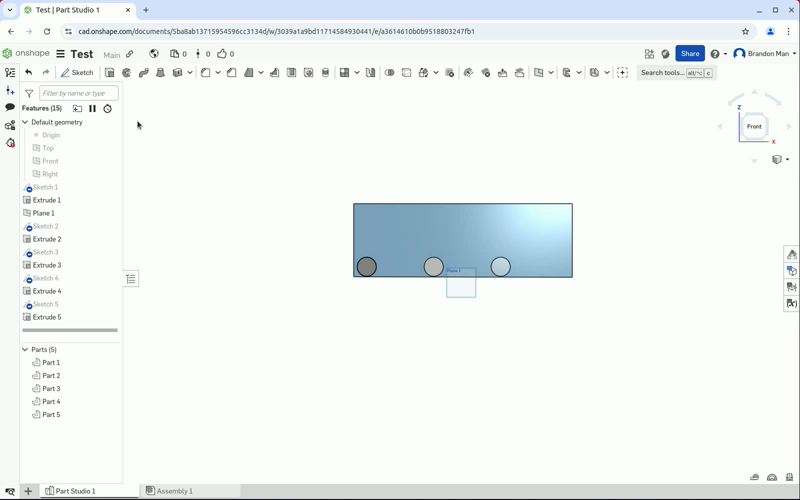
key(shift+h)
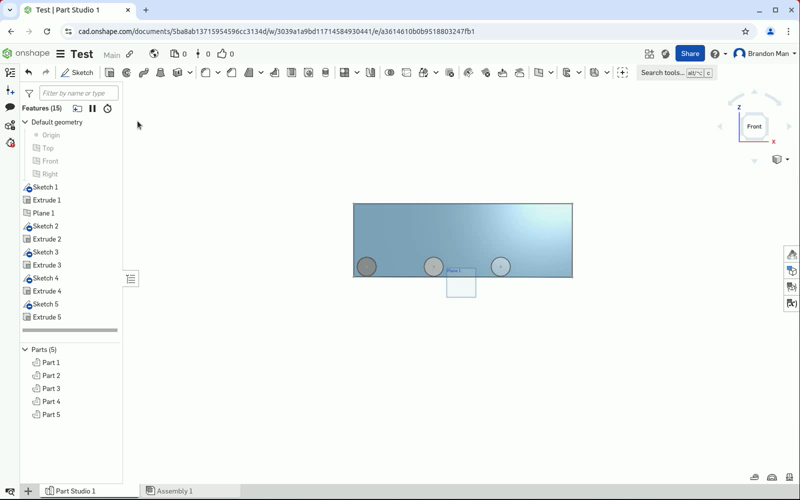
key(shift+7)
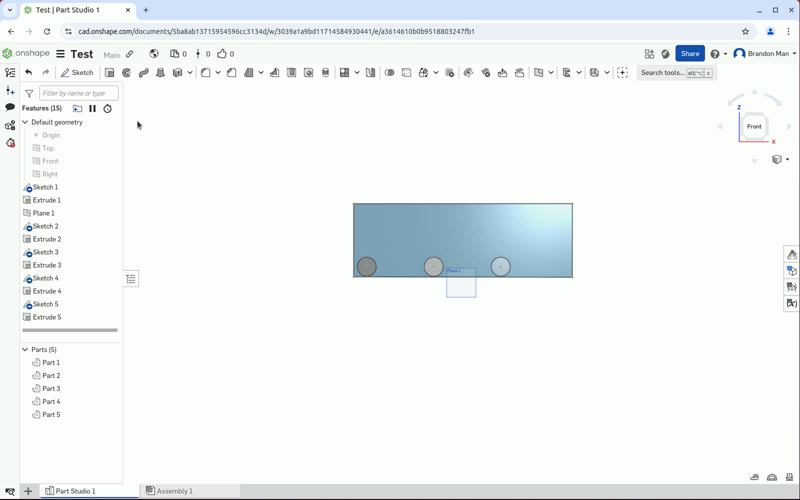
key(left, 2)
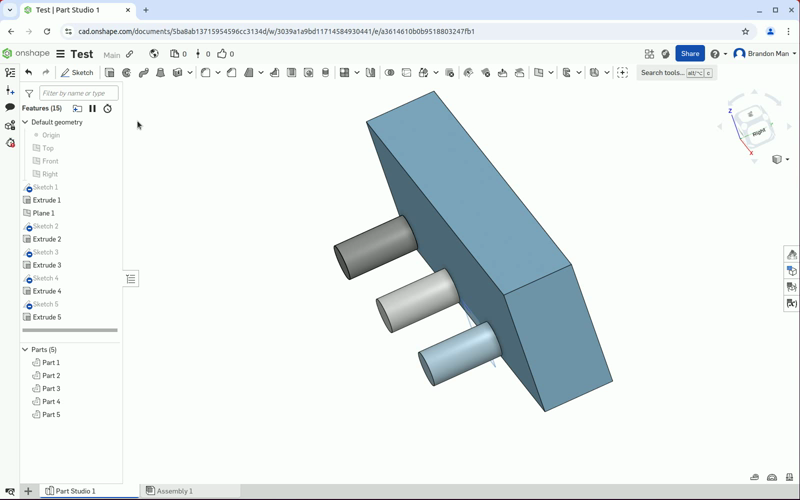
key(down, 2)
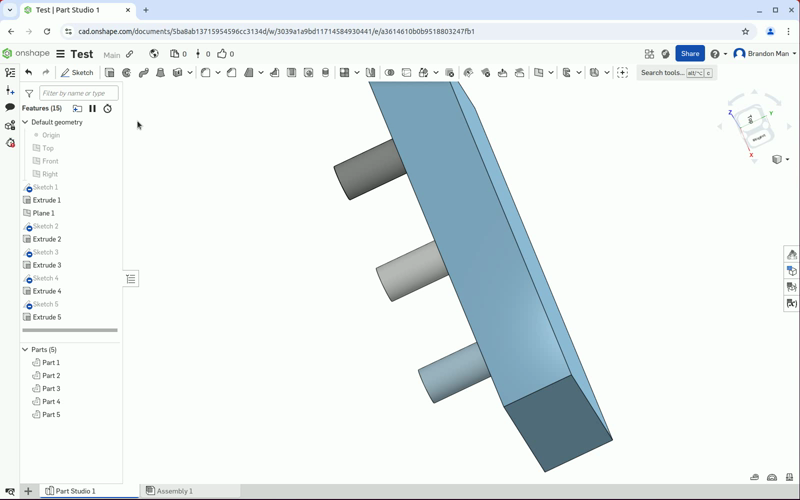
key(up, 2)
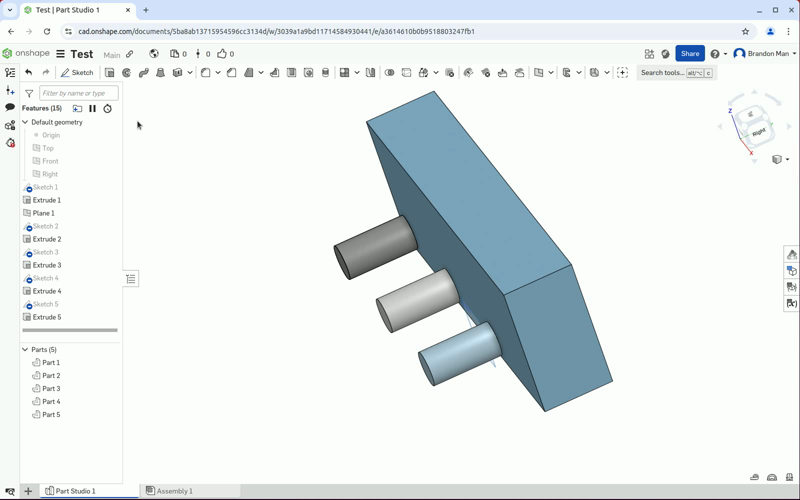
key(right, 2)
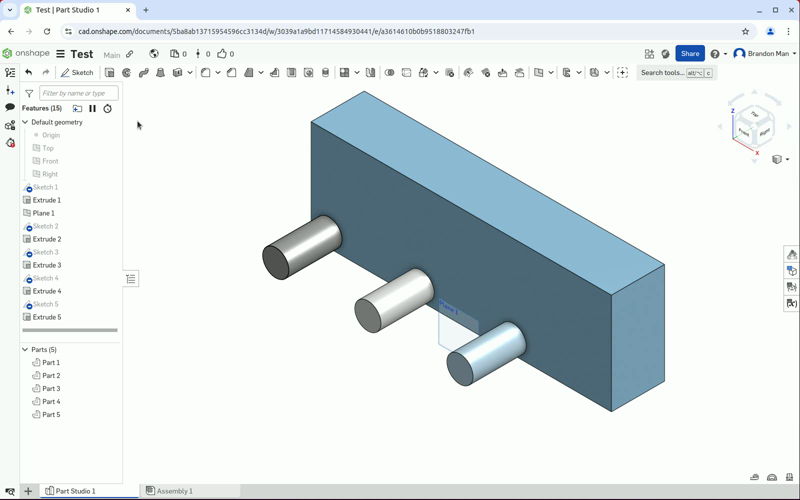
mouse_move(73, 189)
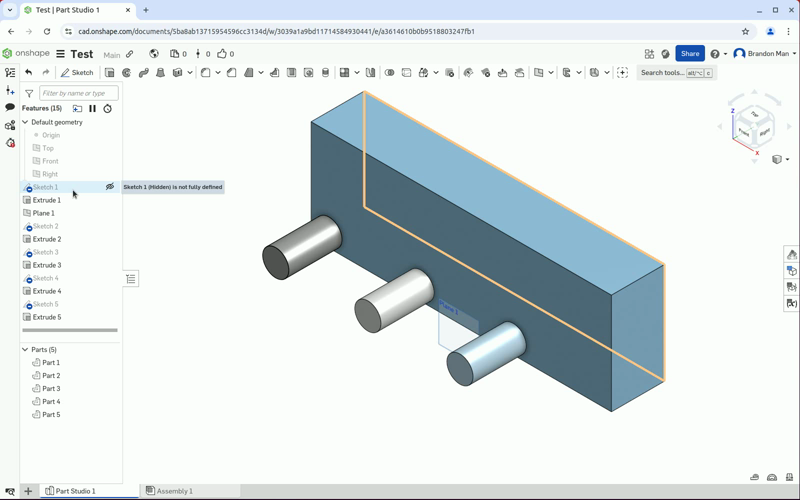
click(73, 189)